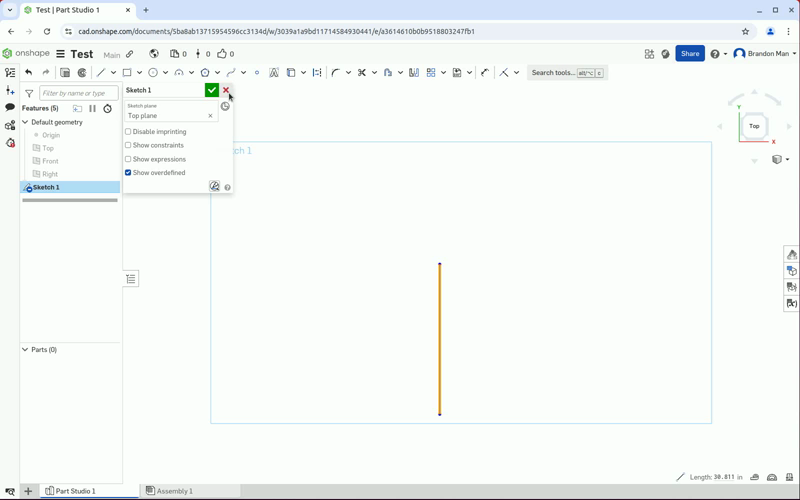
key(shift+h)
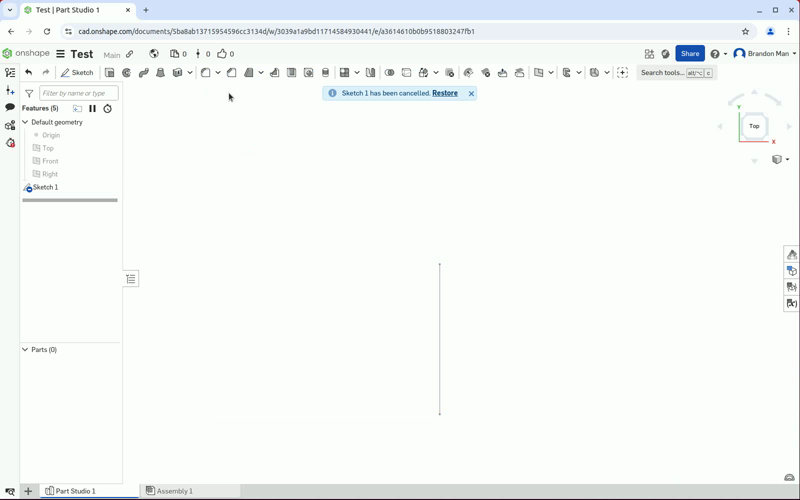
key(shift+s)
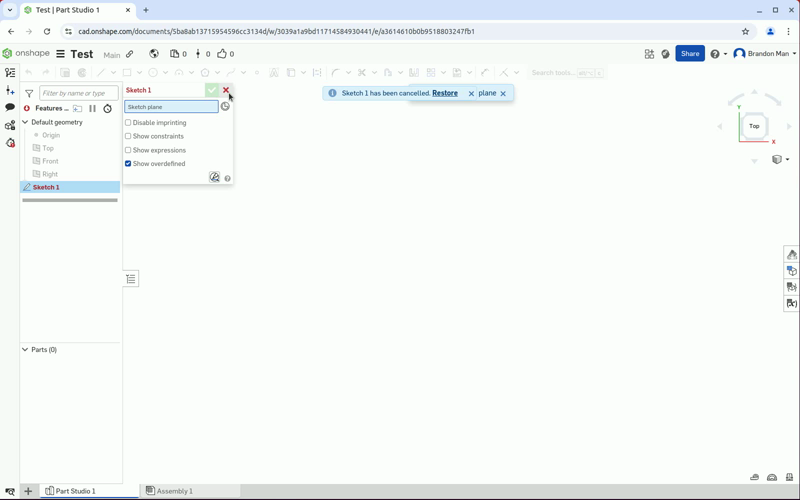
mouse_move(73, 150)
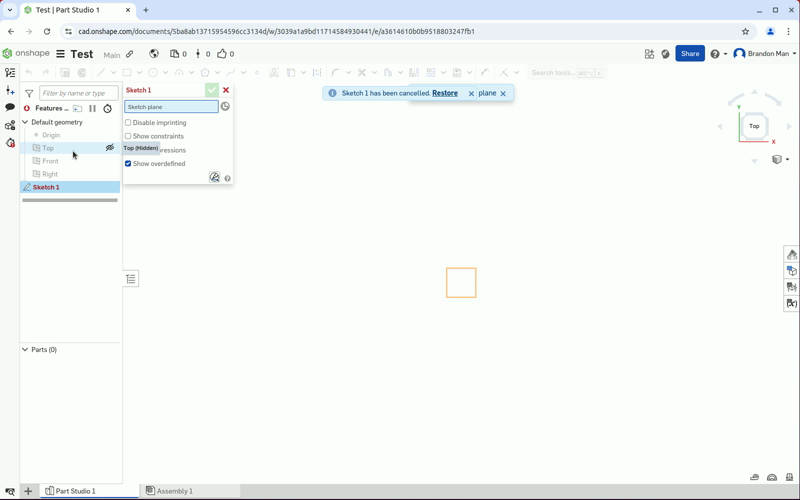
click(73, 150)
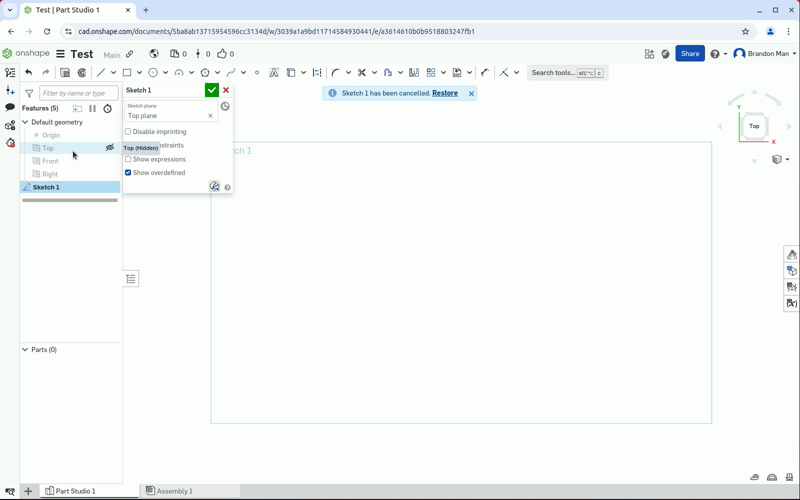
mouse_move(73, 352)
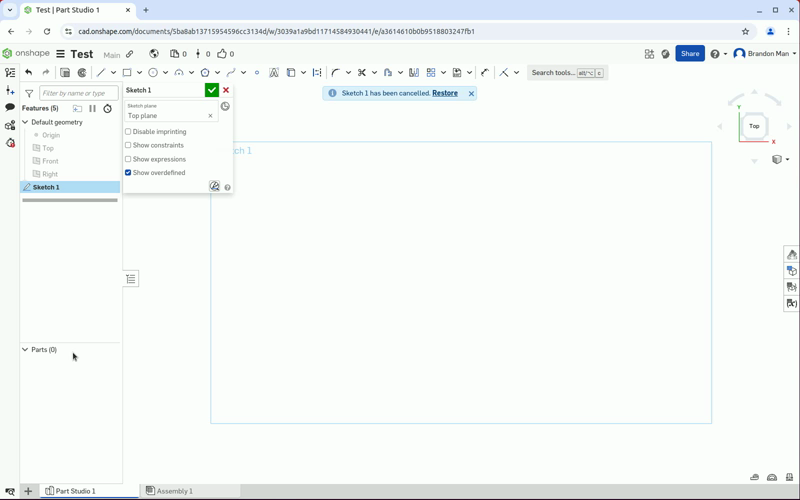
key(y)
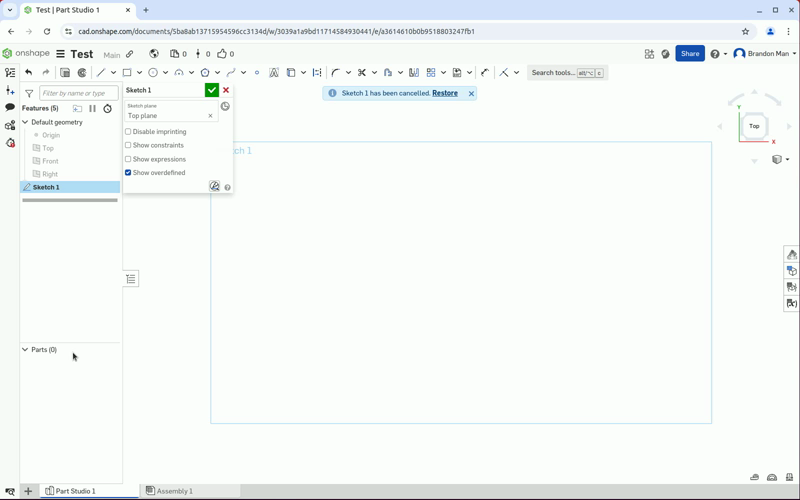
key(l)
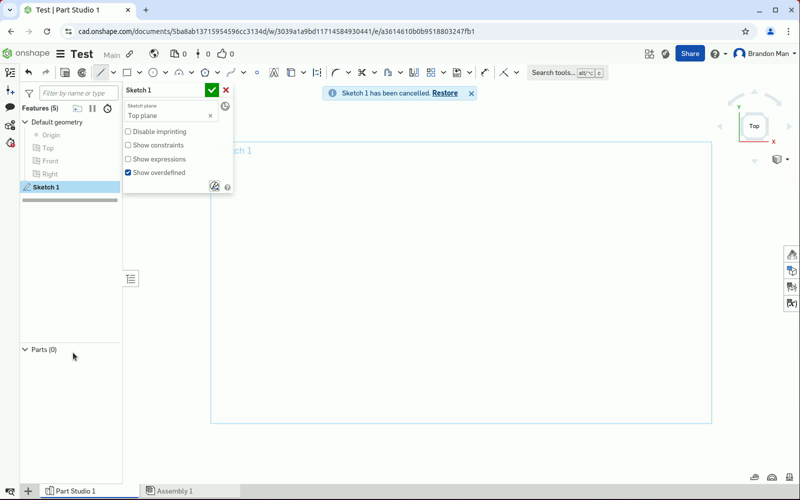
key_down(shift)
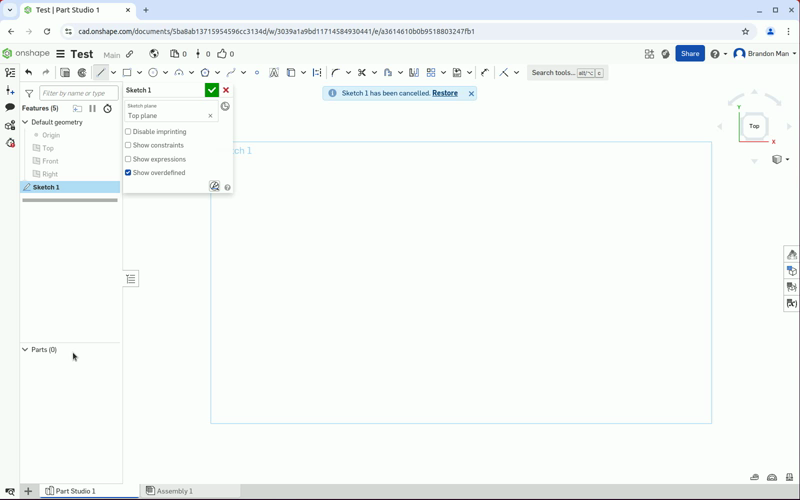
mouse_move(361, 295)
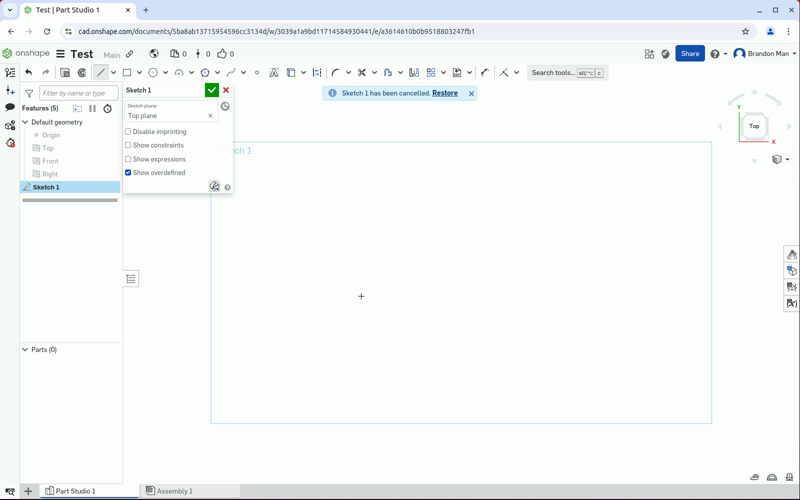
click(361, 295)
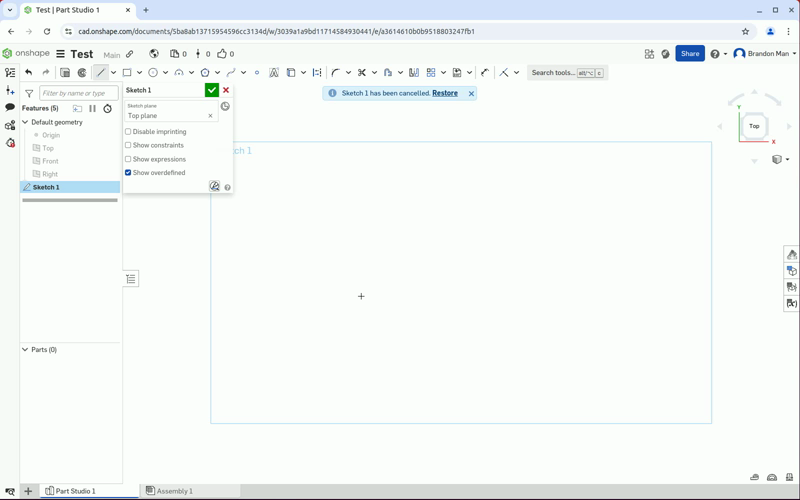
key_up(shift)
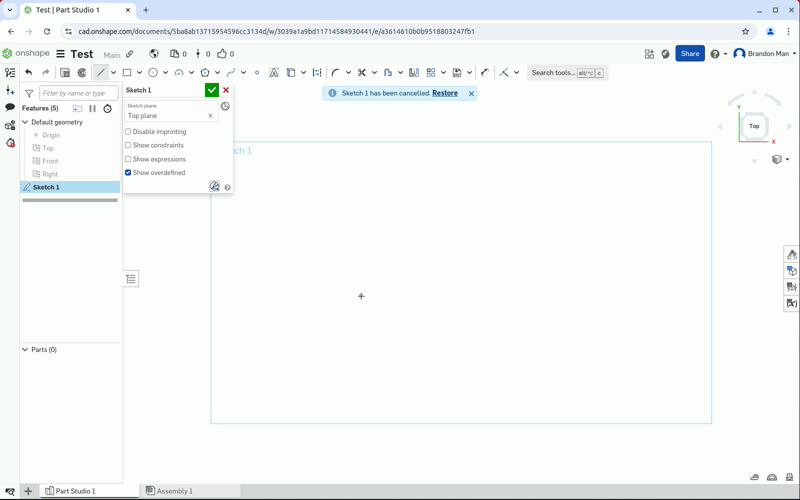
key_down(shift)
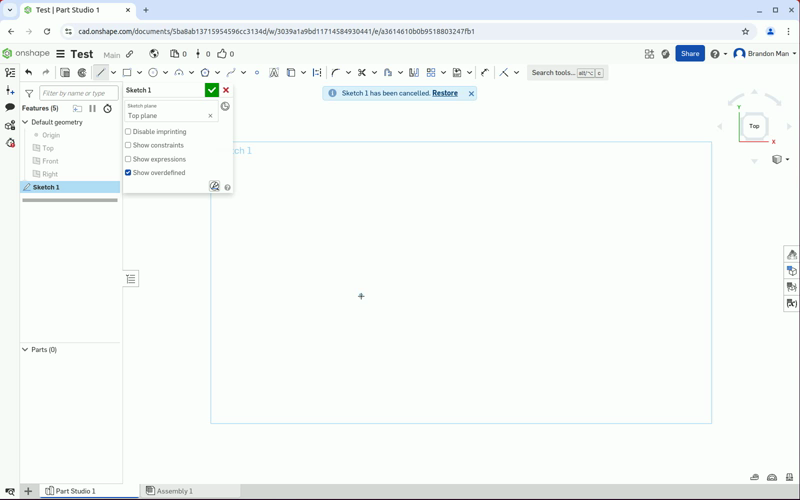
mouse_move(560, 295)
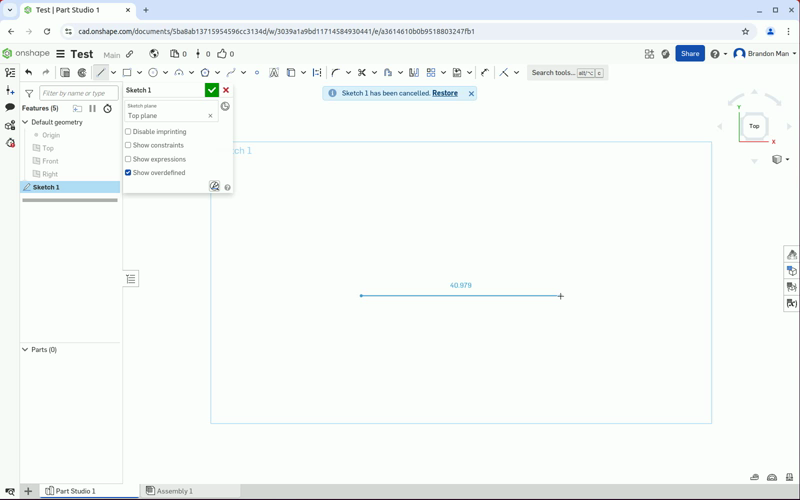
click(560, 295)
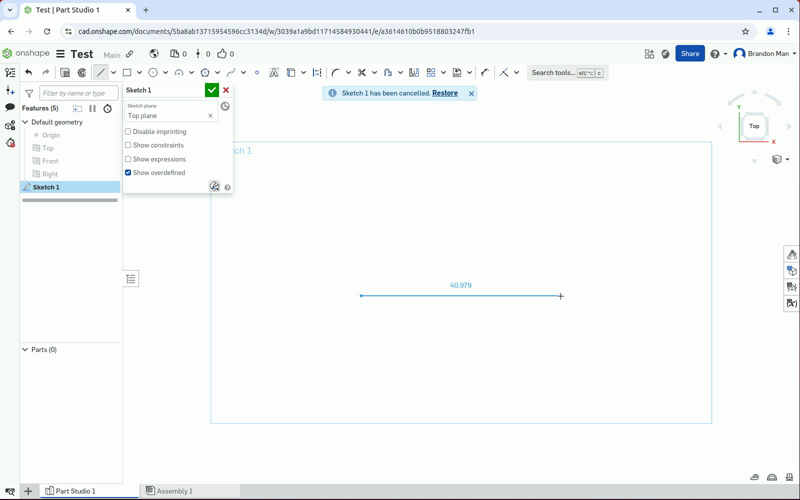
key_up(shift)
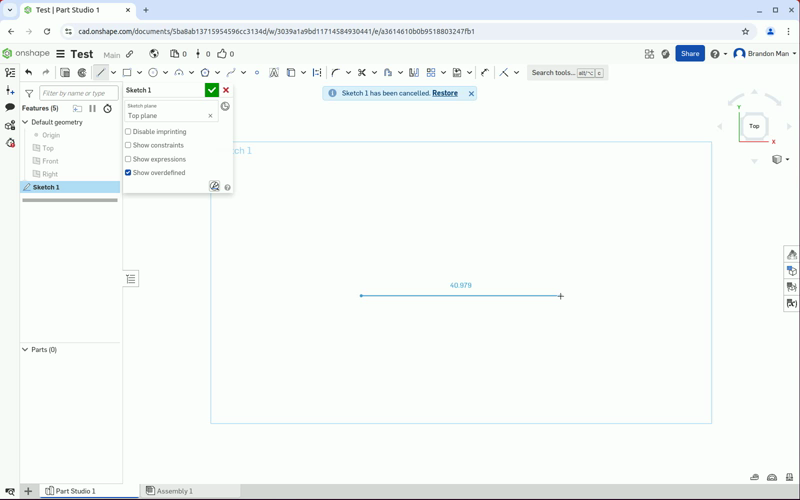
key_down(shift)
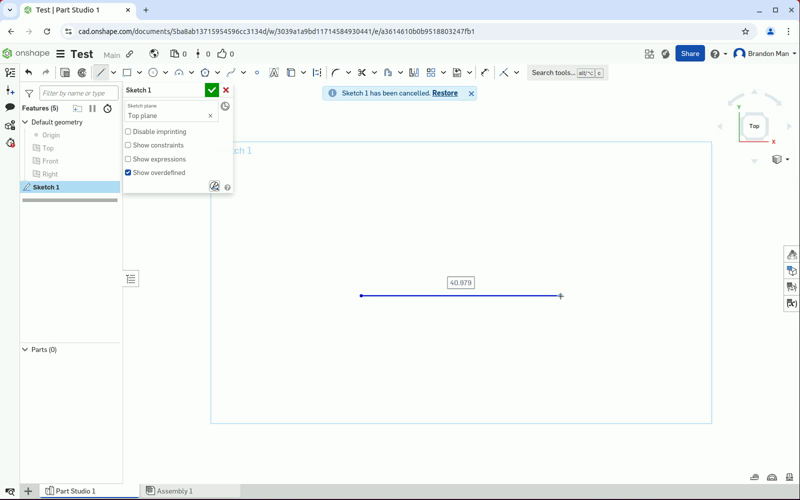
mouse_move(589, 295)
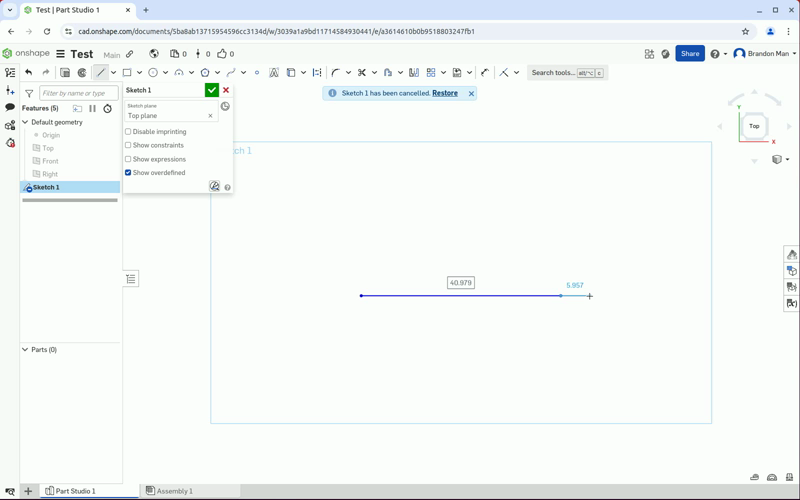
mouse_move(560, 289)
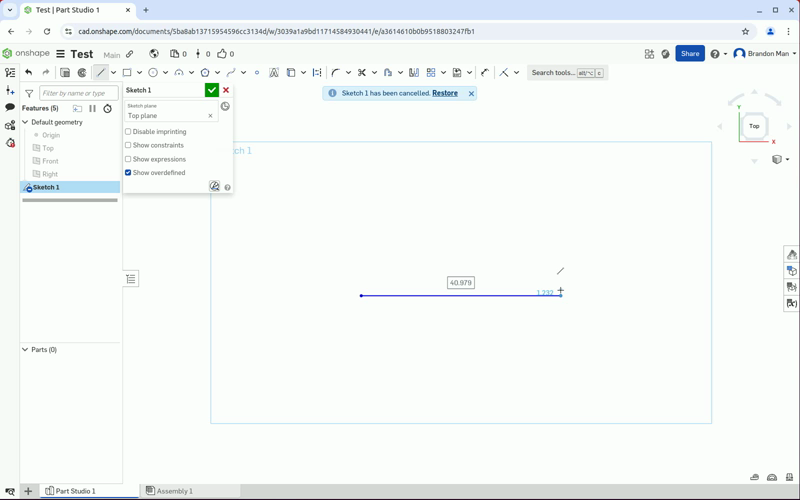
scroll(6)
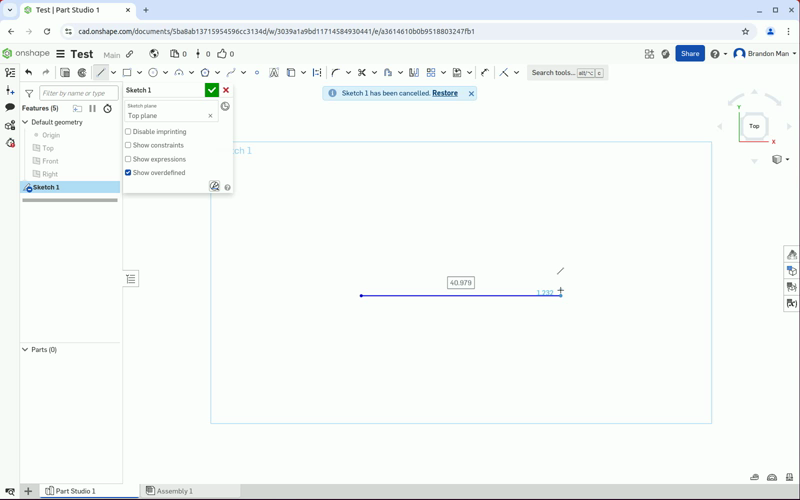
scroll(6)
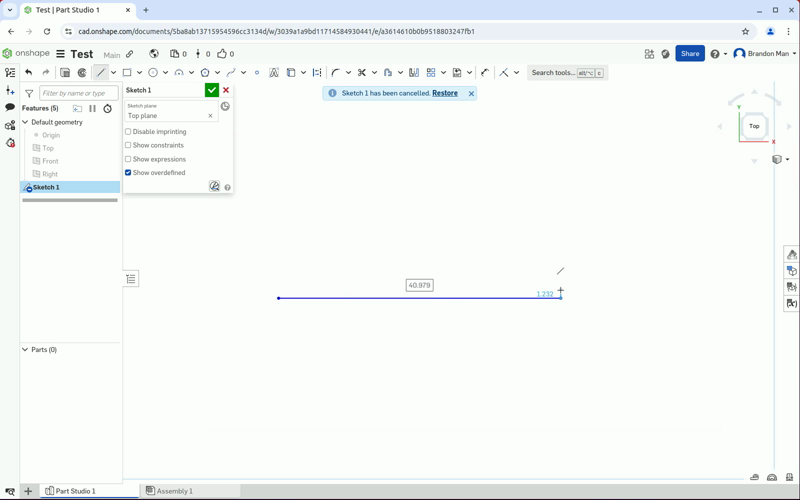
scroll(6)
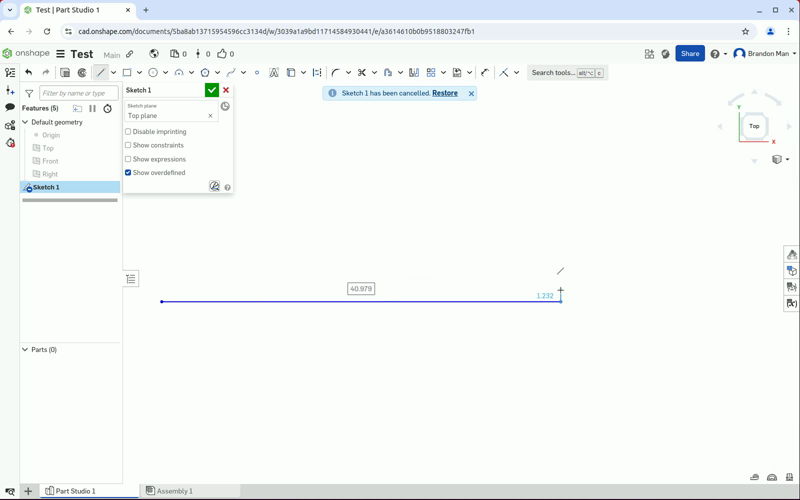
scroll(6)
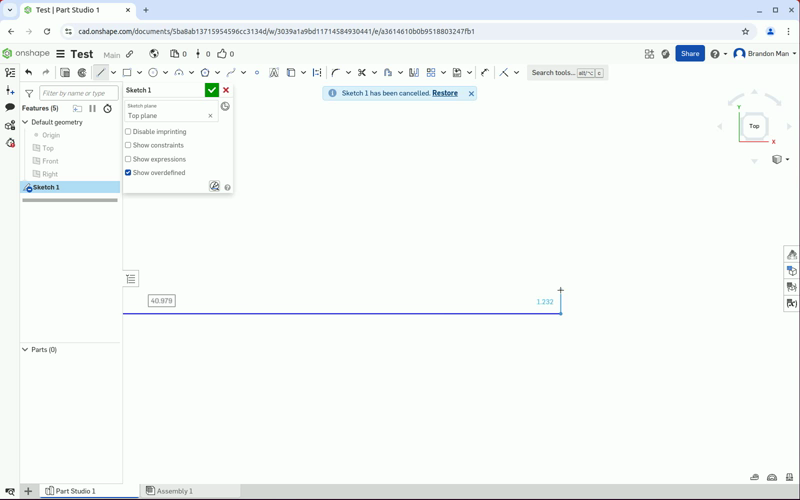
scroll(6)
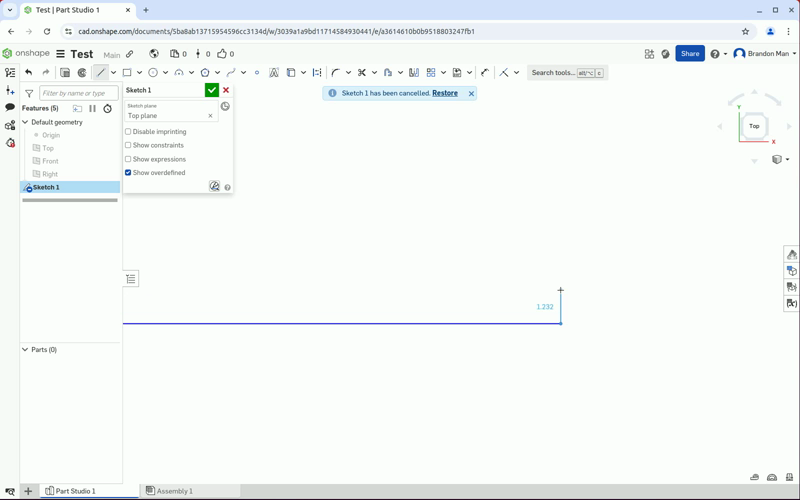
scroll(6)
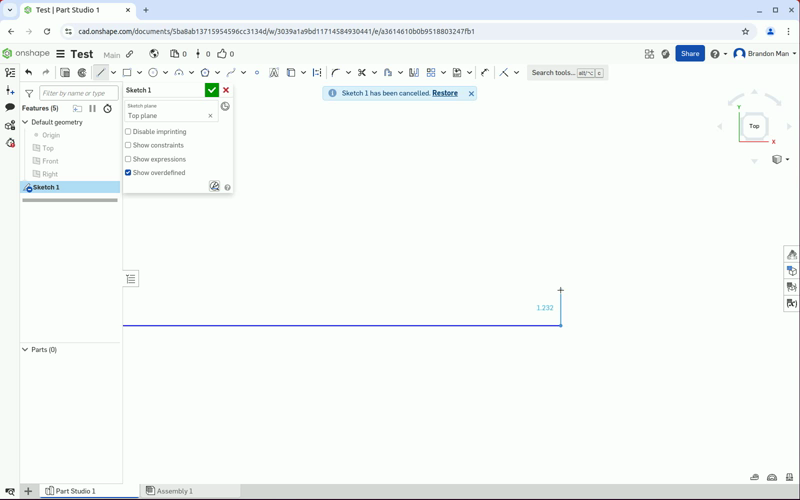
scroll(6)
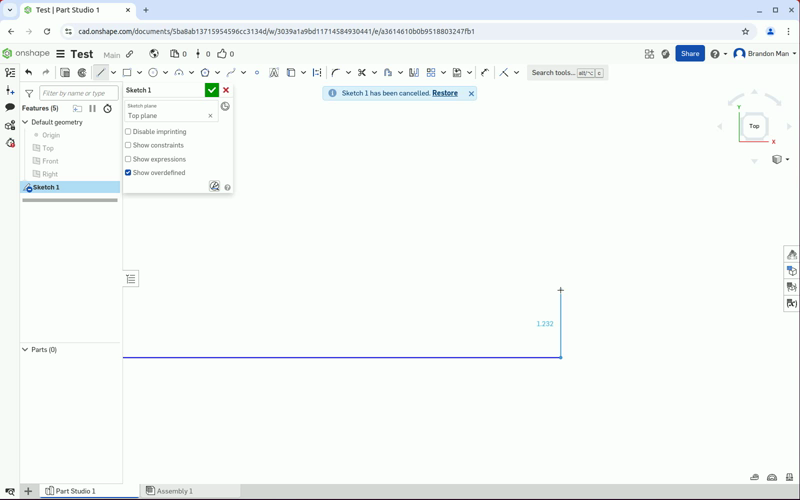
click(560, 289)
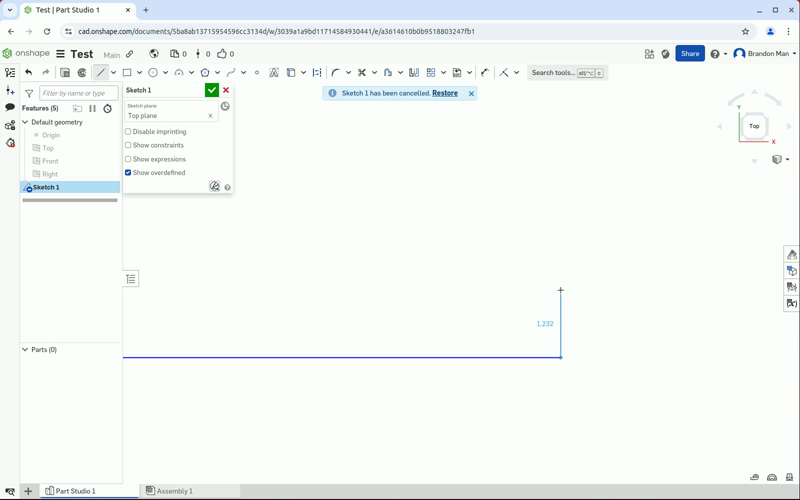
scroll(-6)
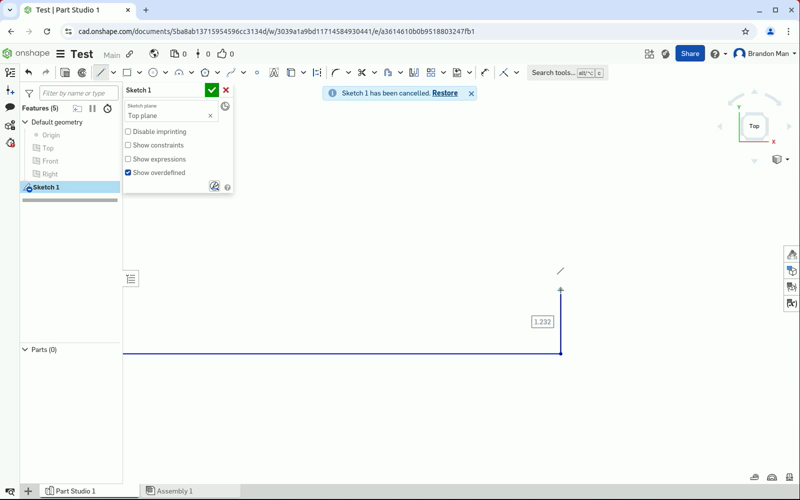
scroll(-6)
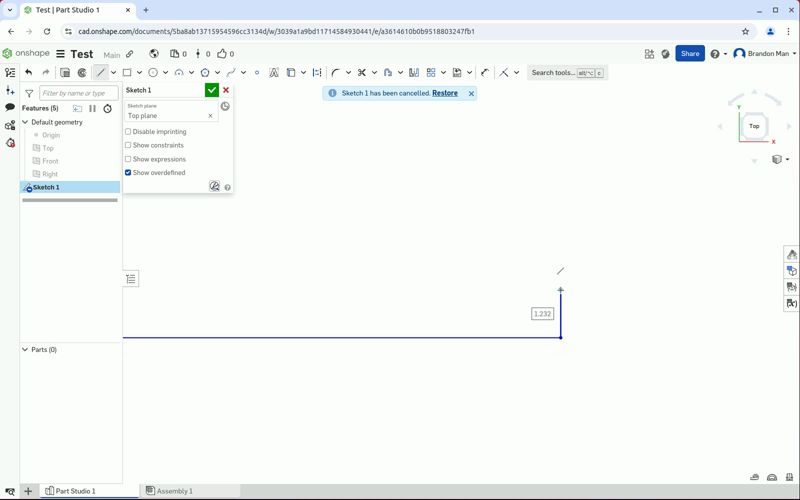
scroll(-6)
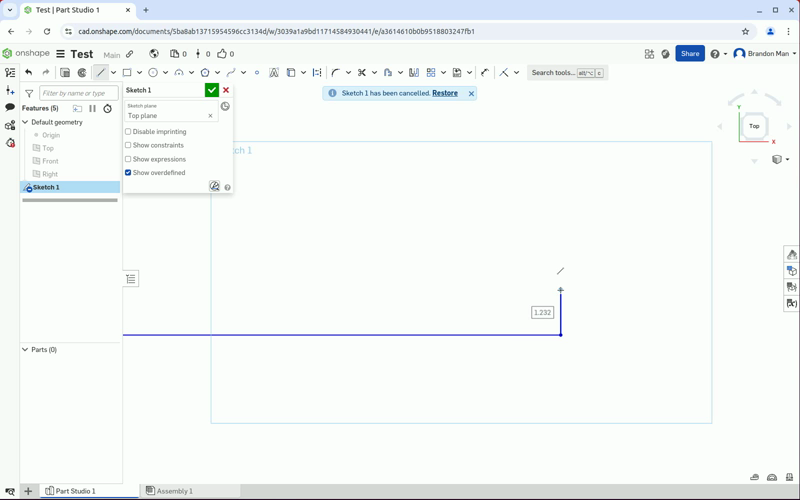
scroll(-6)
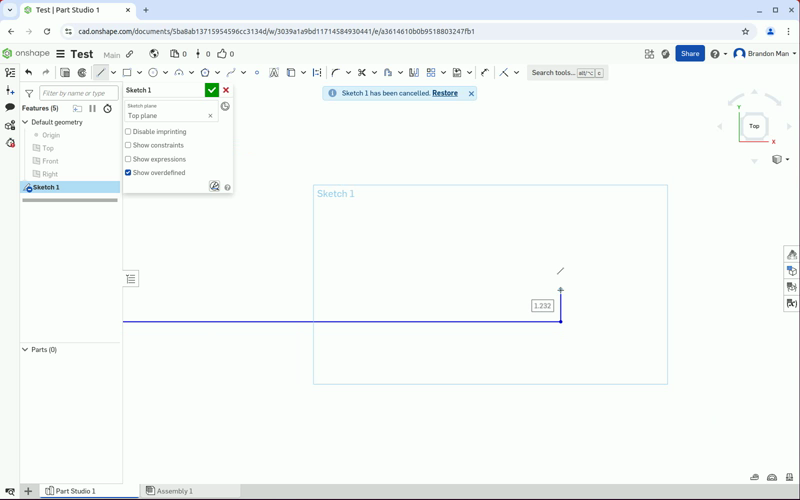
scroll(-6)
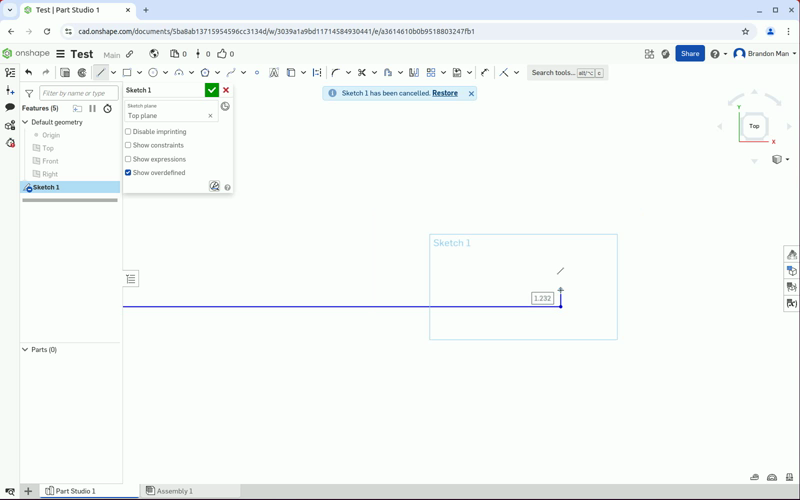
scroll(-6)
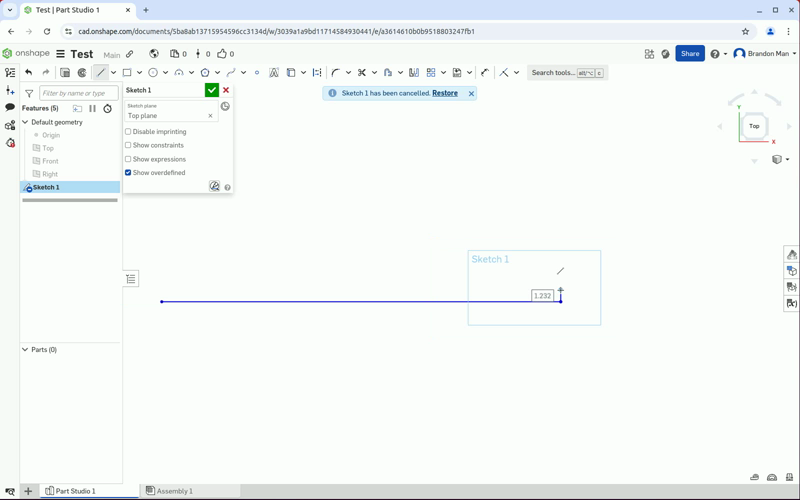
scroll(-6)
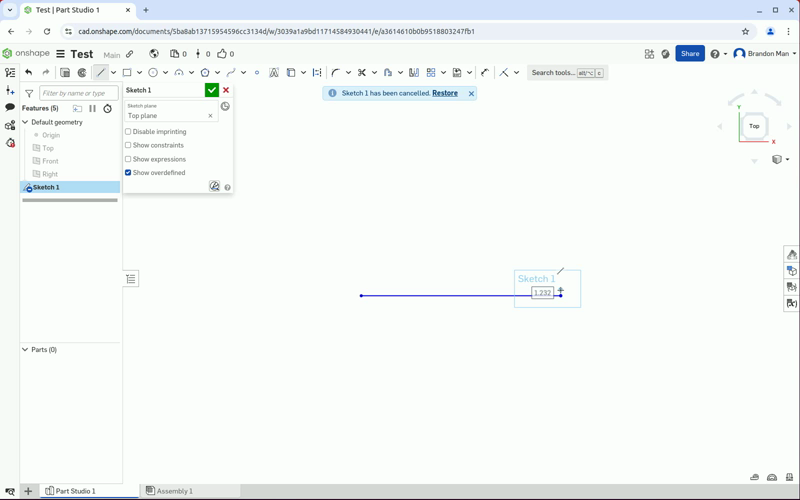
key_up(shift)
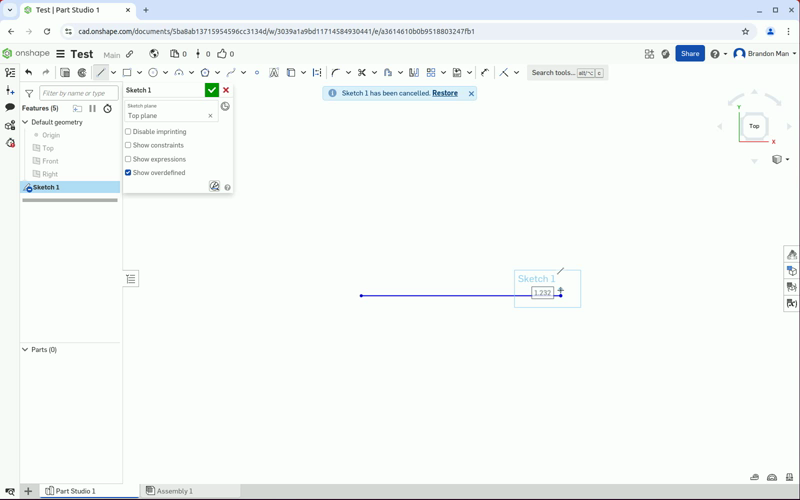
key(esc)
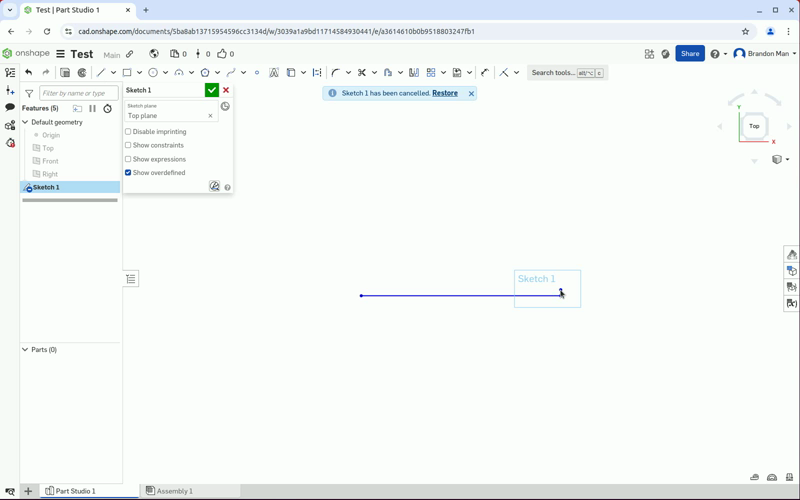
key(a)
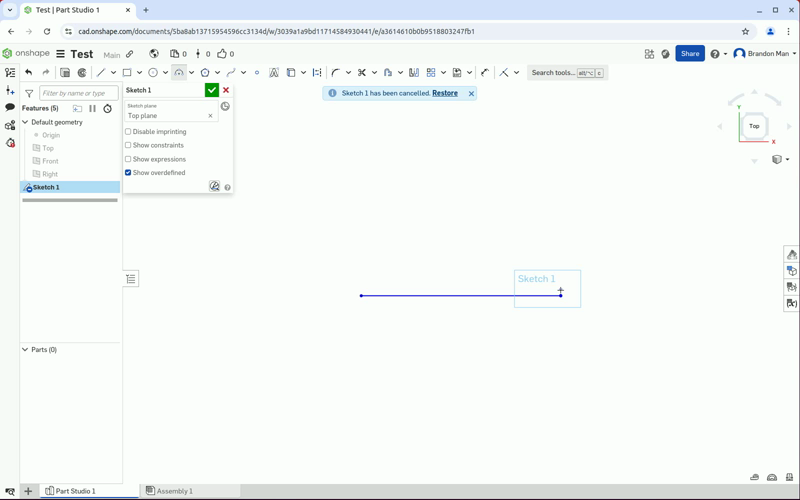
mouse_move(560, 289)
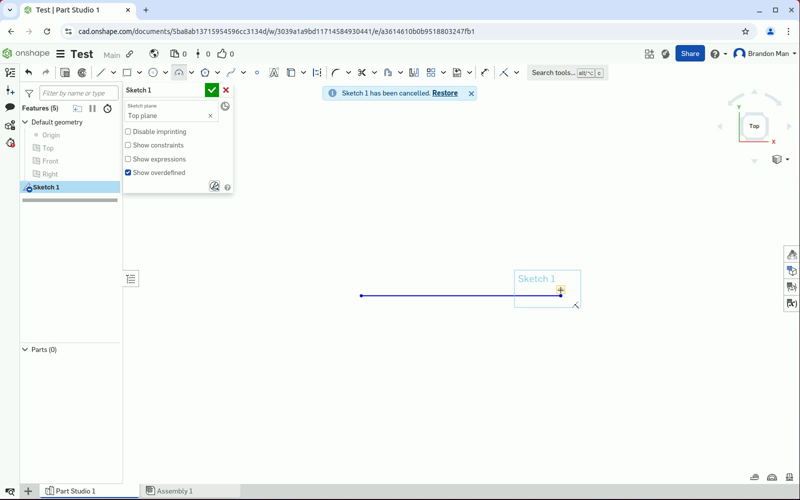
click(560, 289)
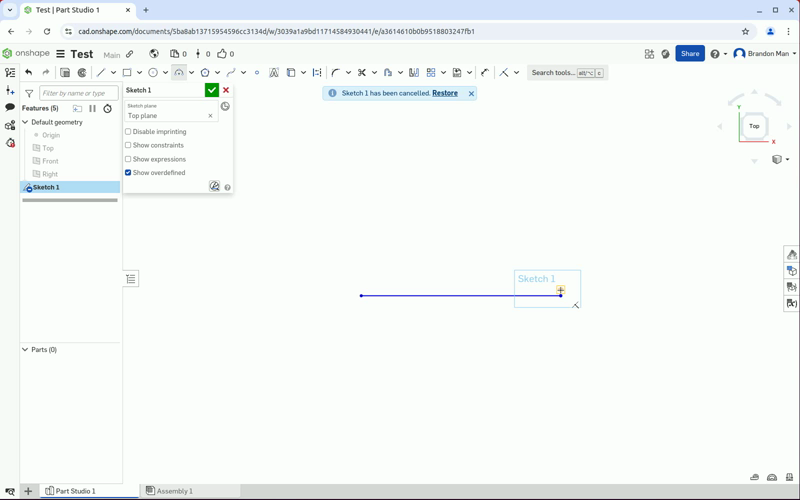
key_down(shift)
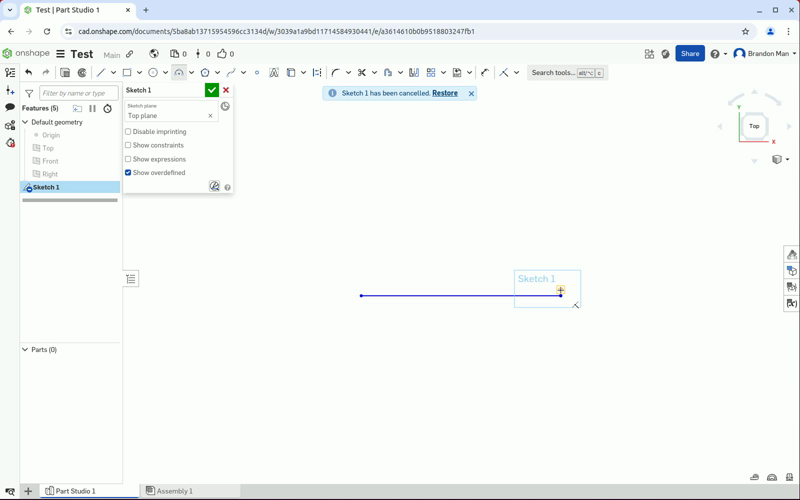
mouse_move(560, 276)
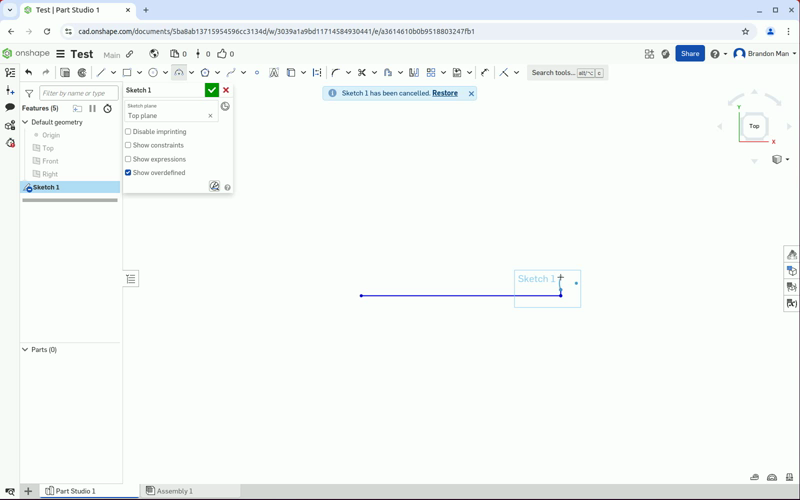
click(560, 276)
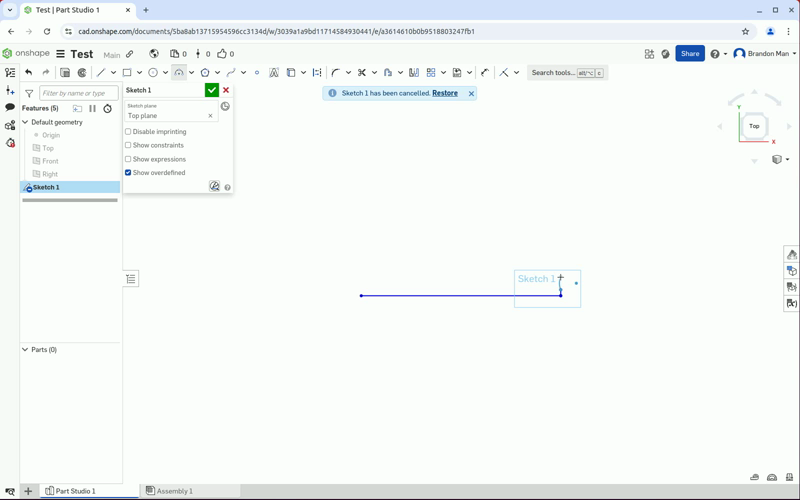
mouse_move(554, 283)
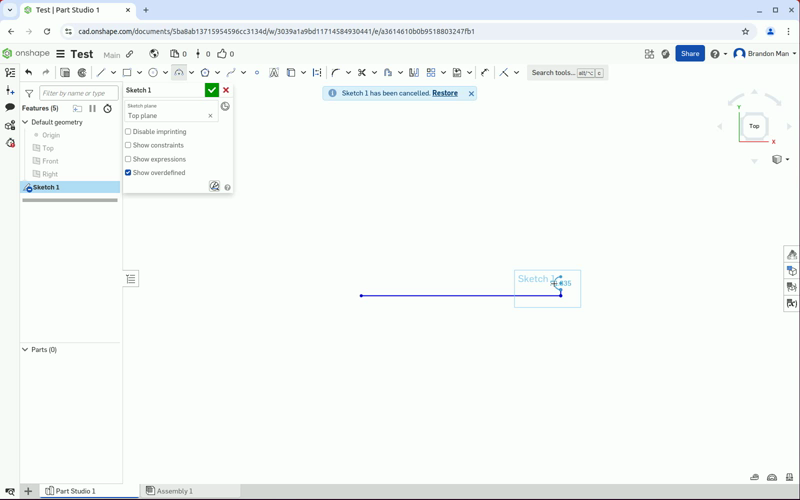
click(554, 283)
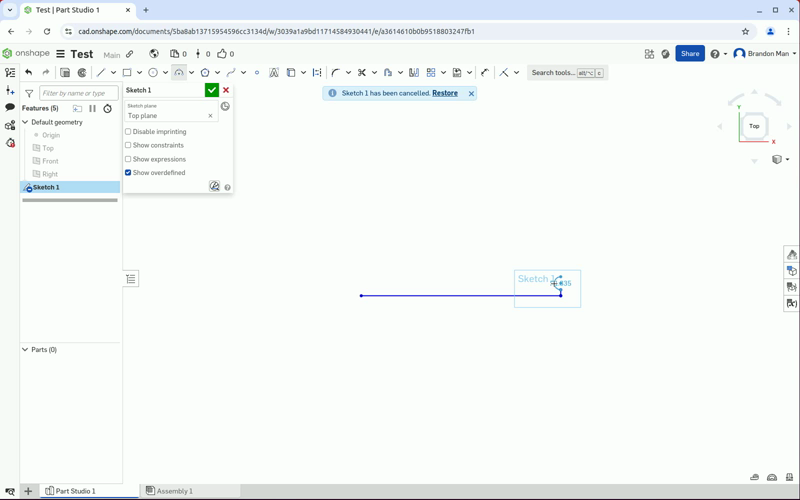
key_up(shift)
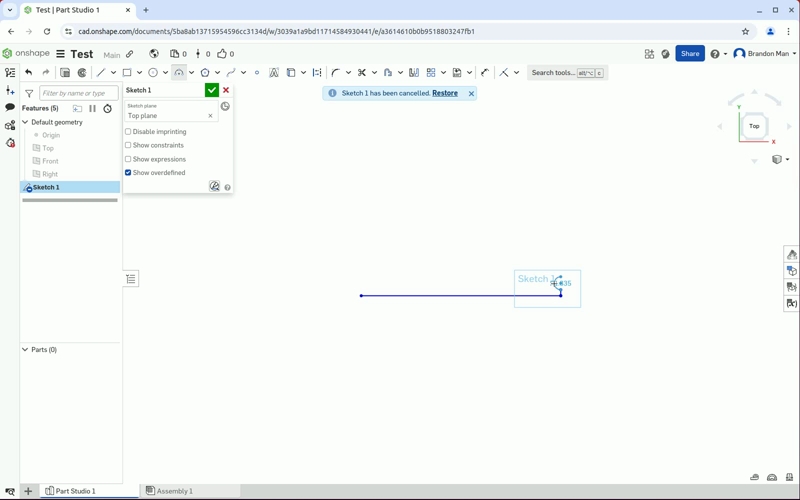
key(esc)
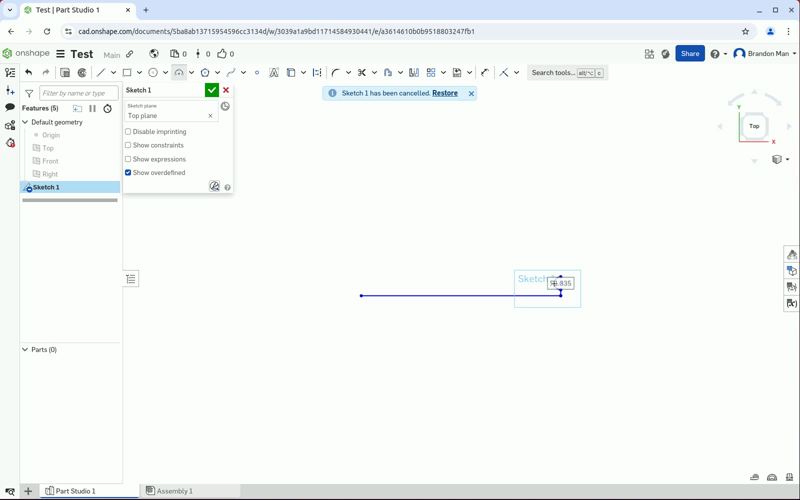
key(l)
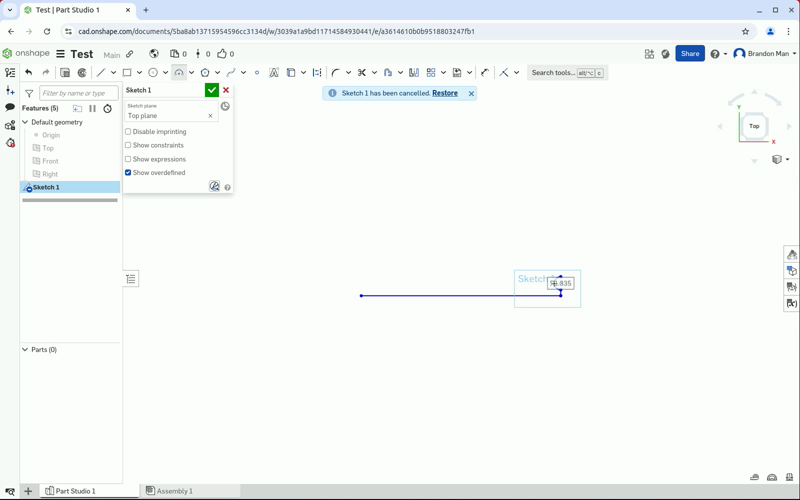
mouse_move(560, 276)
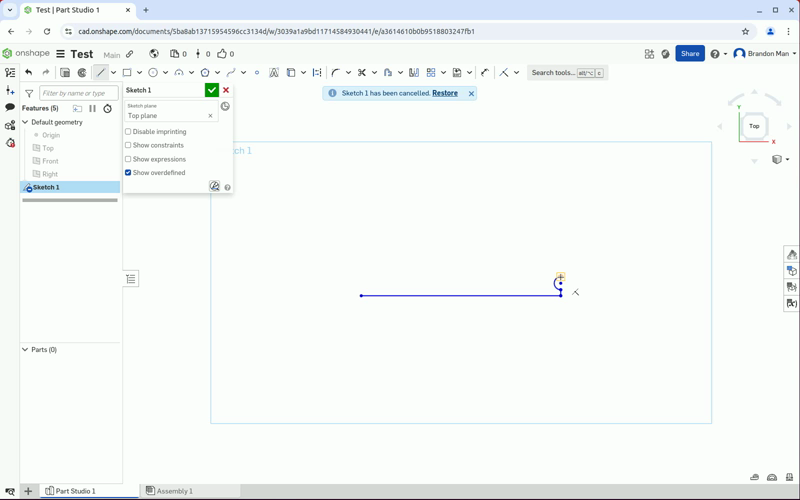
click(560, 276)
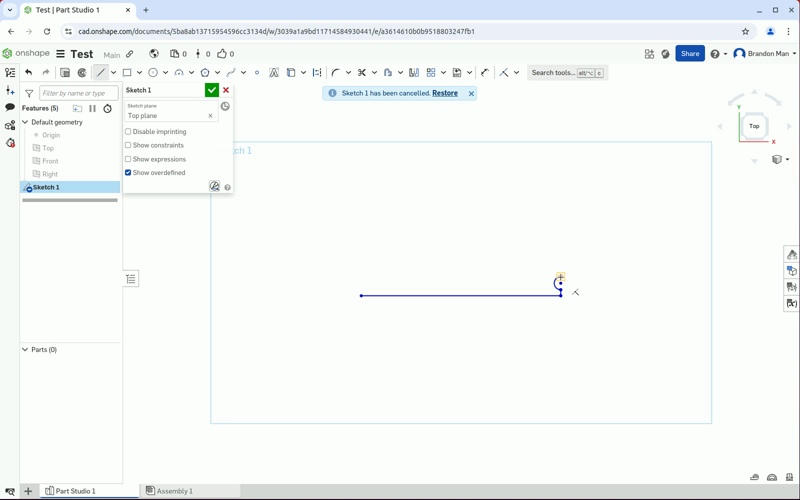
key_down(shift)
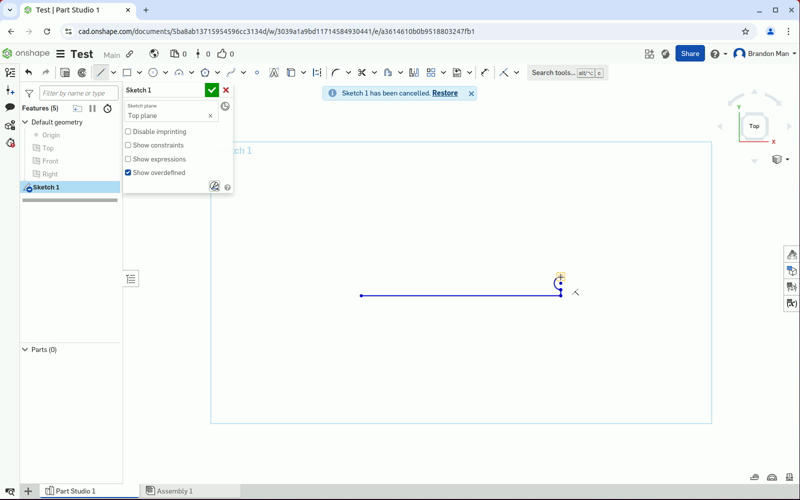
mouse_move(589, 276)
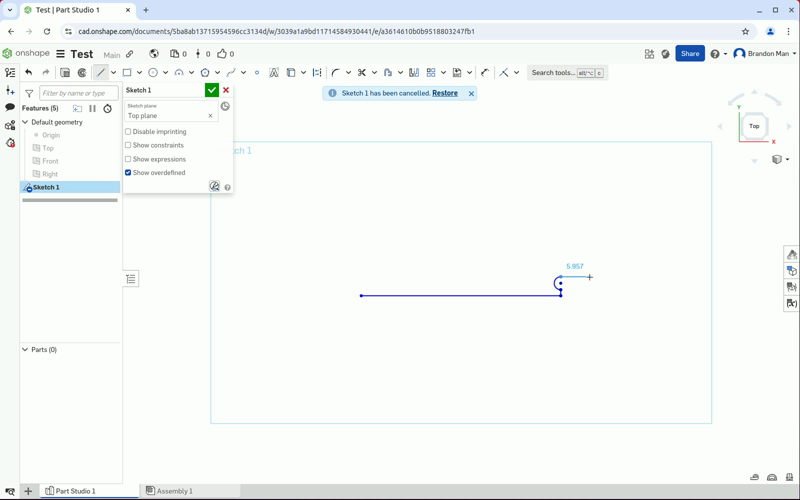
mouse_move(560, 270)
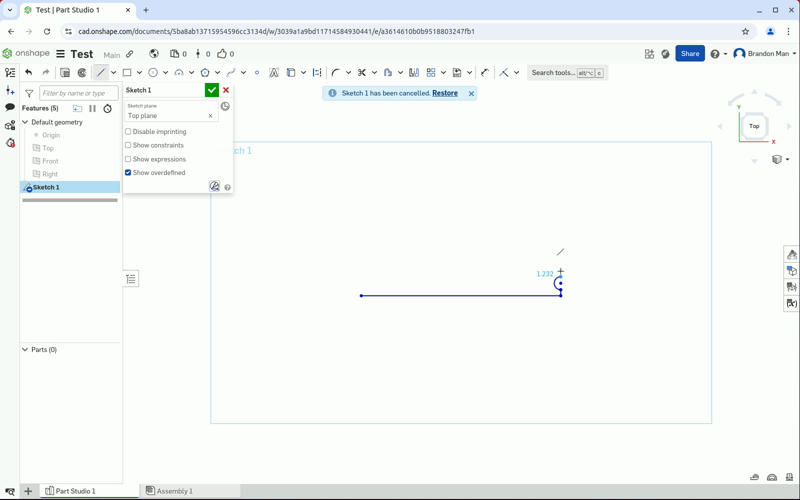
scroll(6)
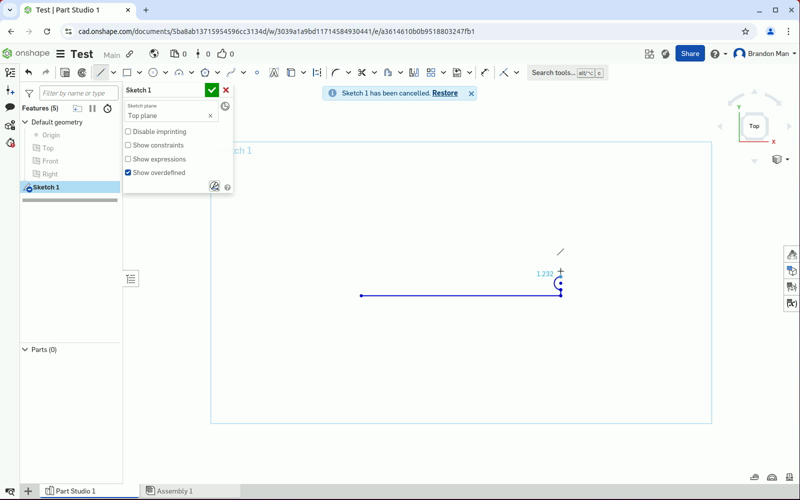
scroll(6)
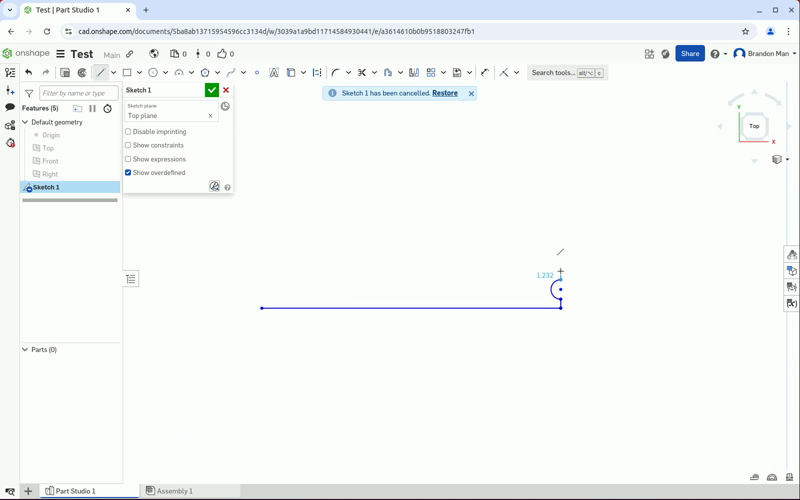
scroll(6)
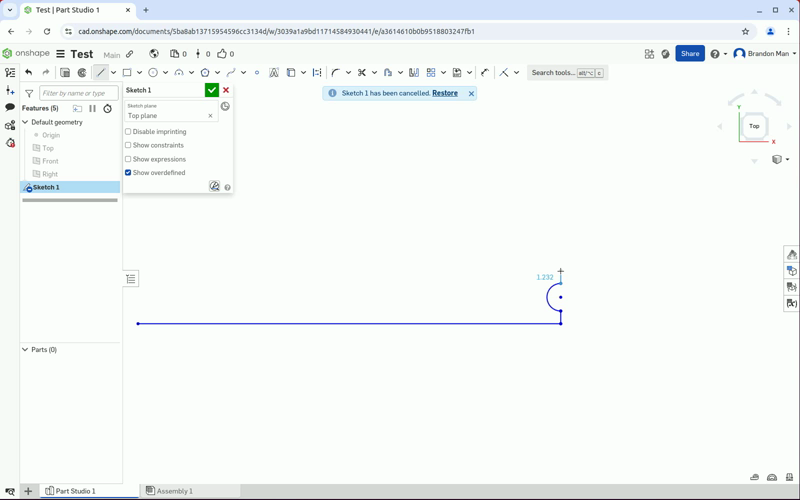
scroll(6)
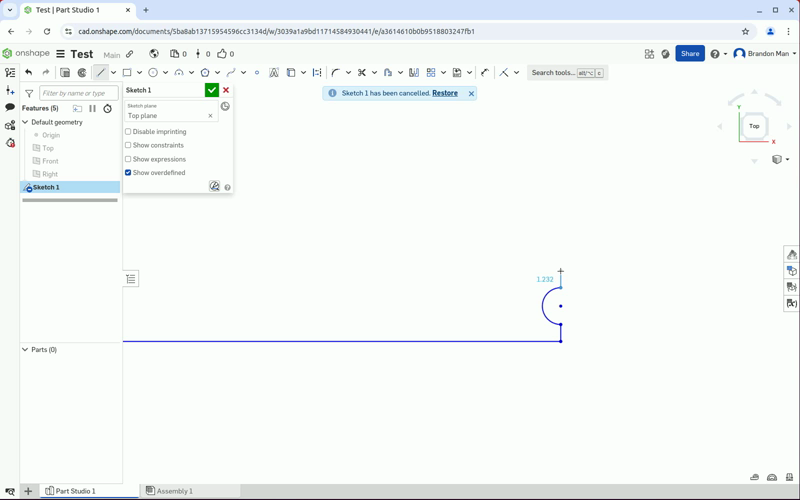
scroll(6)
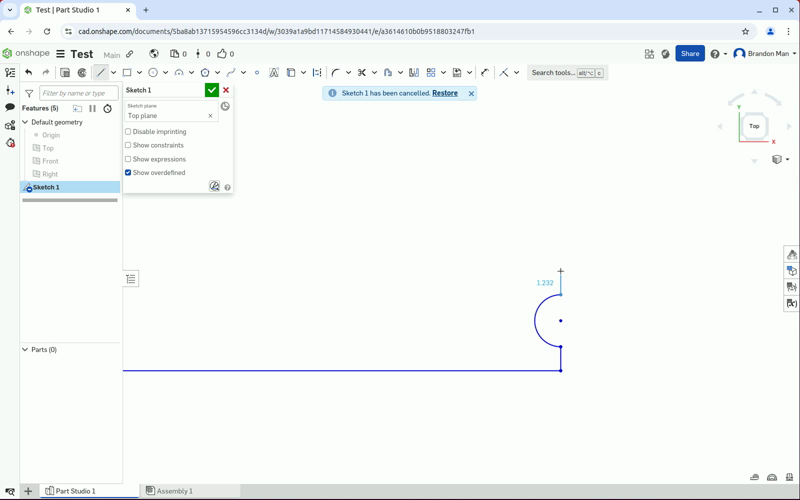
scroll(6)
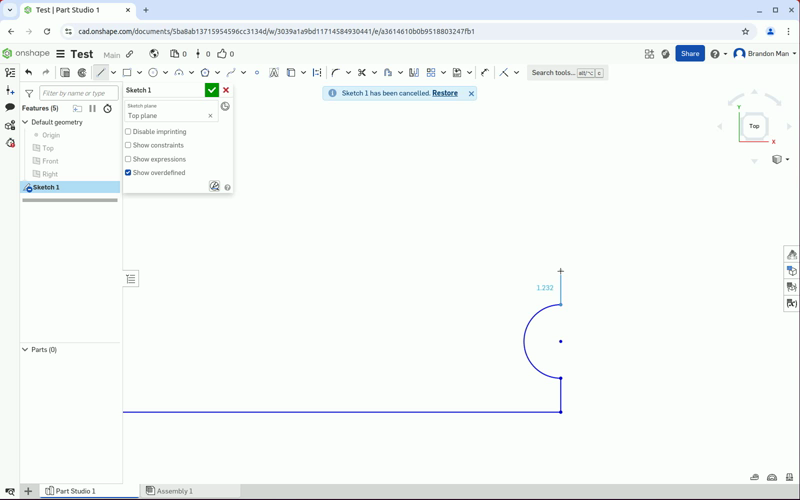
scroll(6)
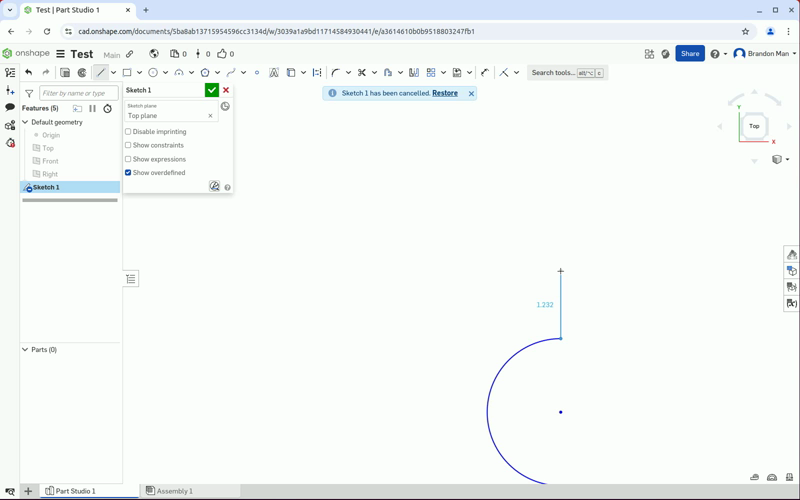
click(560, 270)
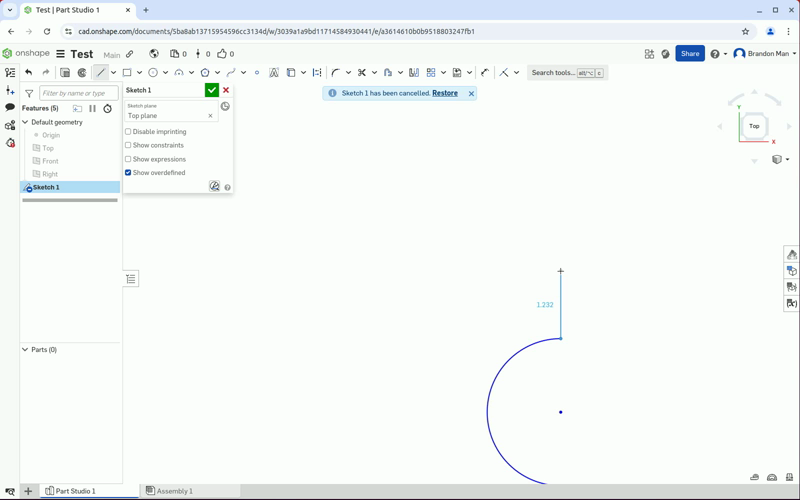
scroll(-6)
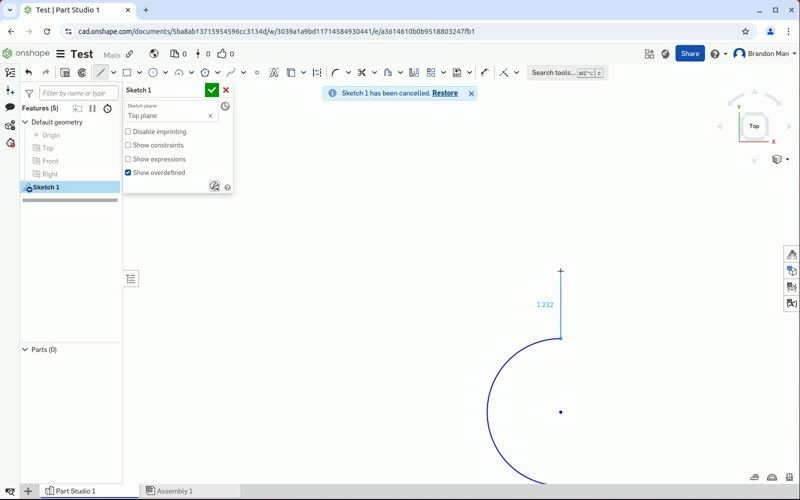
scroll(-6)
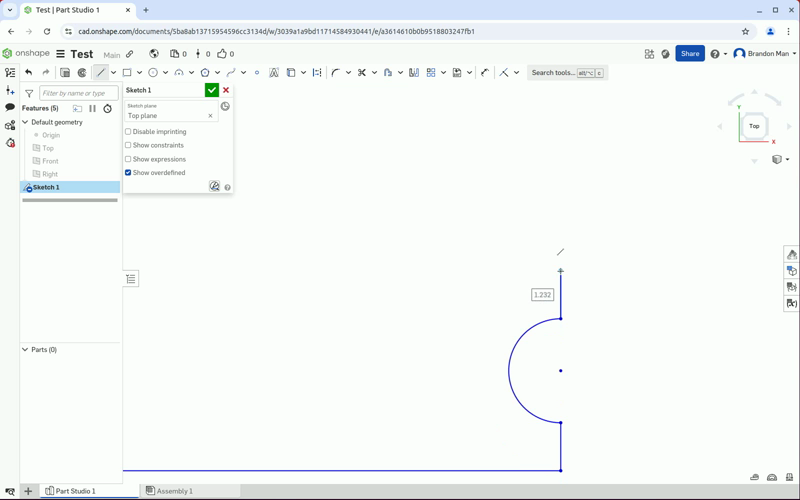
scroll(-6)
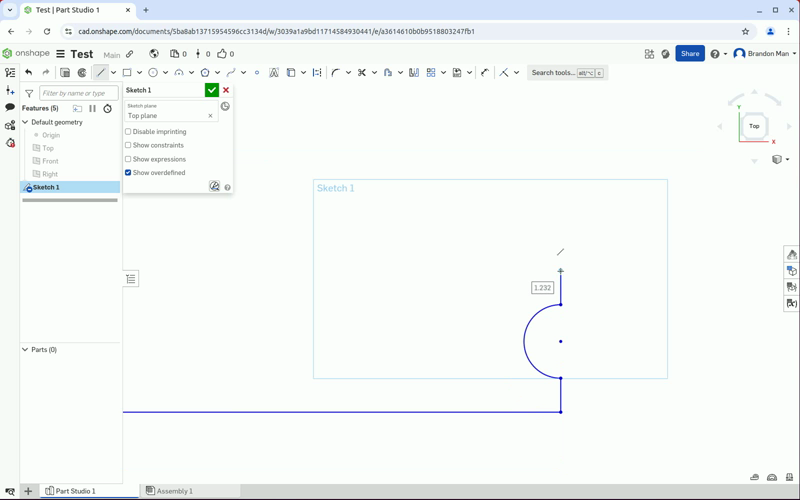
scroll(-6)
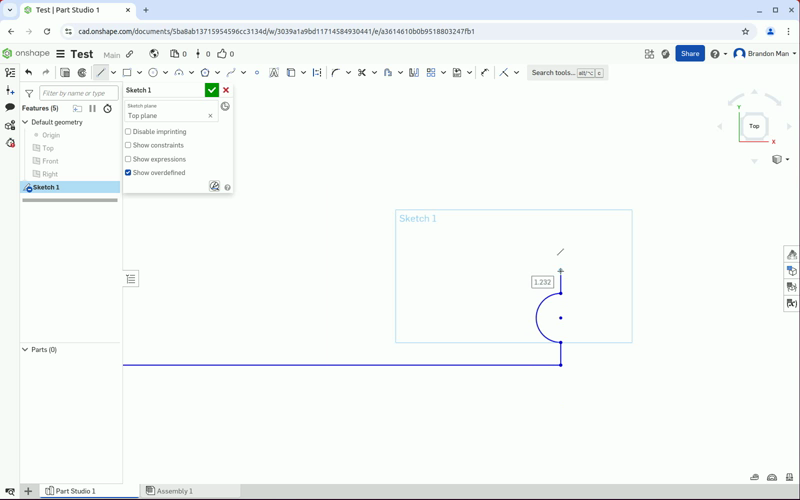
scroll(-6)
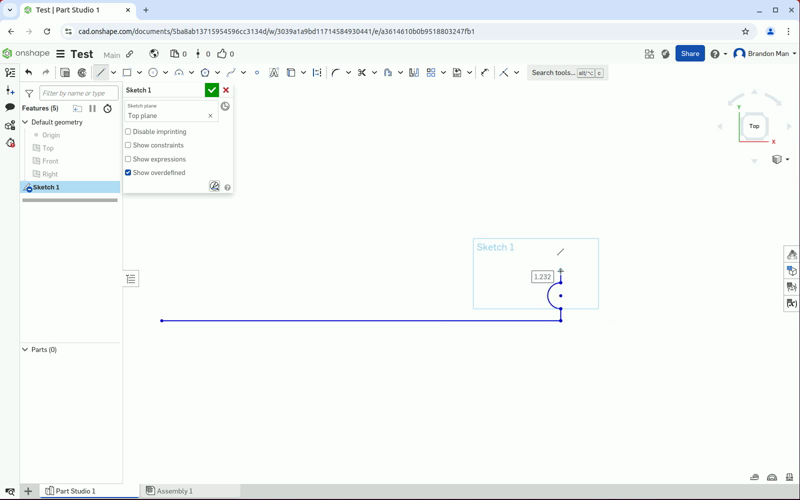
scroll(-6)
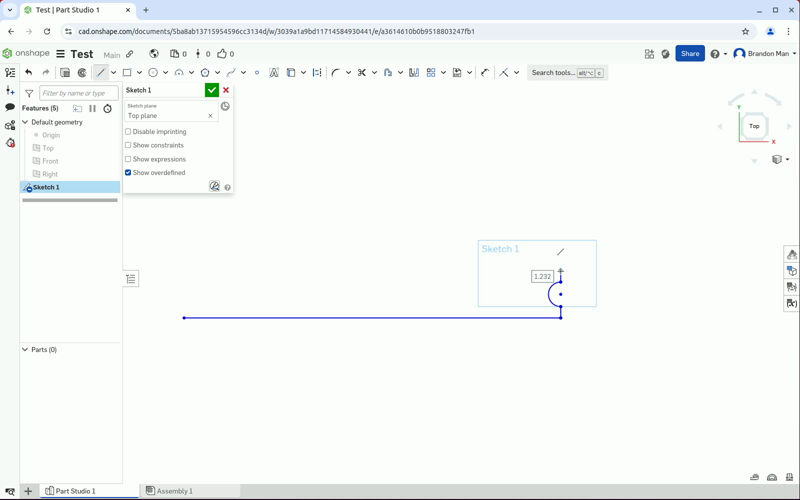
scroll(-6)
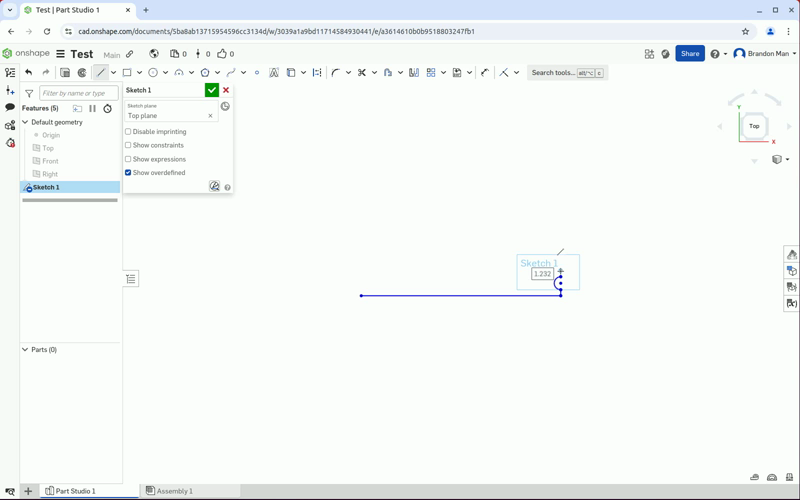
key_up(shift)
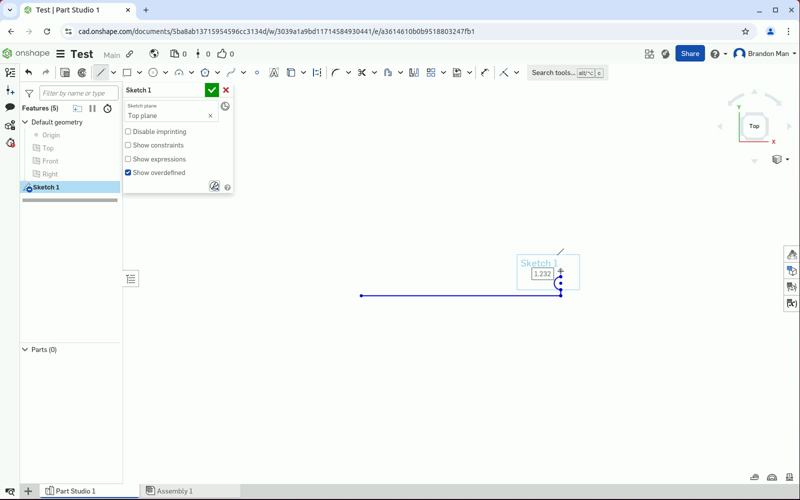
key_down(shift)
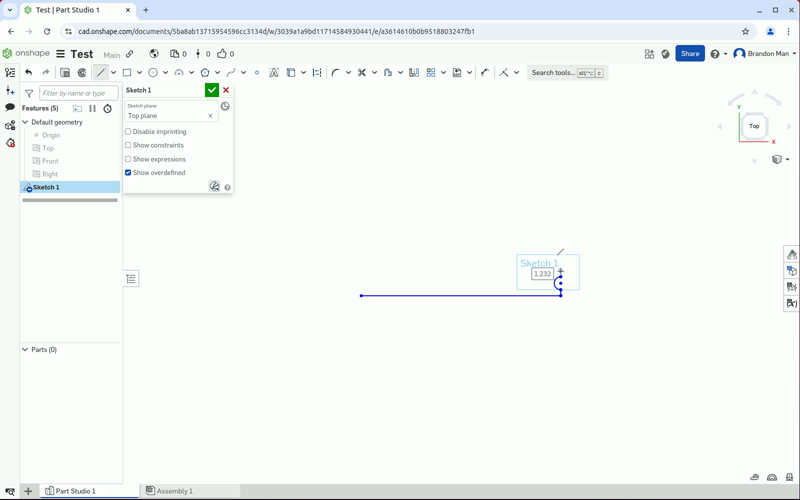
mouse_move(361, 270)
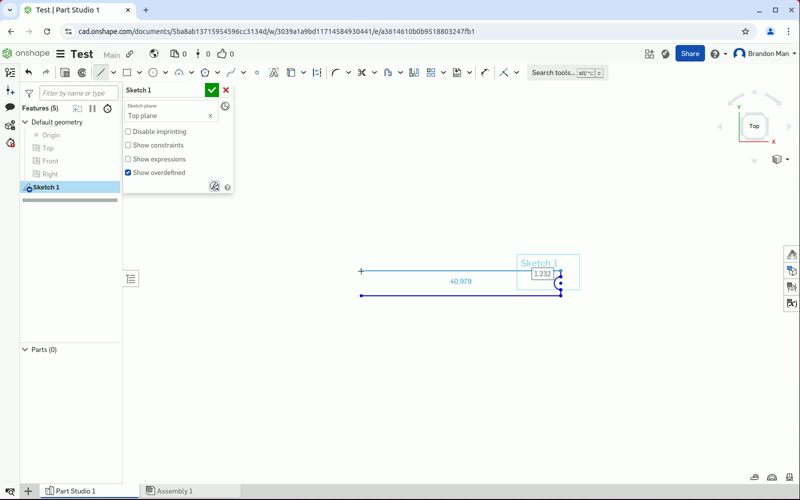
click(361, 270)
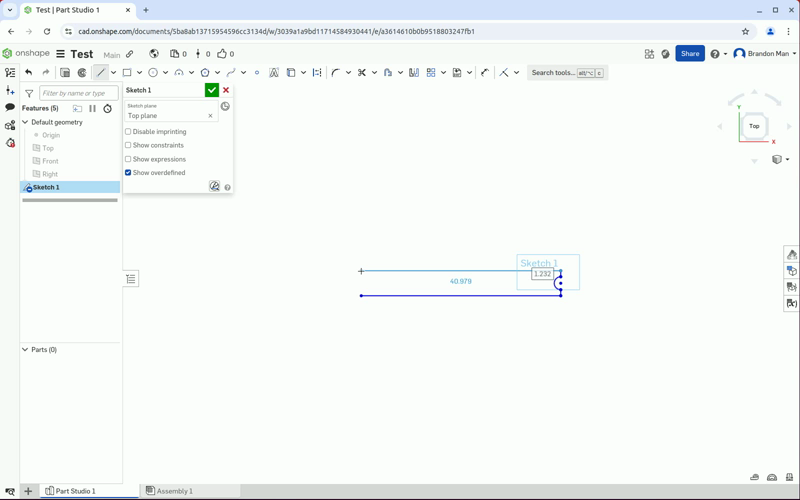
key_up(shift)
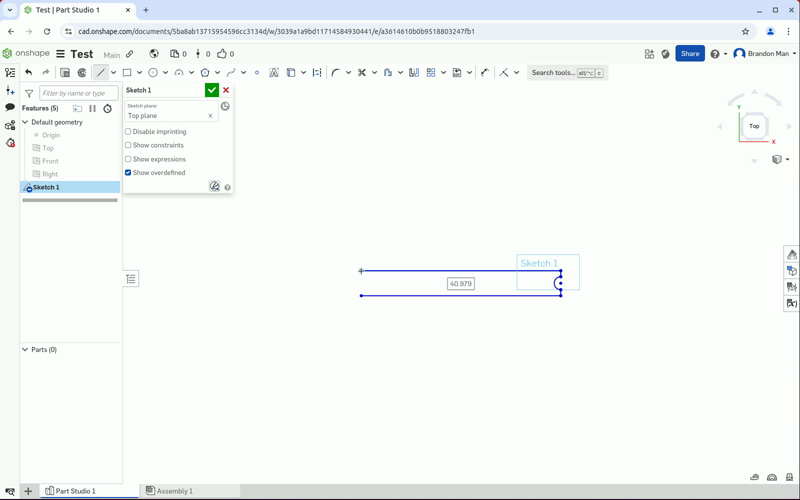
mouse_move(391, 270)
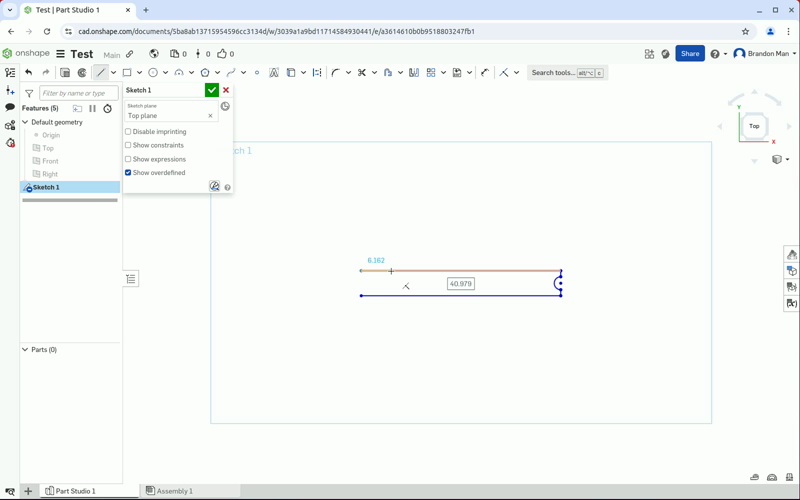
key_down(shift)
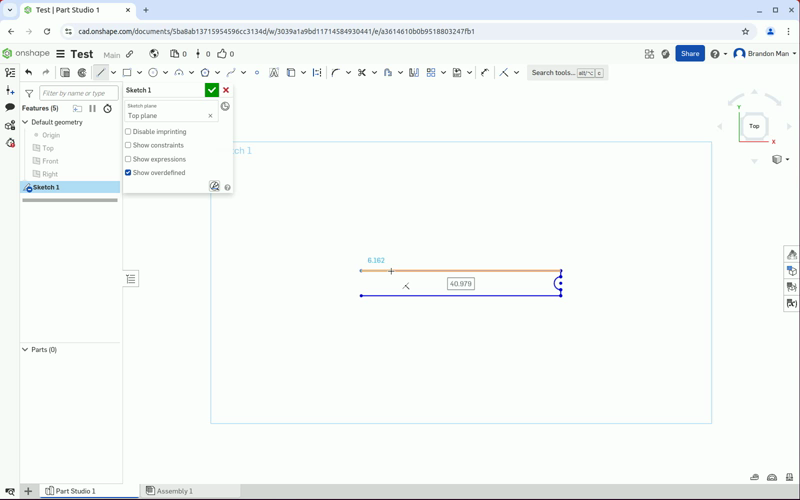
mouse_move(361, 295)
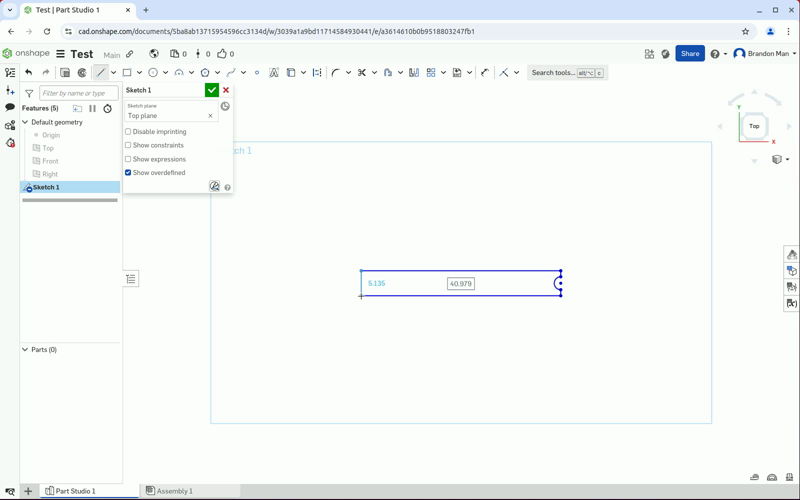
key_up(shift)
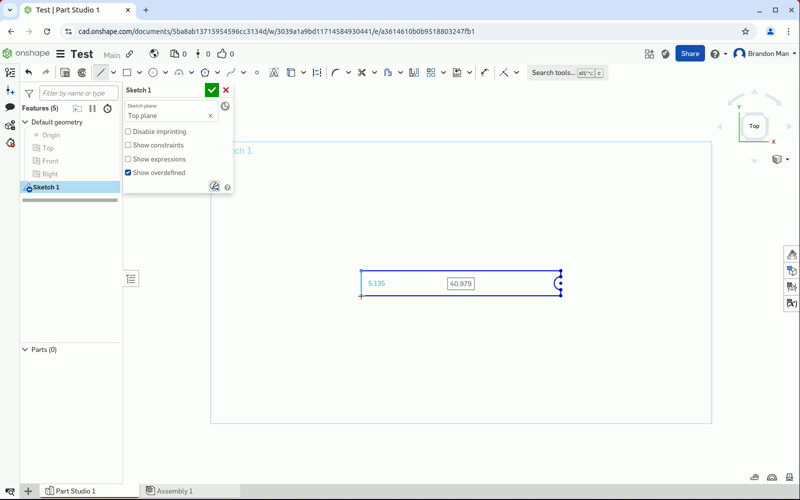
click(361, 295)
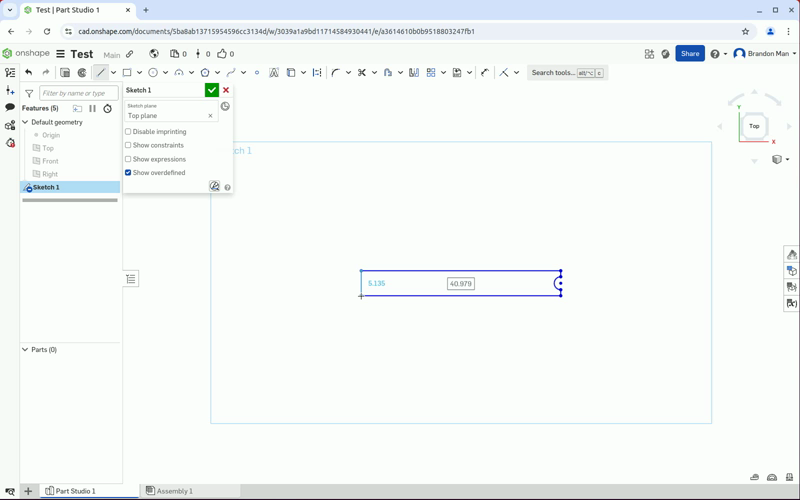
key(esc)
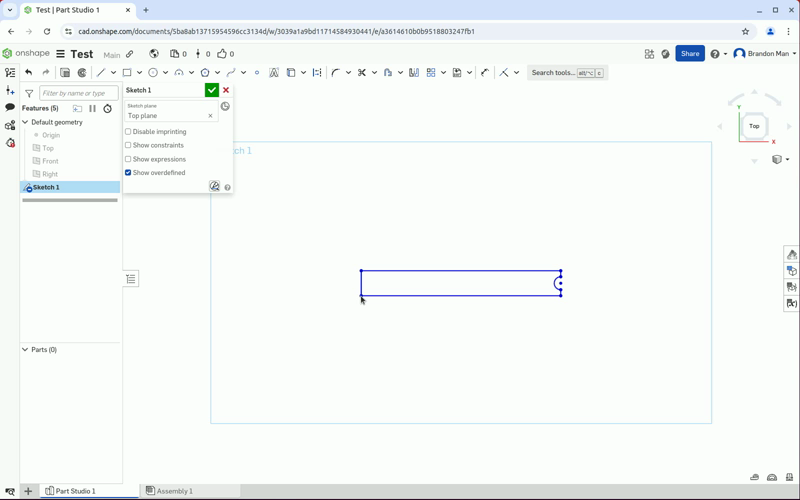
mouse_move(423, 289)
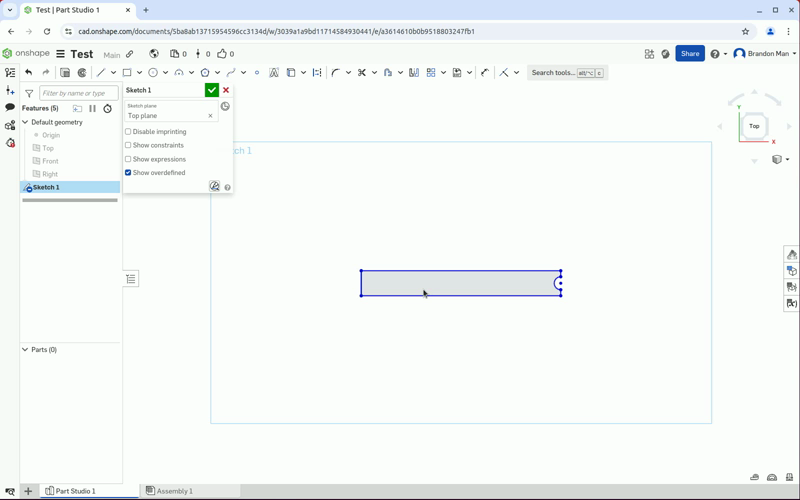
click(423, 289)
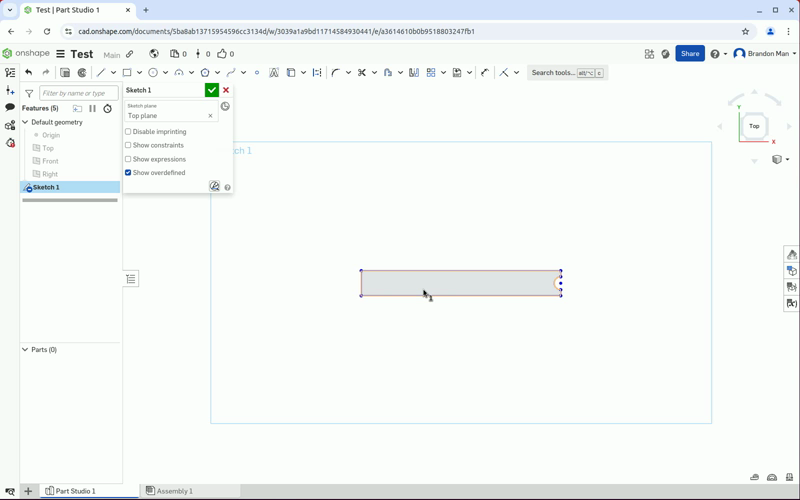
mouse_move(73, 352)
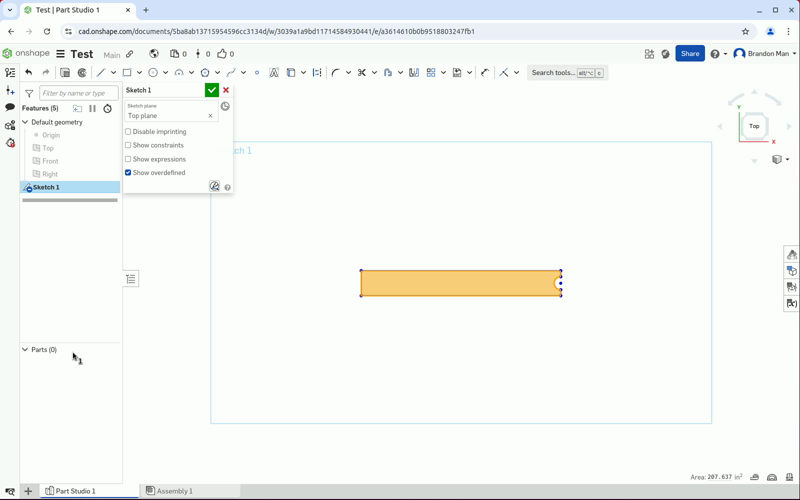
key(shift+y)
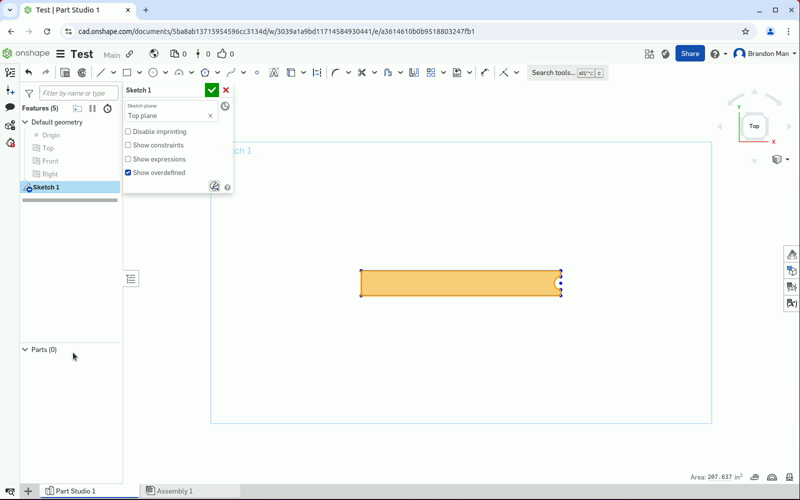
key(shift+e)
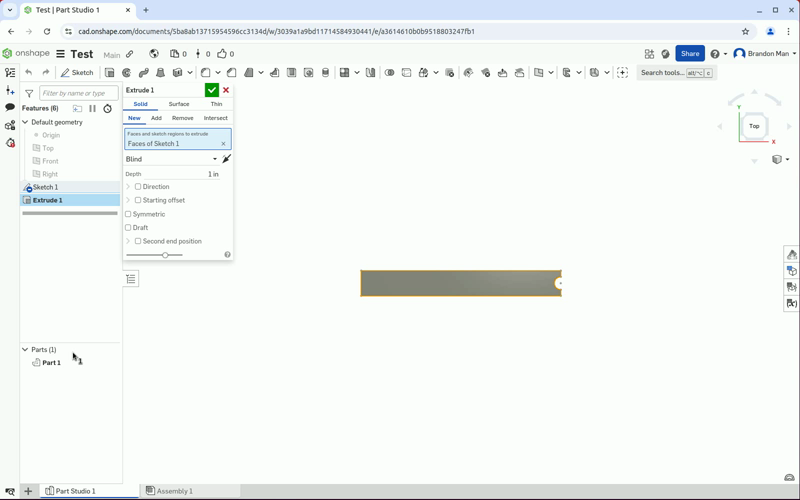
mouse_move(143, 106)
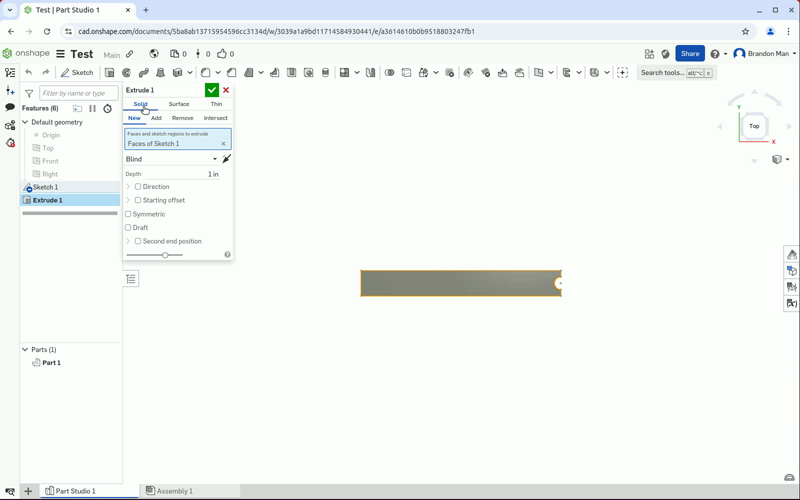
click(143, 106)
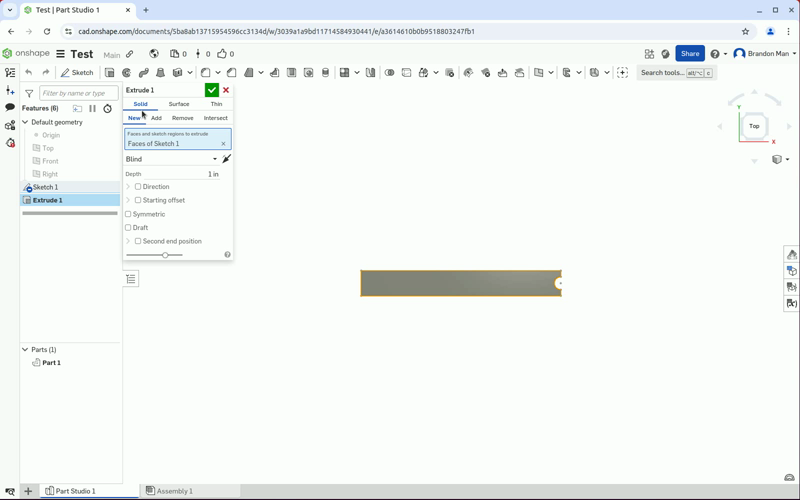
mouse_move(137, 120)
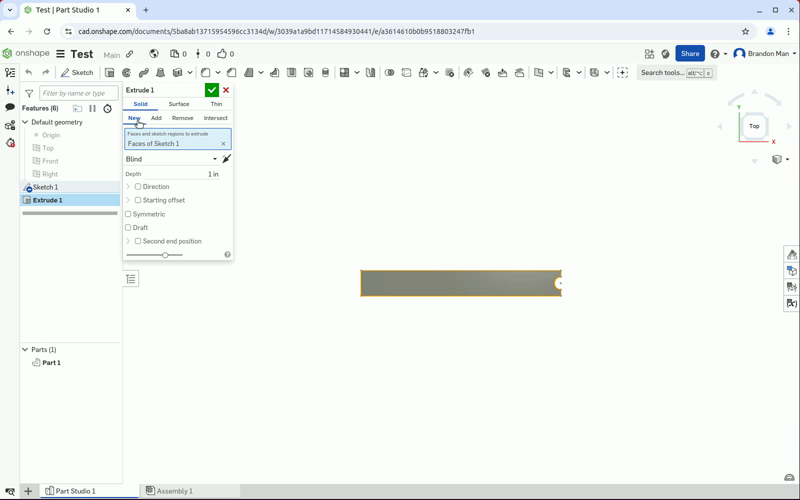
click(137, 120)
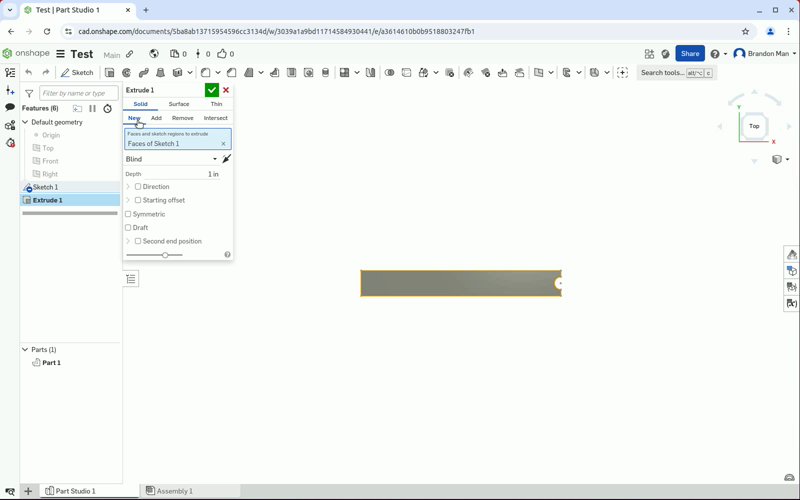
key(tab, 4)
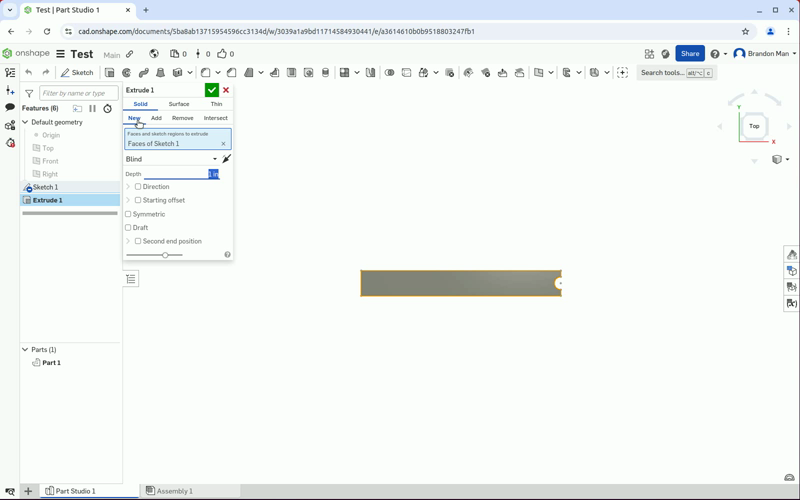
text(10.351)
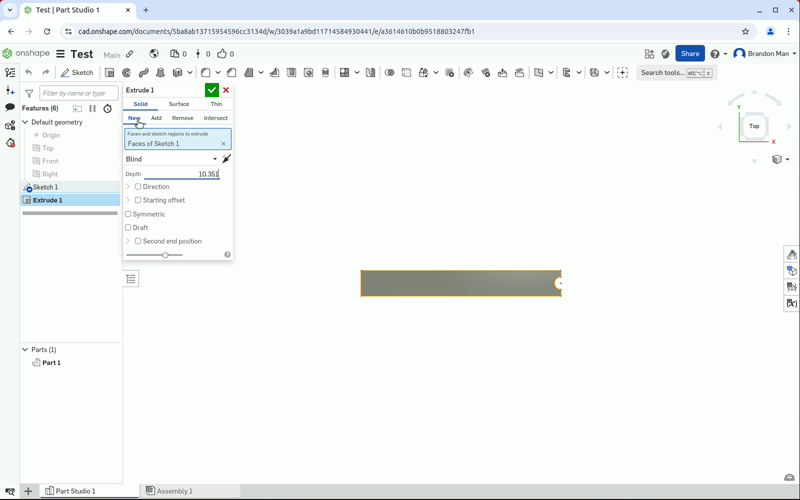
key(enter)
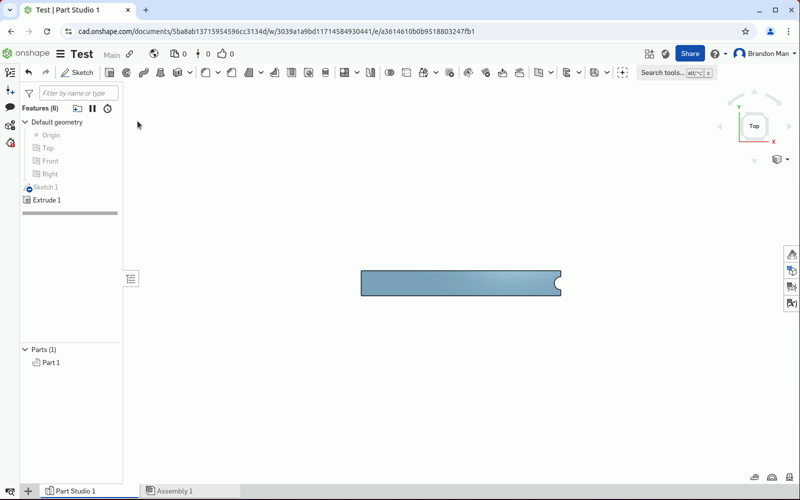
key(shift+h)
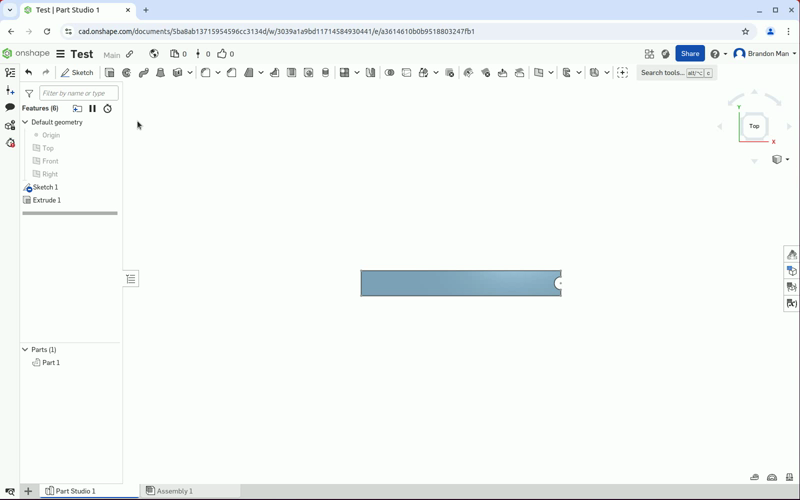
key(shift+h)
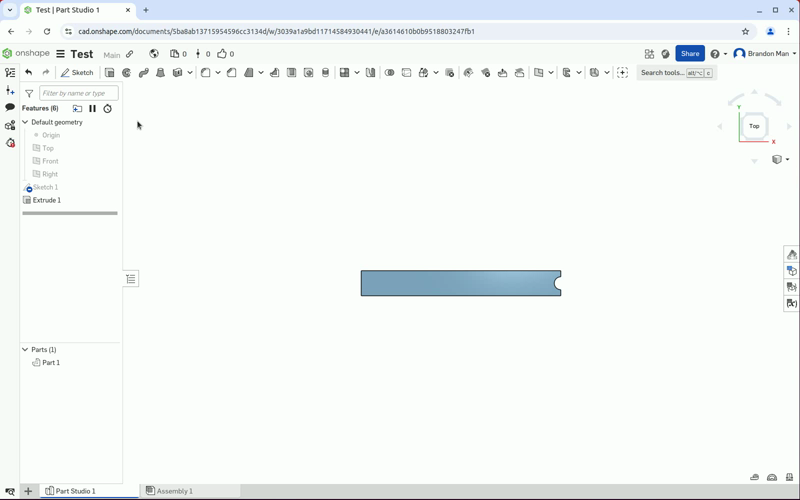
mouse_move(73, 189)
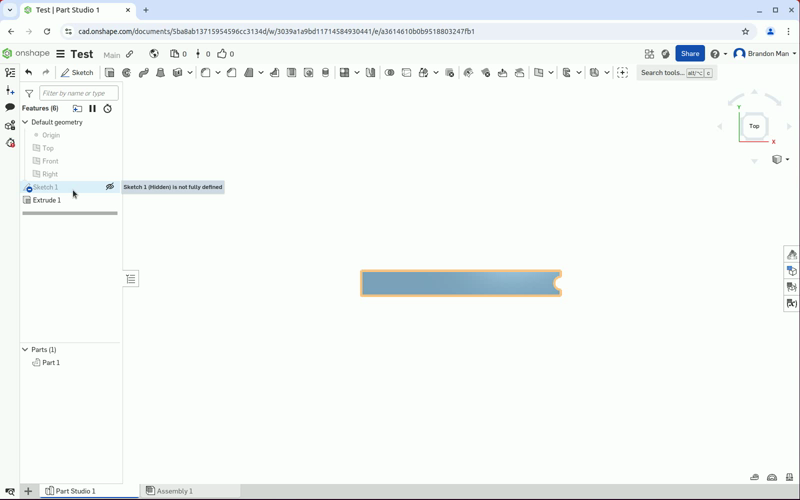
click(73, 189)
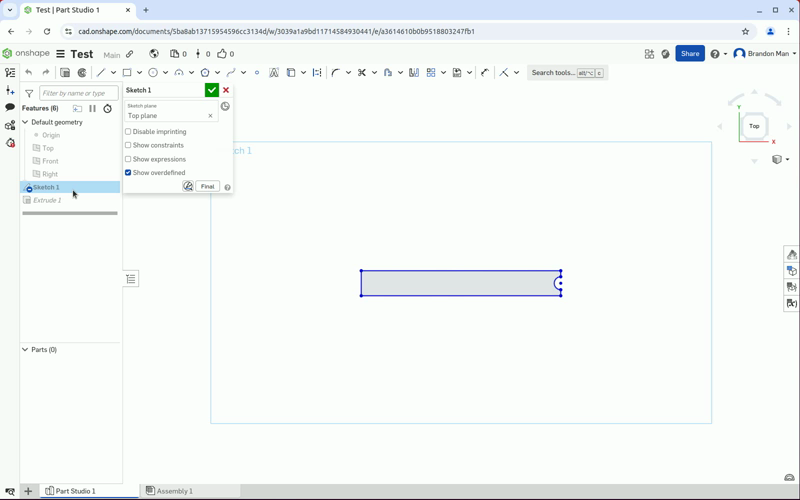
mouse_move(229, 92)
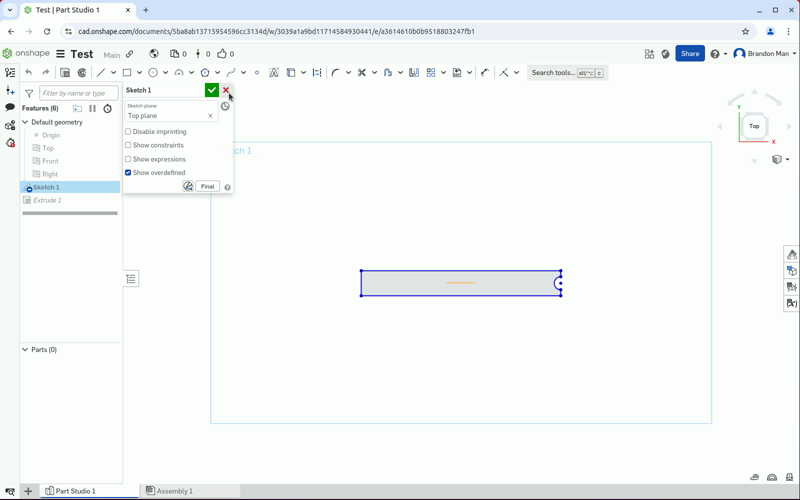
click(229, 92)
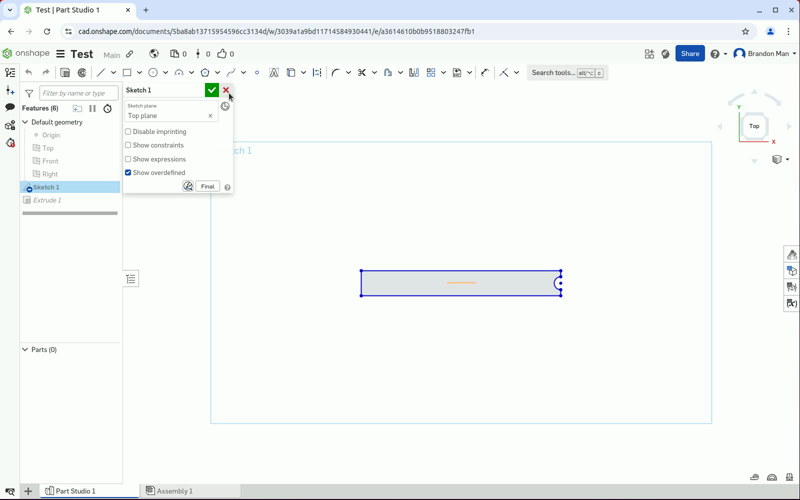
key(shift+s)
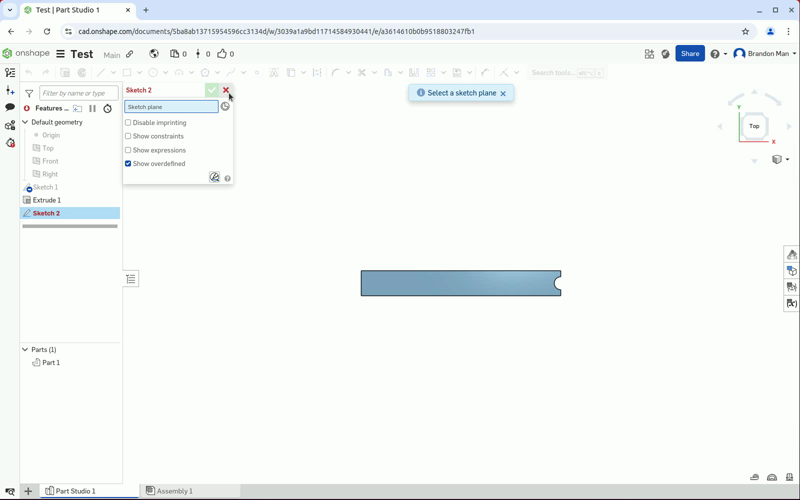
mouse_move(73, 150)
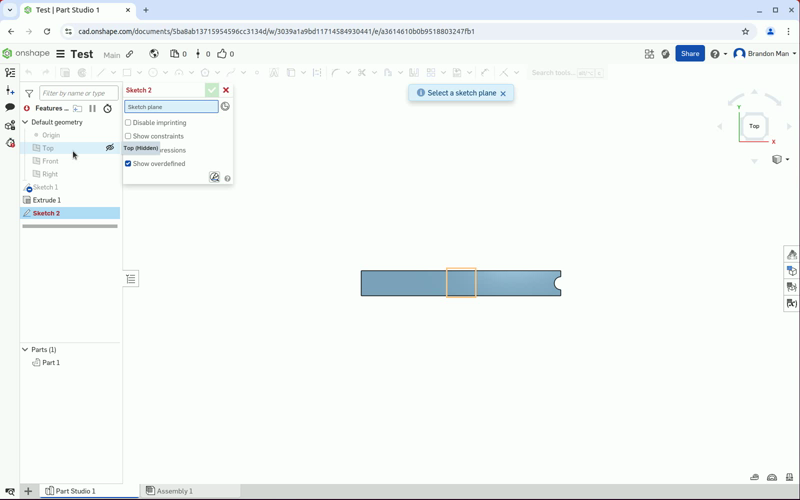
click(73, 150)
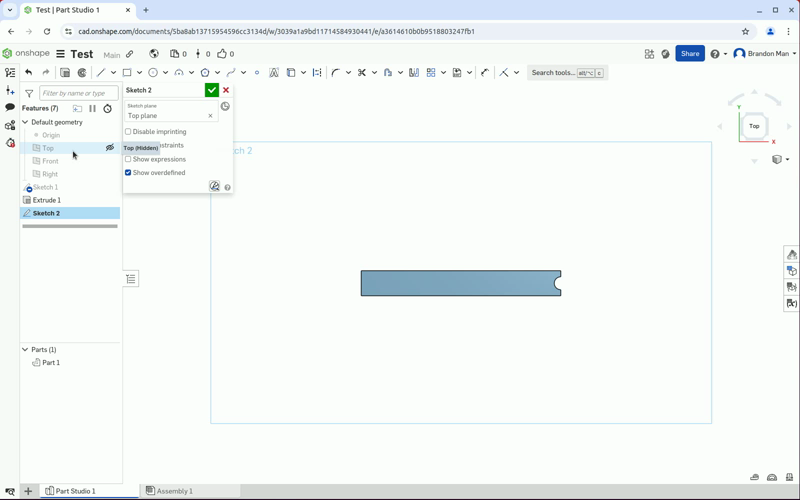
mouse_move(73, 352)
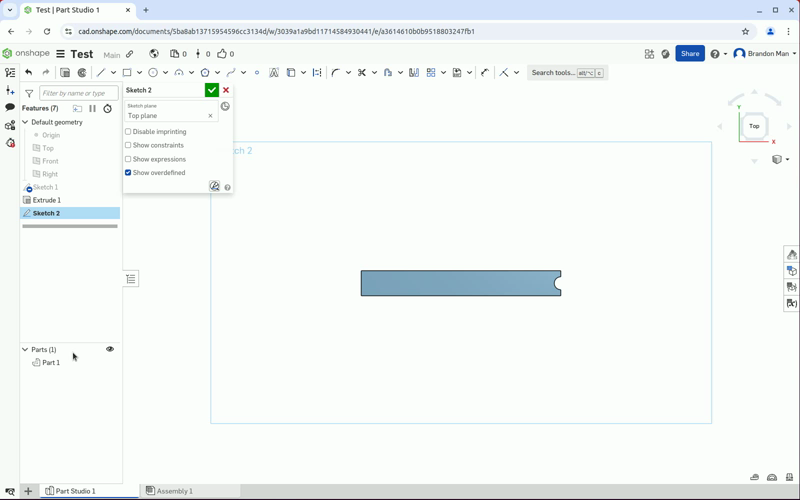
key(y)
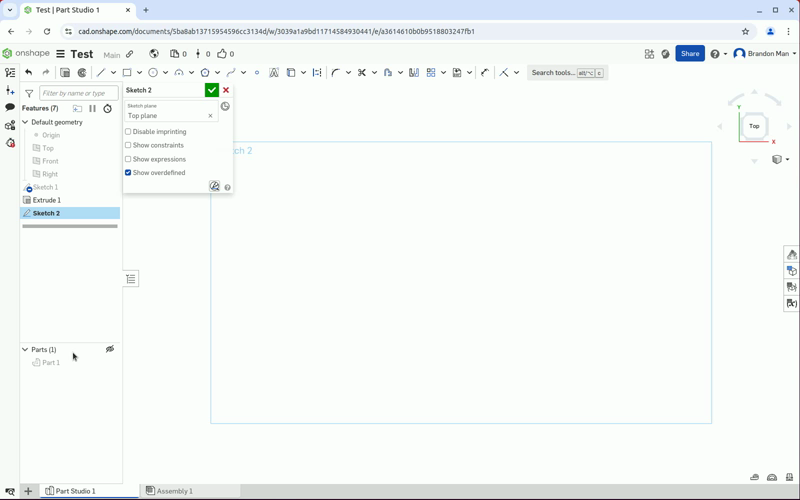
key(a)
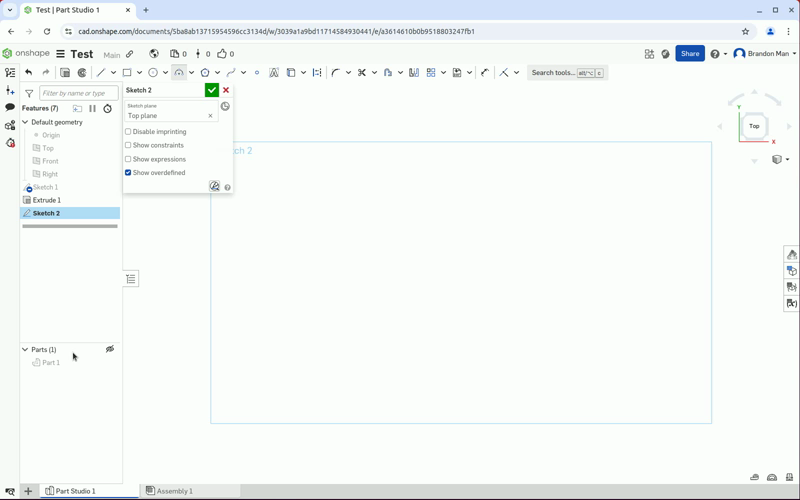
key_down(shift)
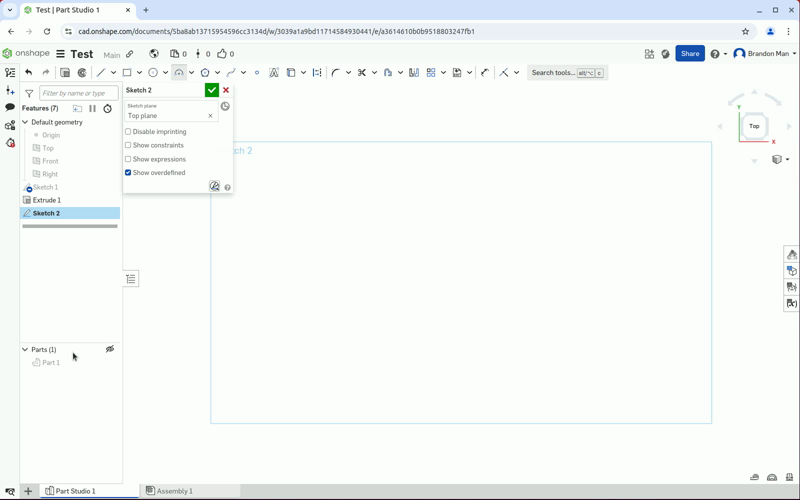
mouse_move(560, 295)
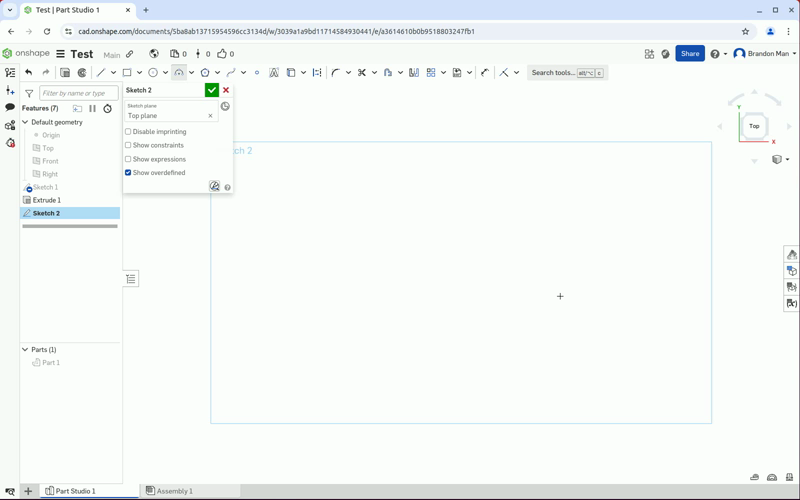
click(560, 295)
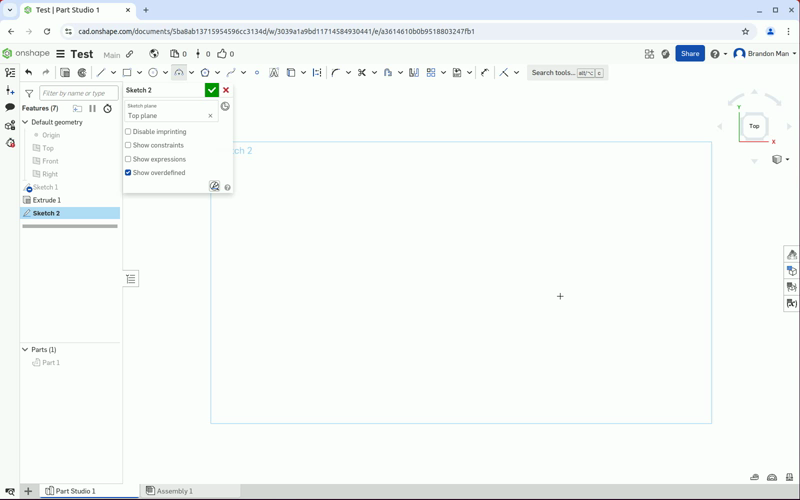
key_up(shift)
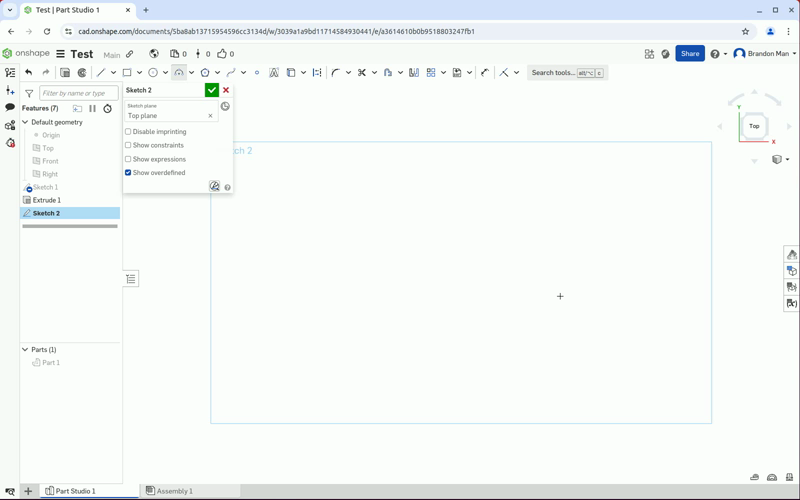
key_down(shift)
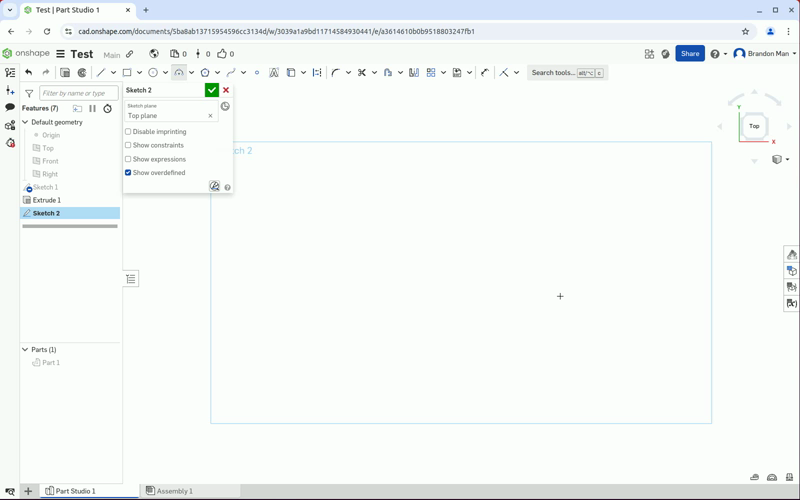
mouse_move(560, 270)
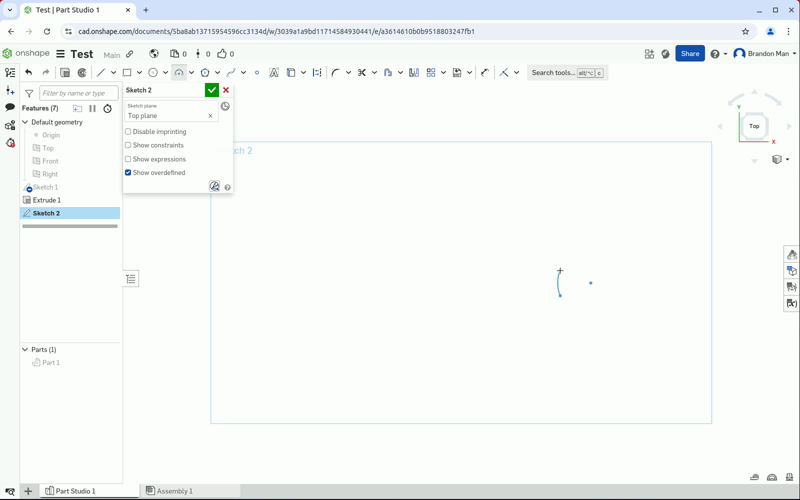
click(560, 270)
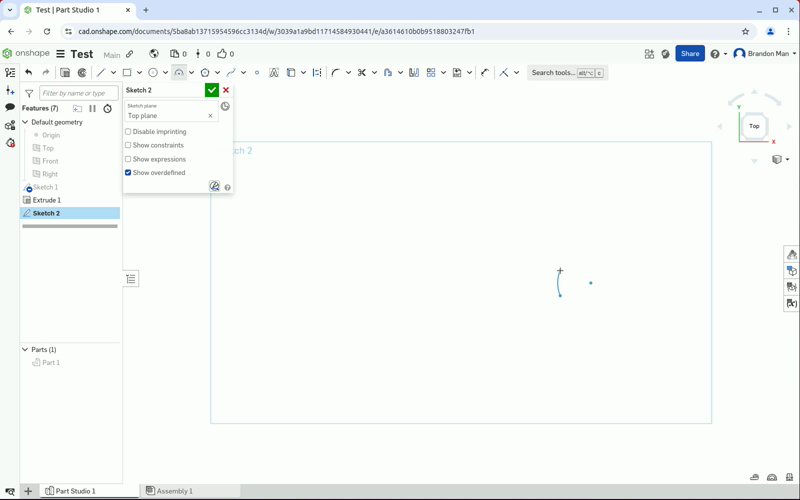
mouse_move(573, 282)
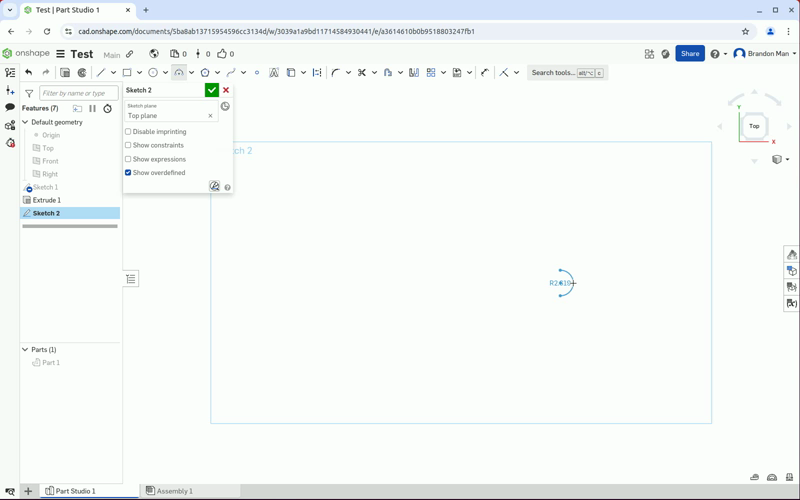
click(573, 282)
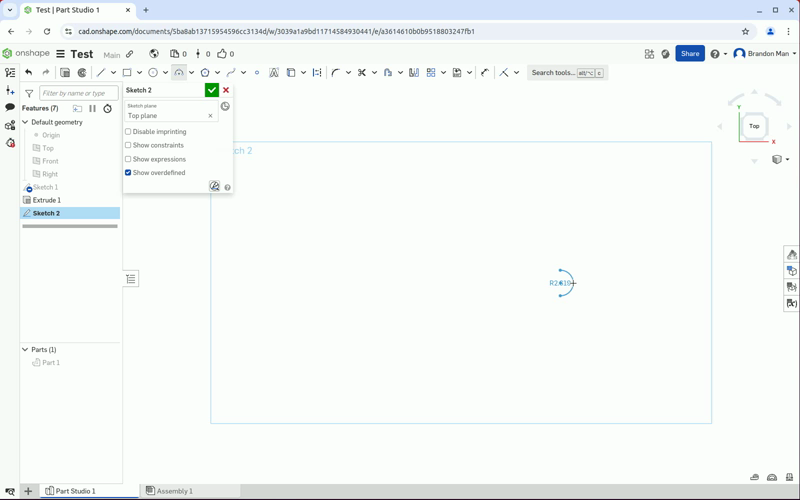
key_up(shift)
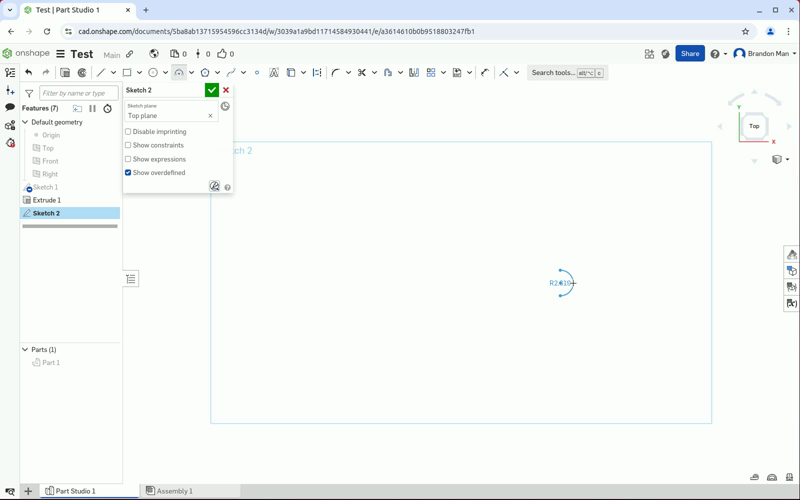
key(esc)
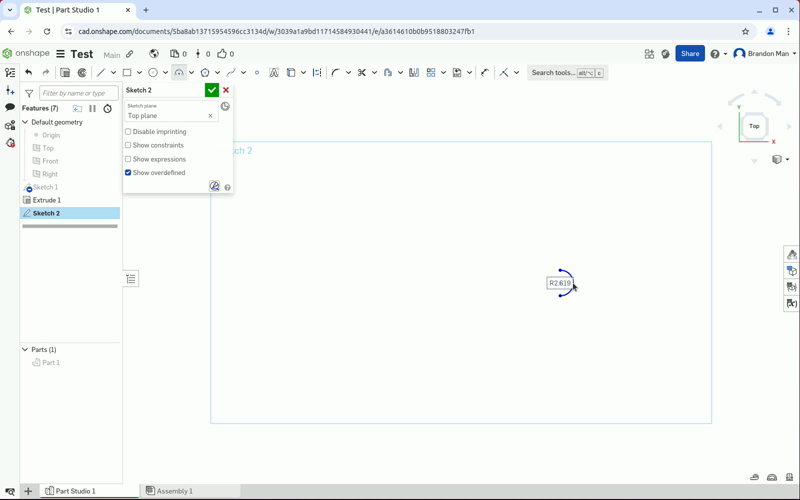
key(l)
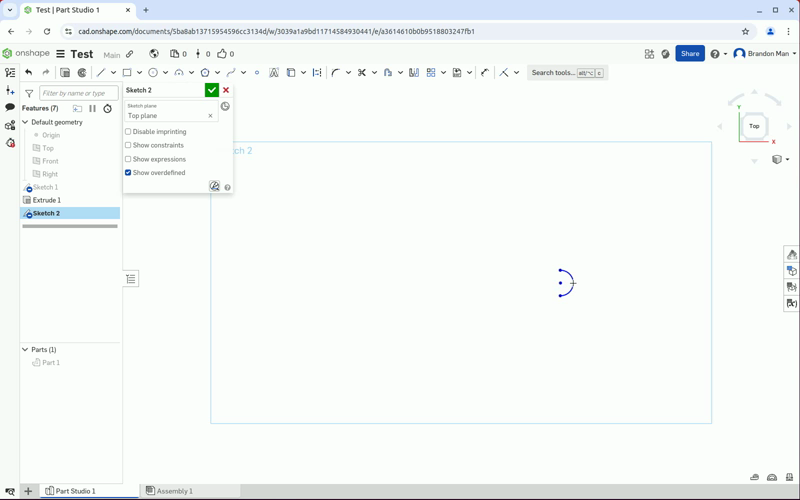
mouse_move(560, 270)
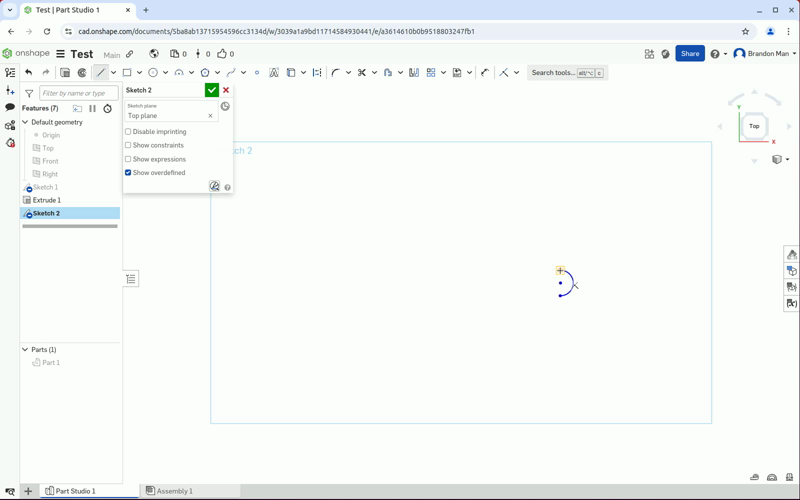
click(560, 270)
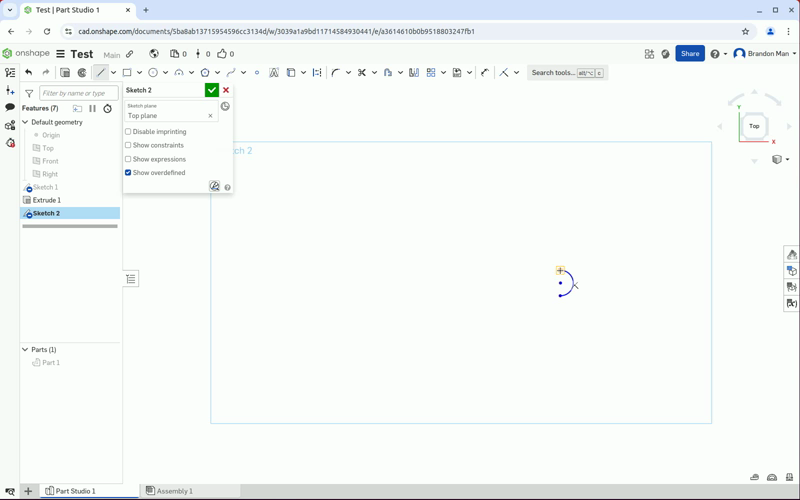
key_down(shift)
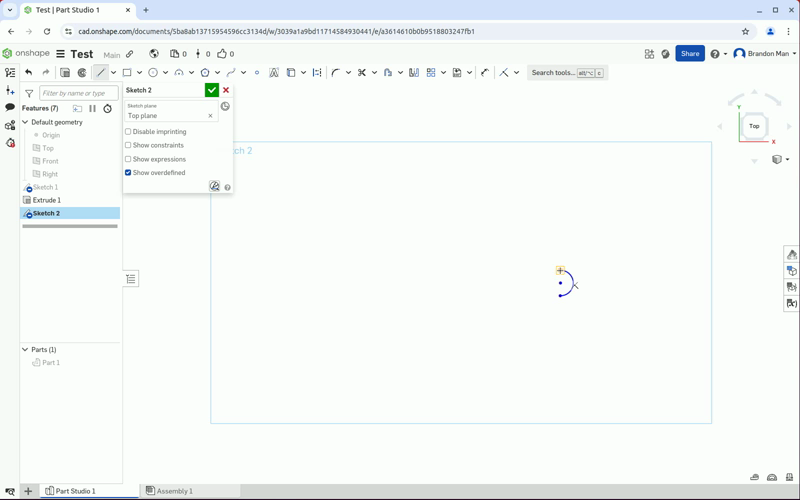
mouse_move(589, 270)
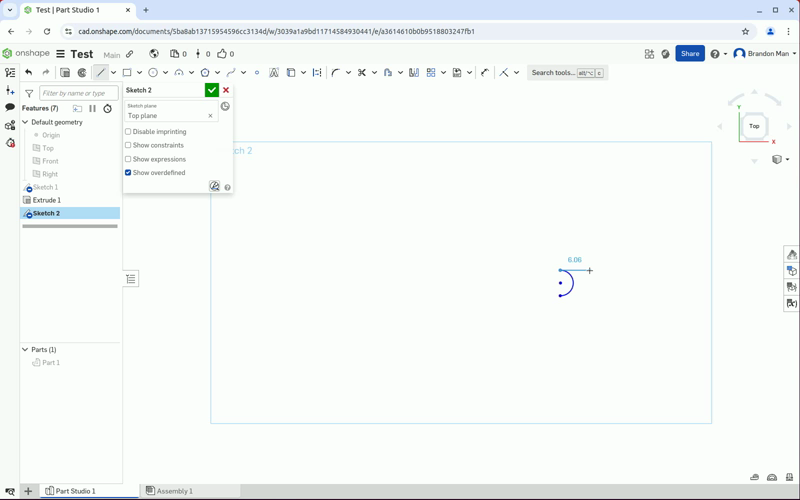
mouse_move(560, 276)
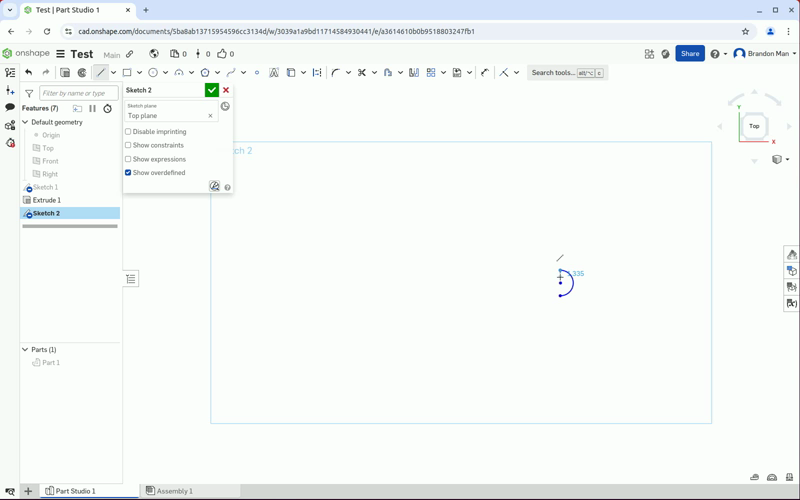
scroll(6)
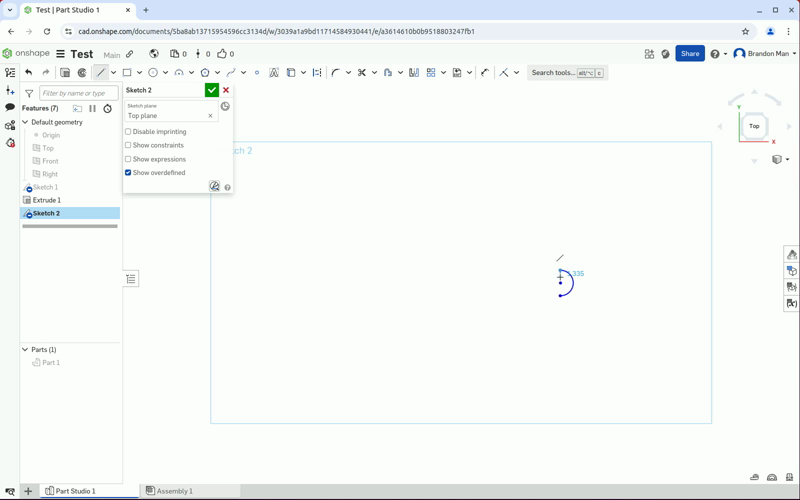
scroll(6)
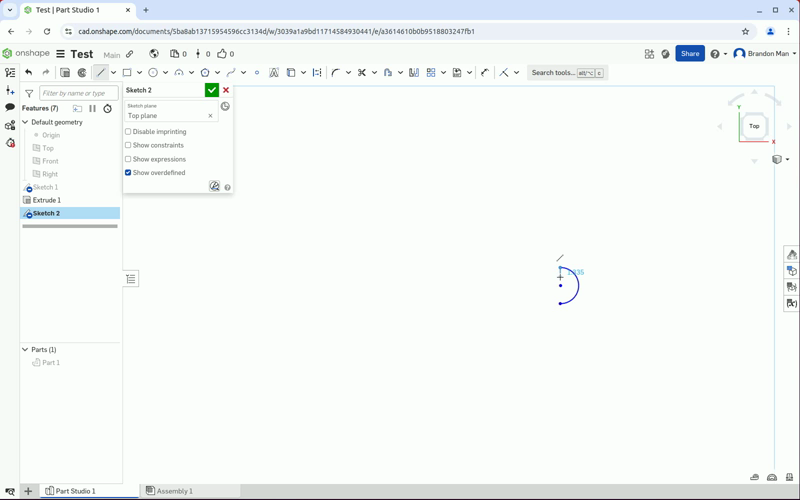
scroll(6)
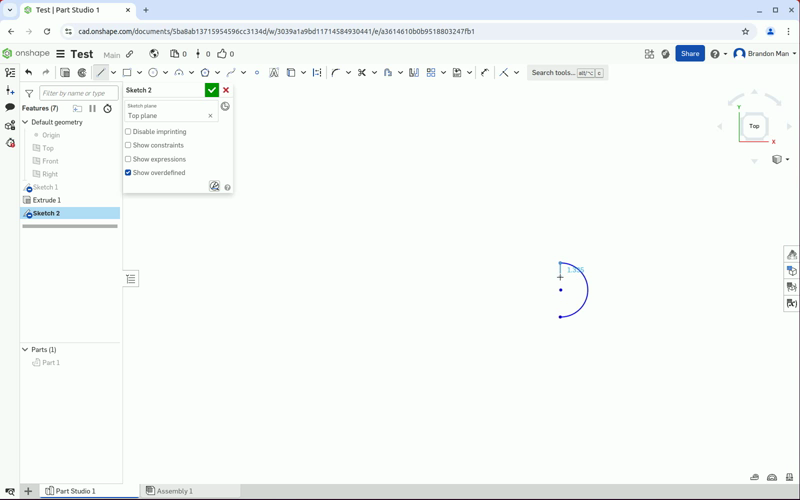
scroll(6)
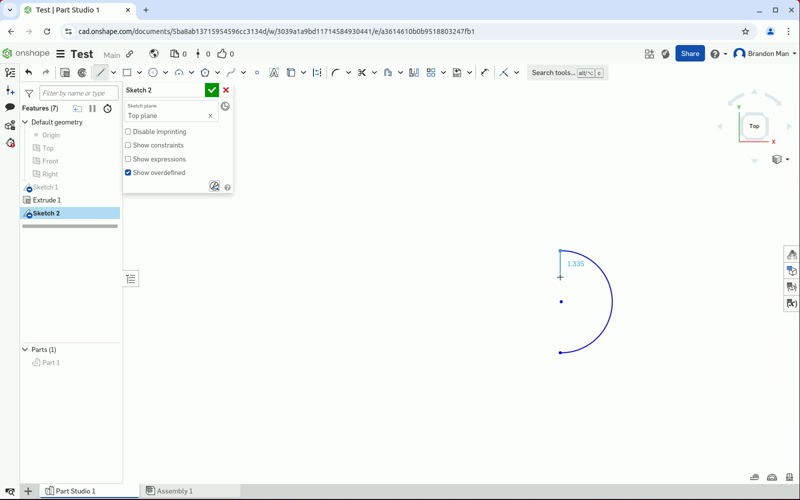
scroll(6)
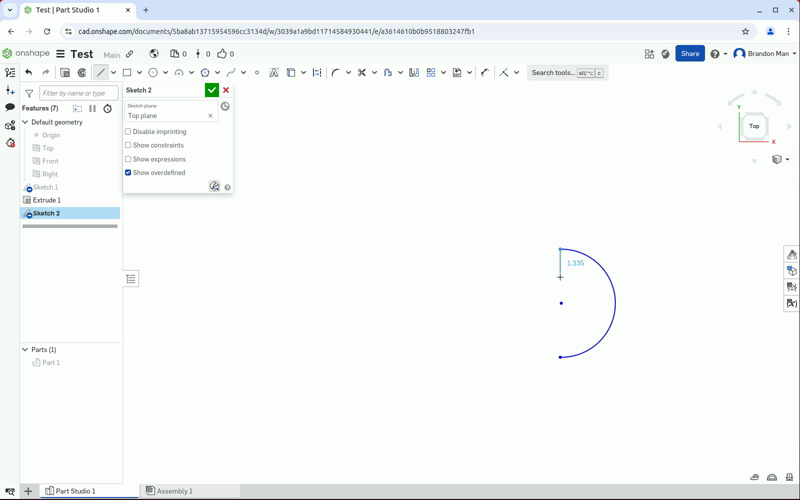
scroll(6)
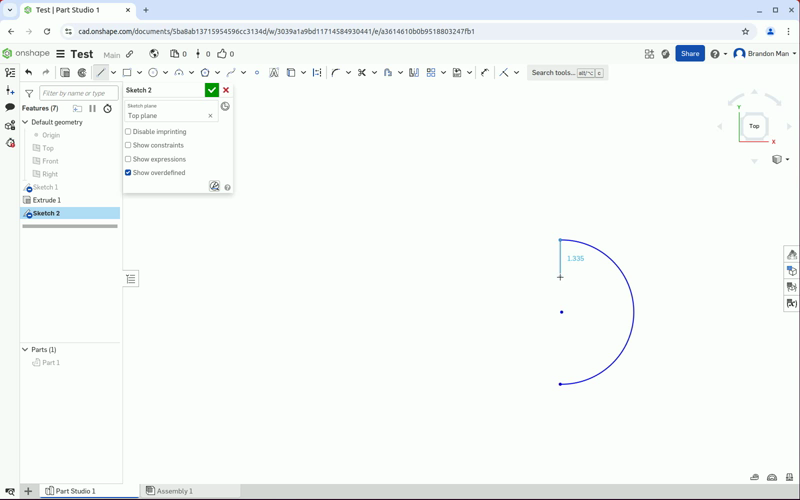
scroll(6)
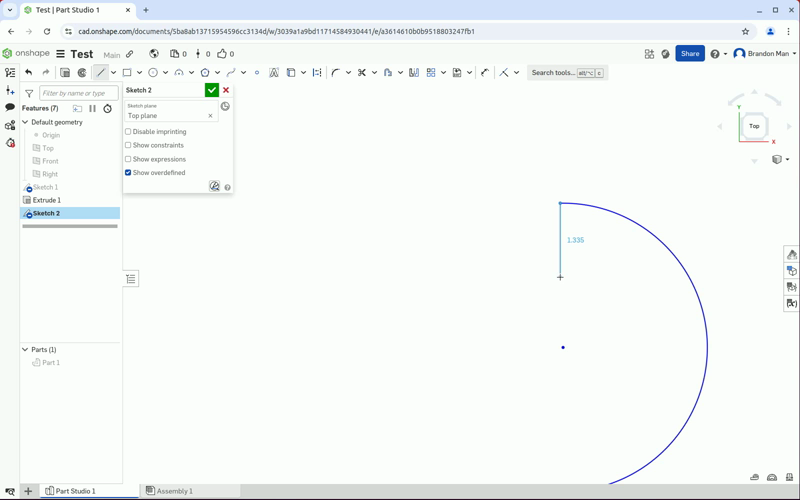
click(560, 276)
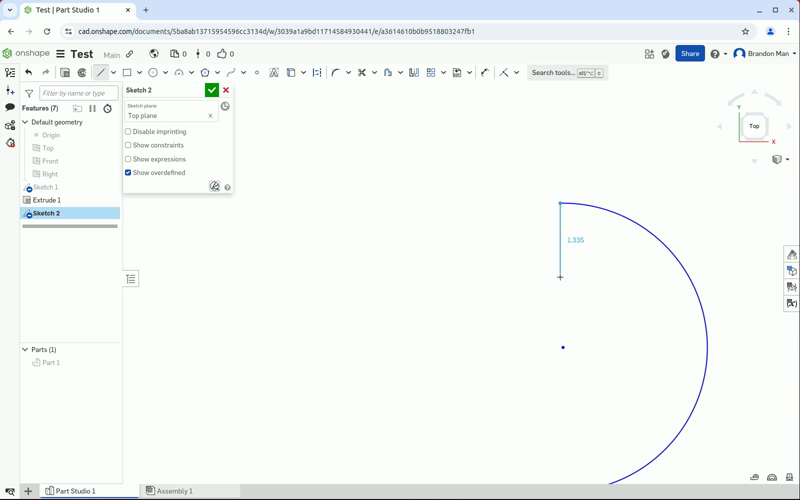
scroll(-6)
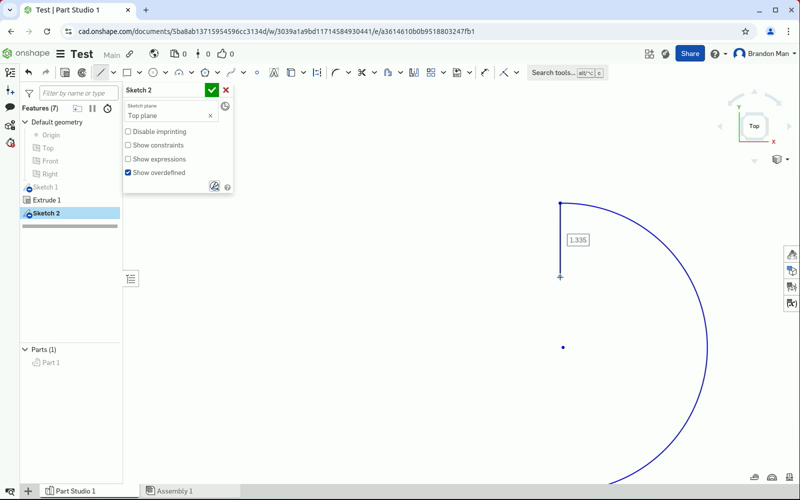
scroll(-6)
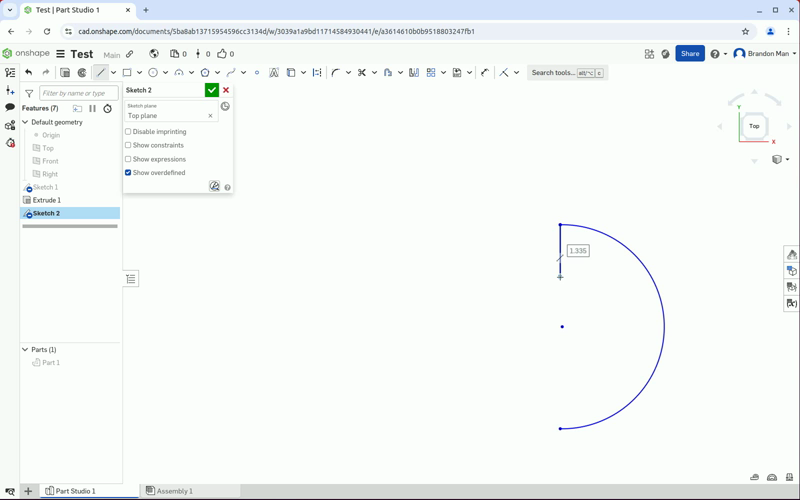
scroll(-6)
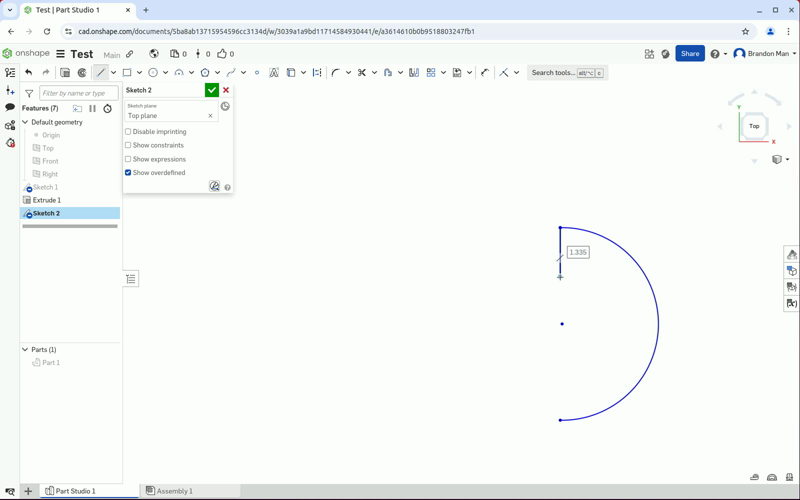
scroll(-6)
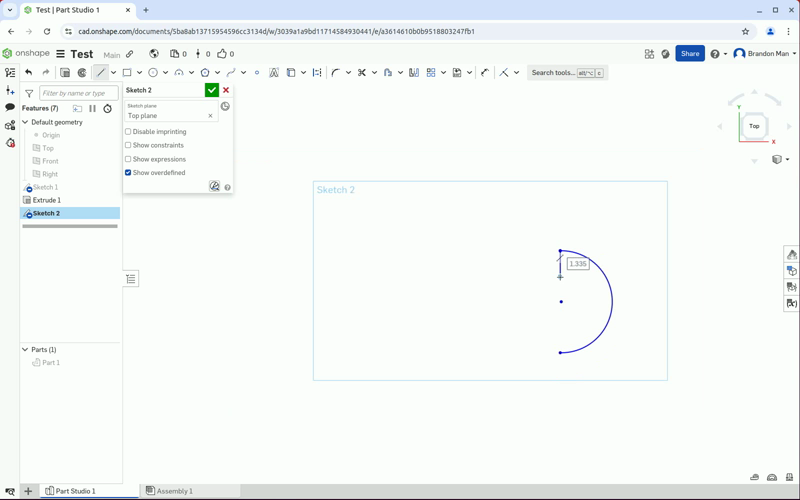
scroll(-6)
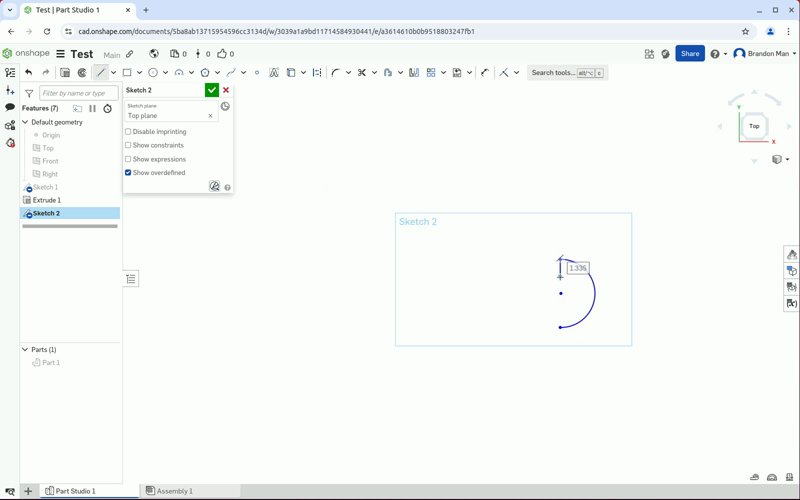
scroll(-6)
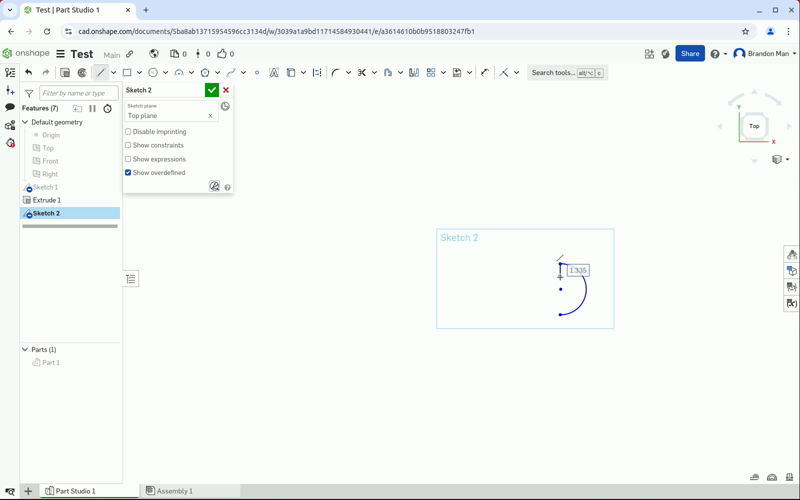
scroll(-6)
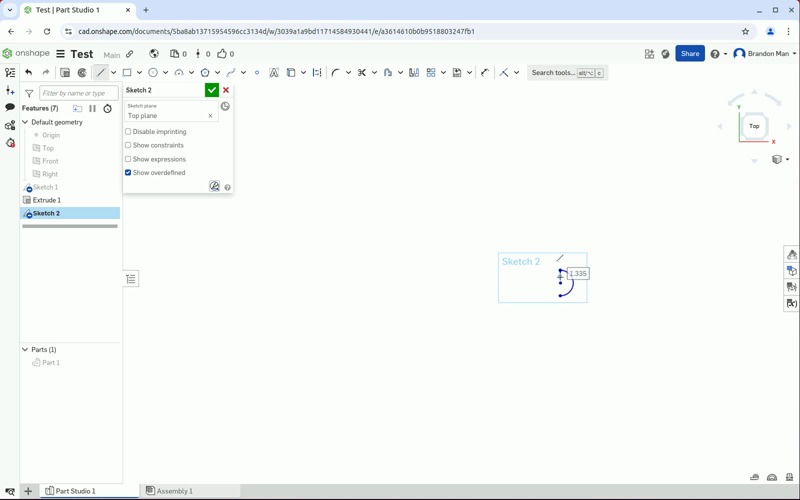
key_up(shift)
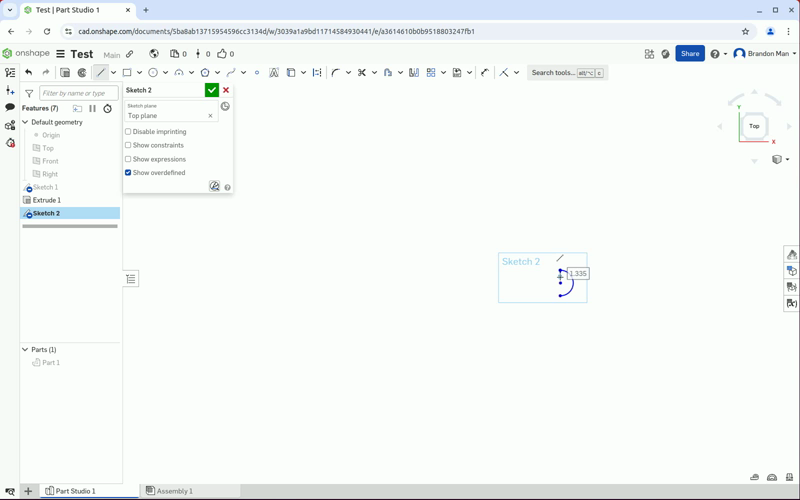
key(esc)
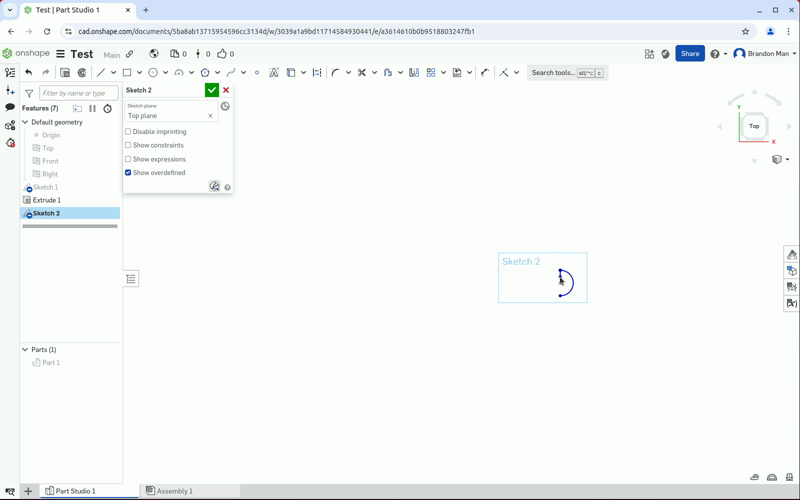
key(a)
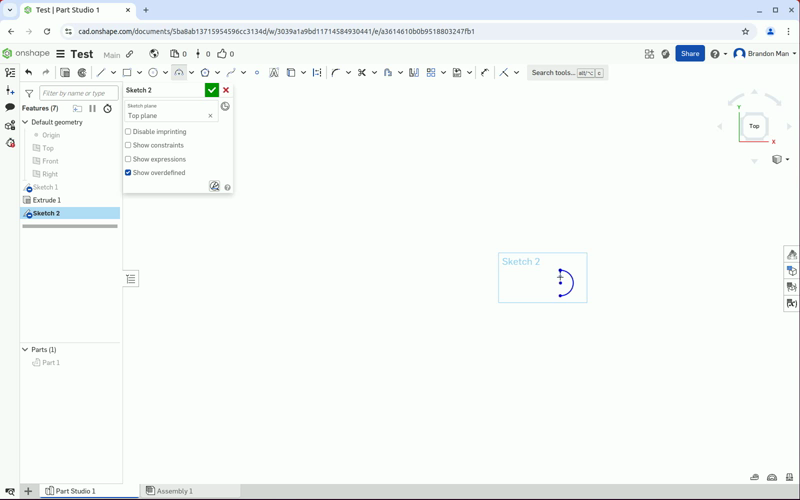
mouse_move(560, 276)
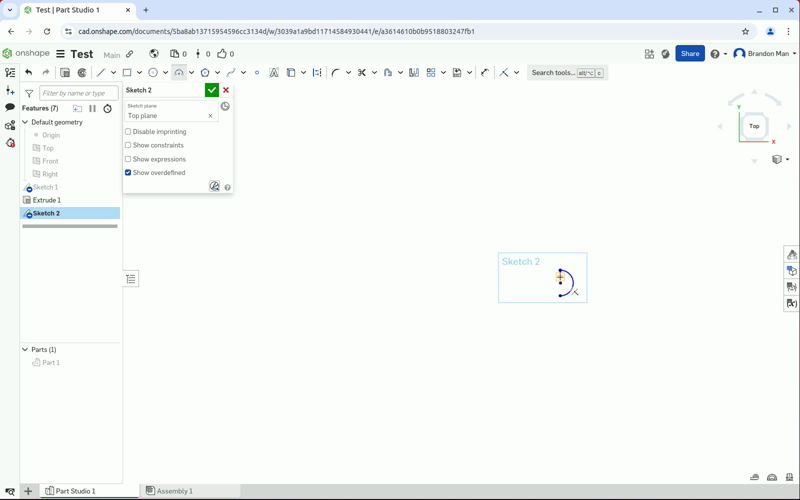
click(560, 276)
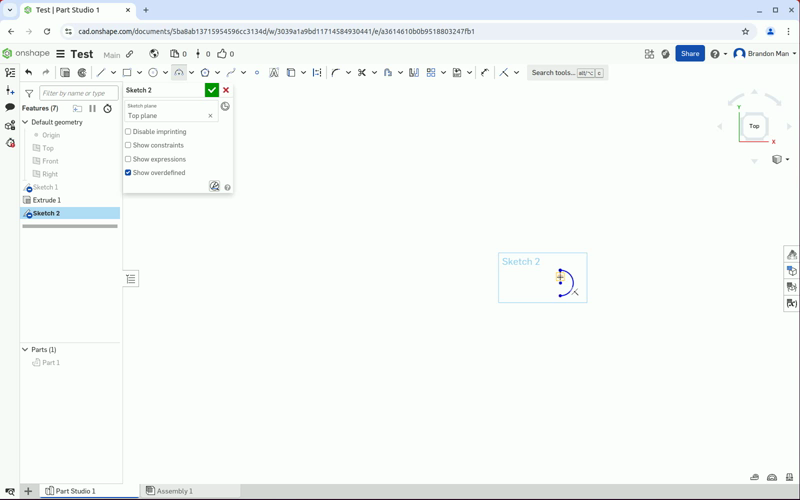
key_down(shift)
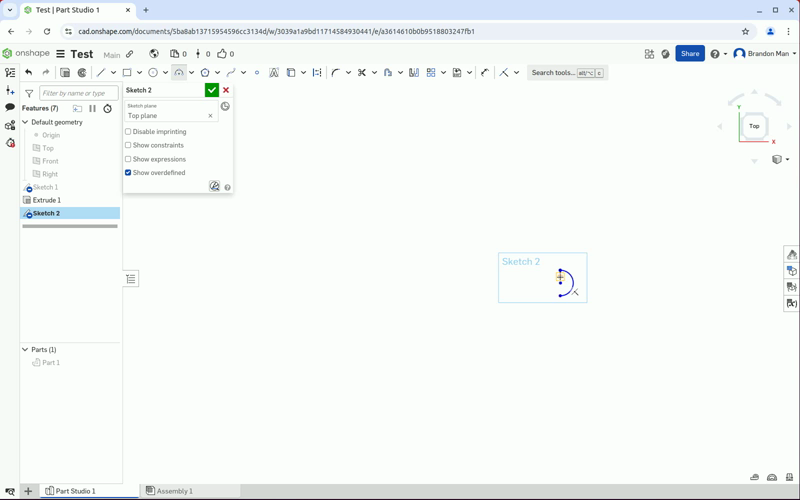
mouse_move(560, 289)
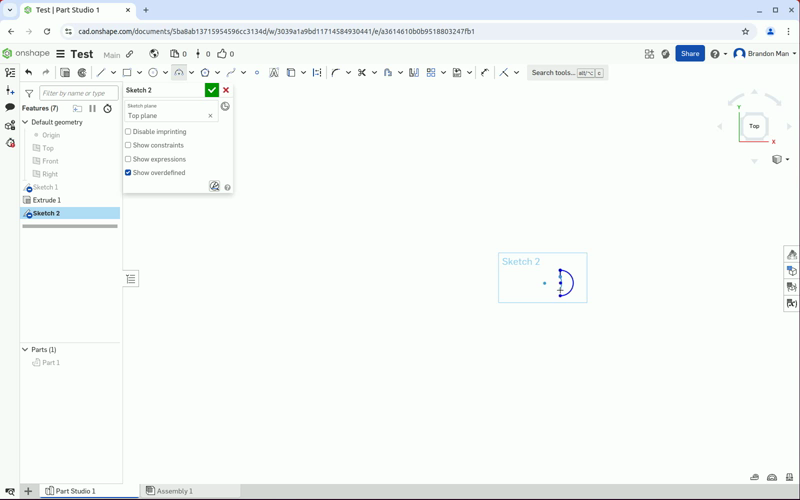
click(560, 289)
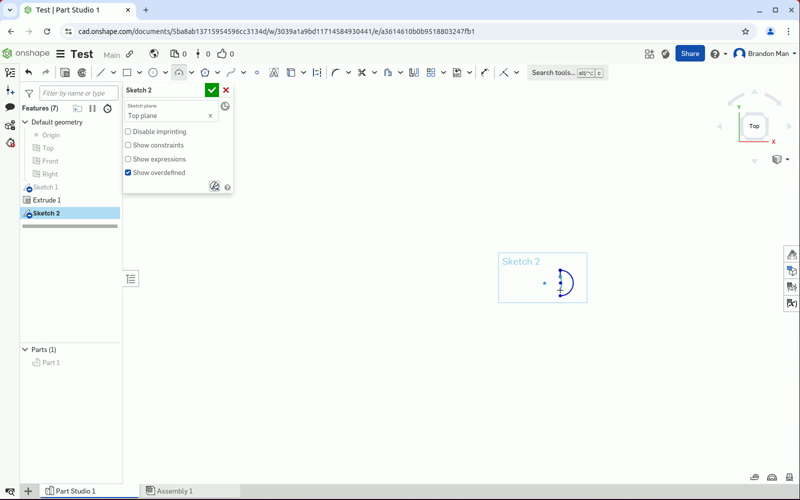
mouse_move(566, 282)
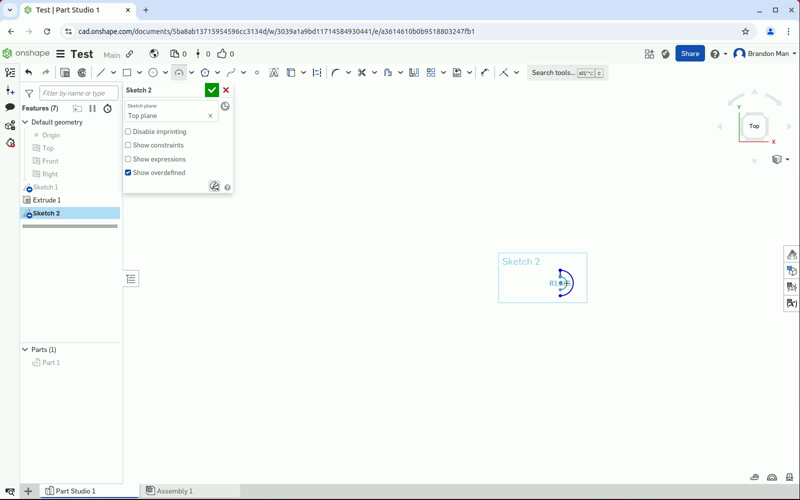
click(566, 282)
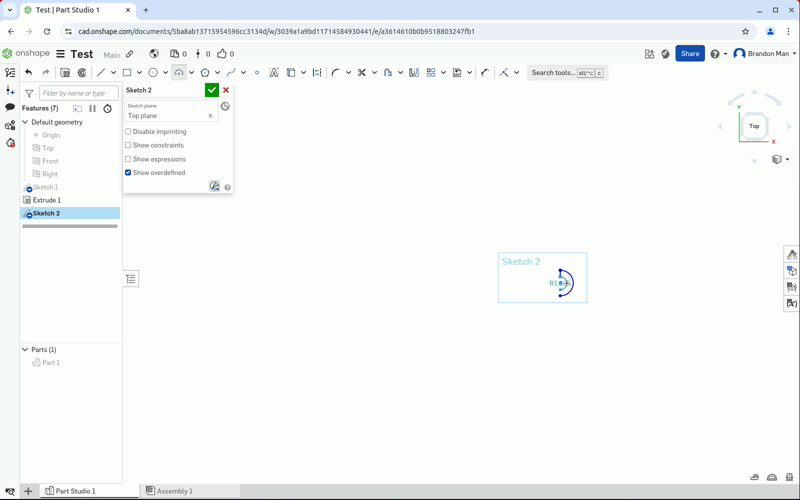
key_up(shift)
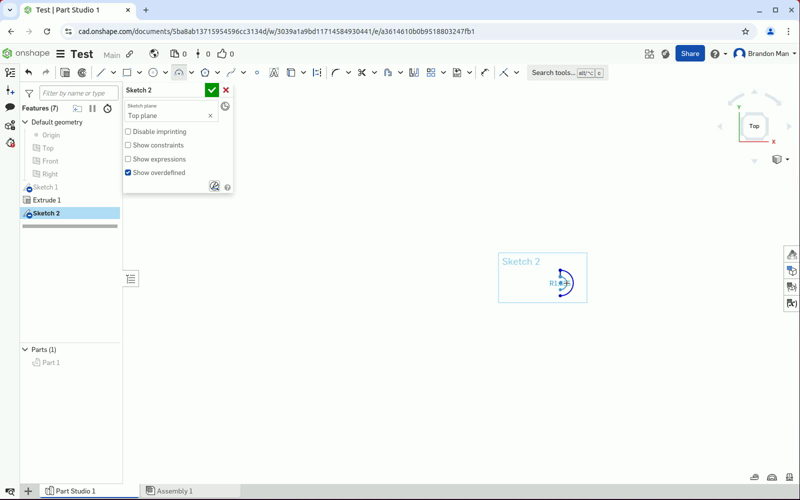
key(esc)
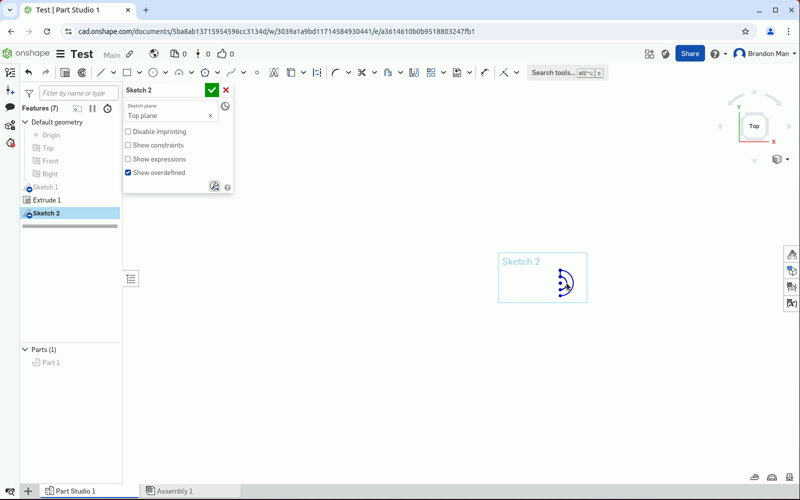
key(l)
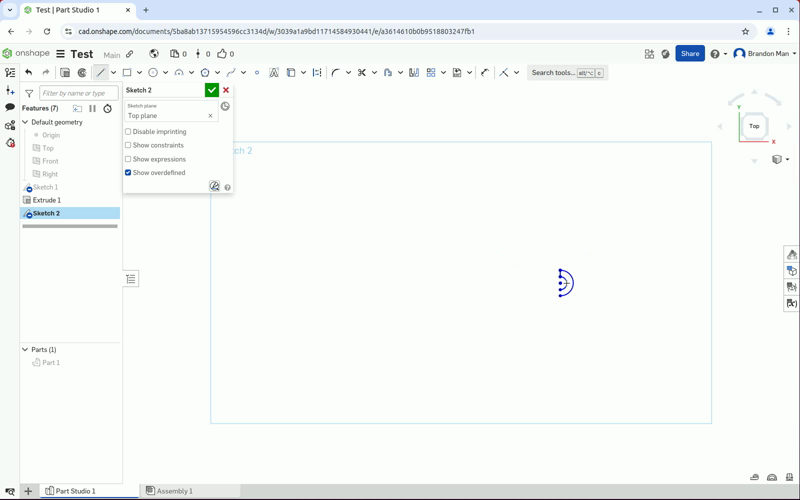
mouse_move(560, 289)
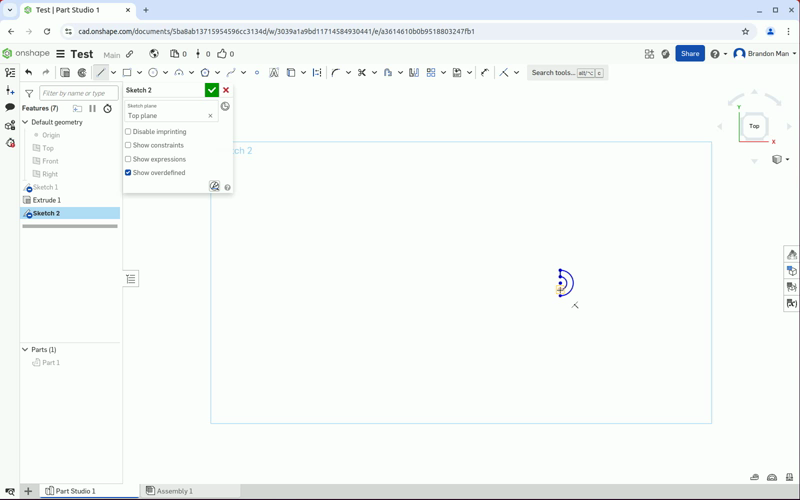
click(560, 289)
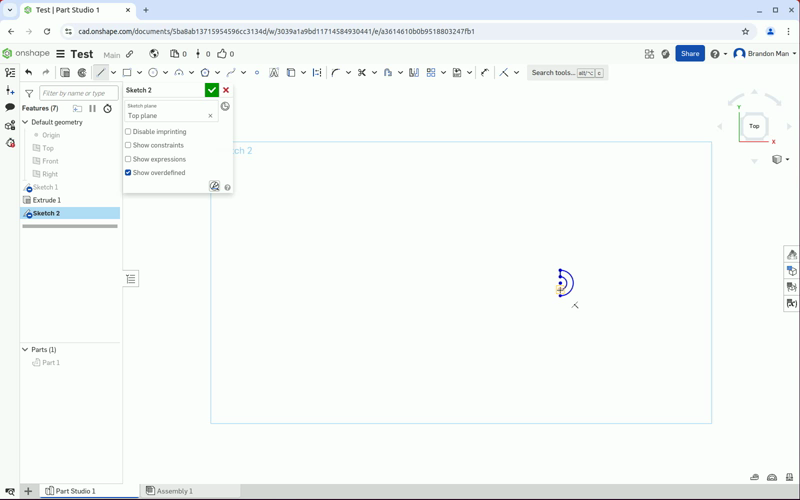
mouse_move(589, 289)
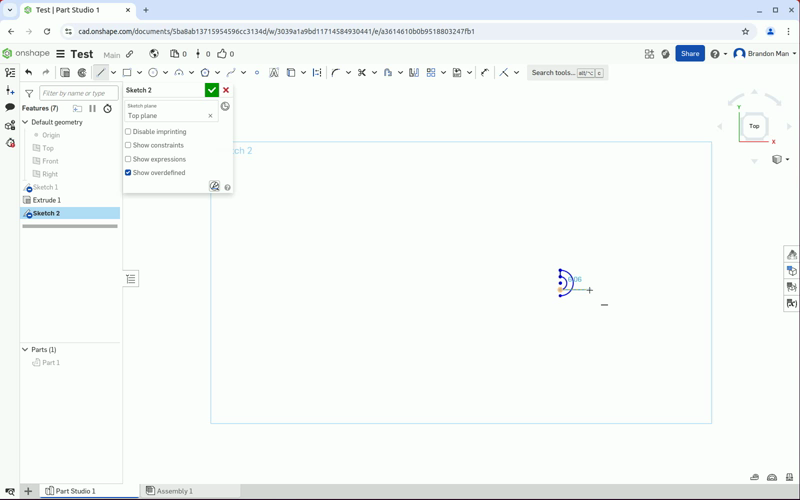
key_down(shift)
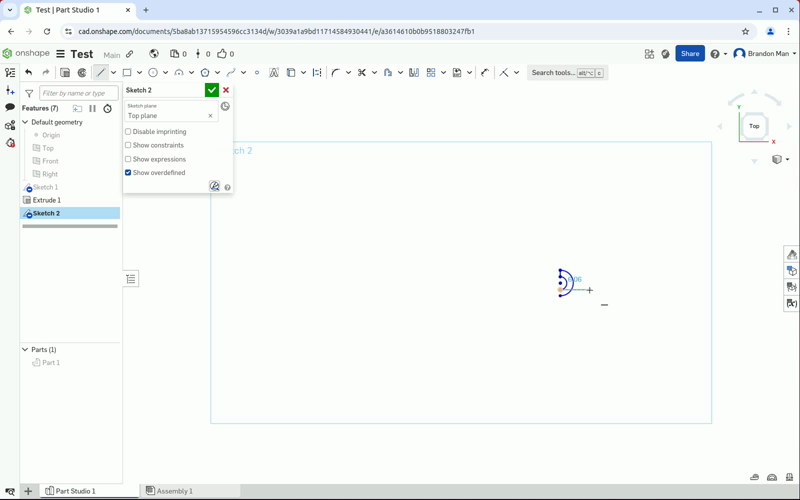
mouse_move(560, 295)
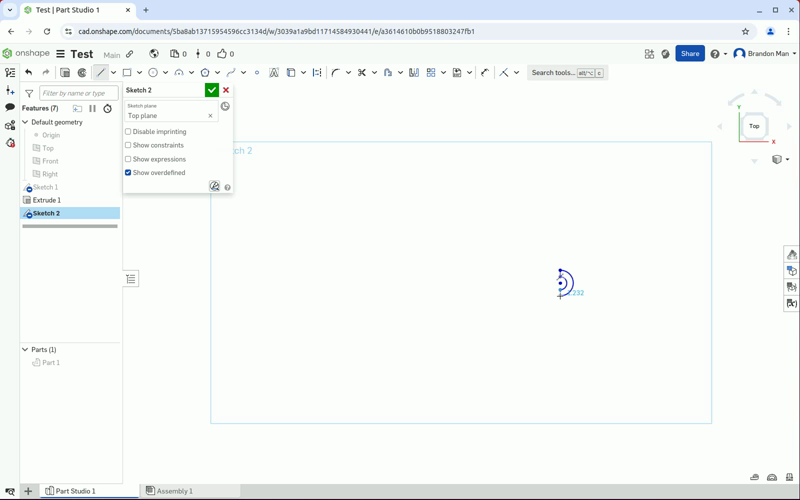
scroll(6)
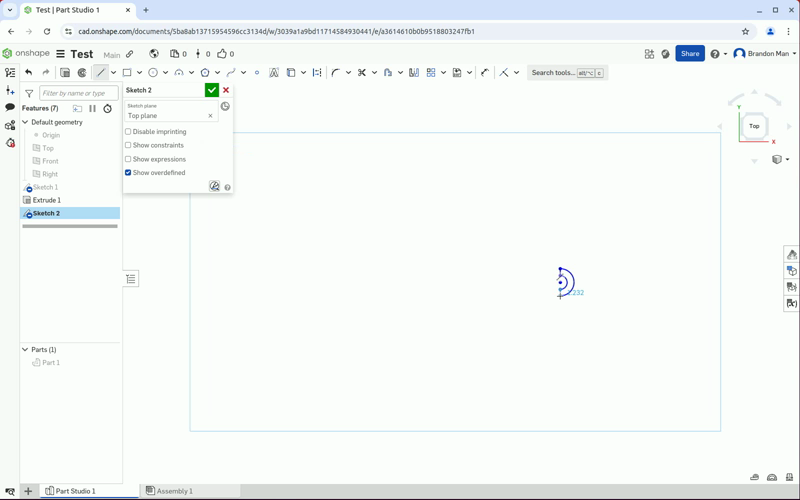
scroll(6)
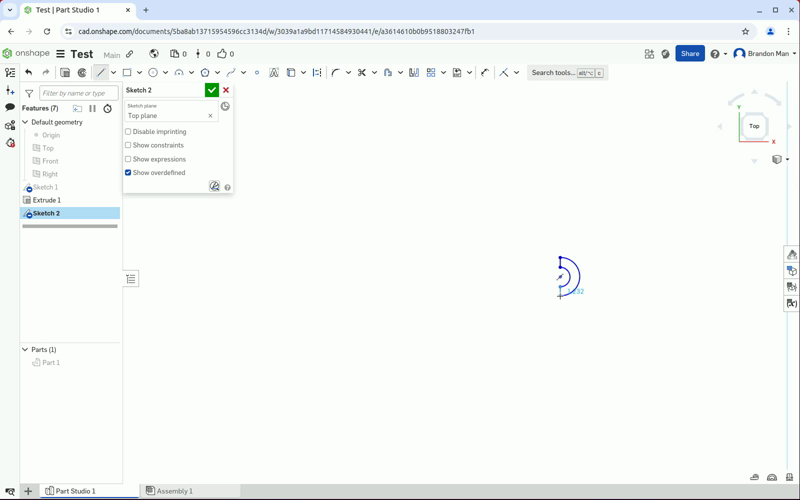
scroll(6)
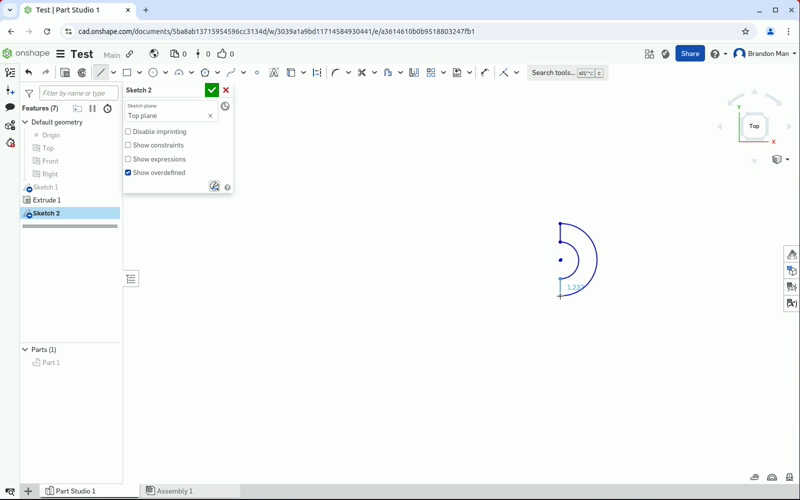
scroll(6)
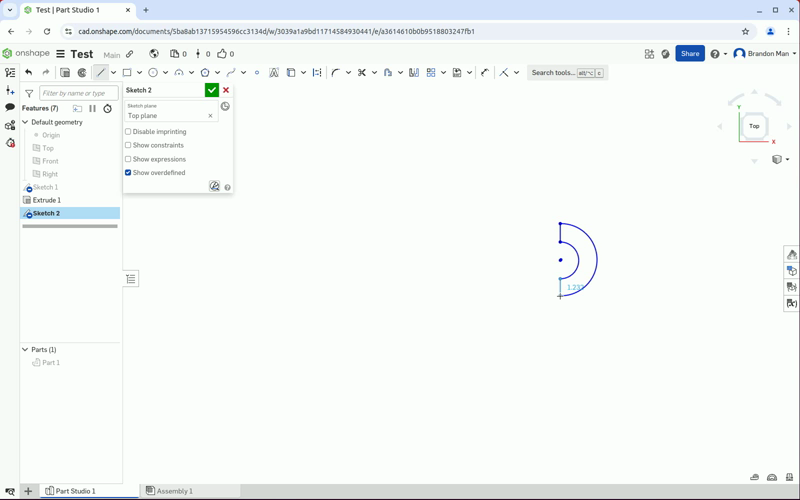
scroll(6)
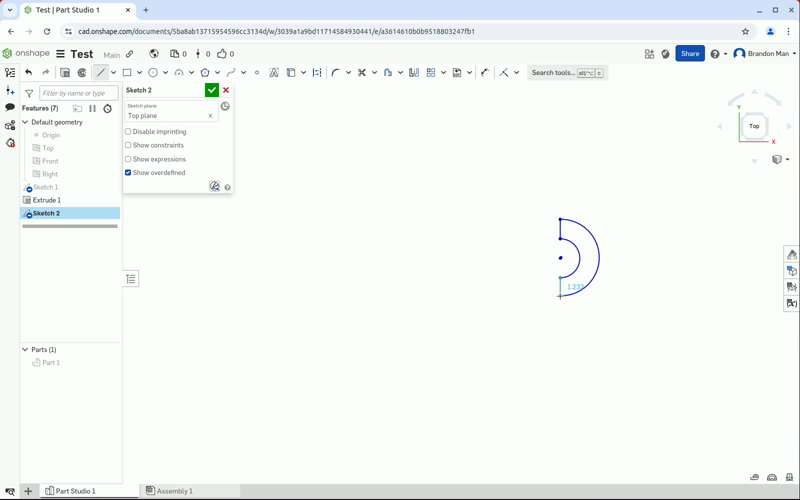
scroll(6)
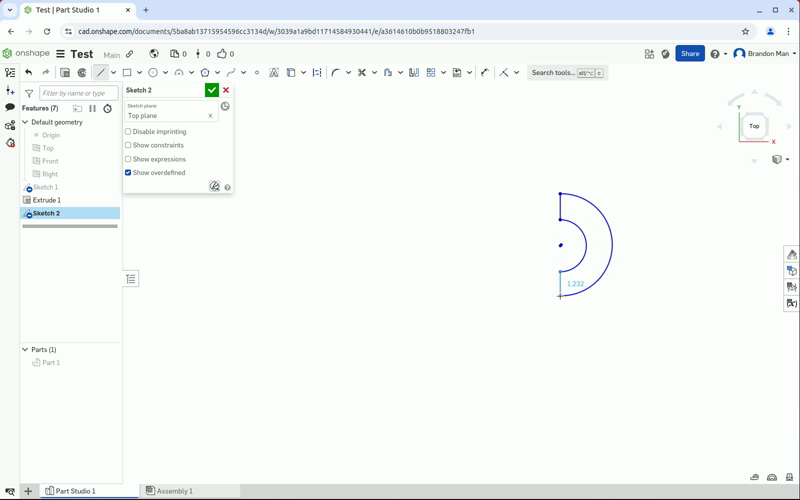
scroll(6)
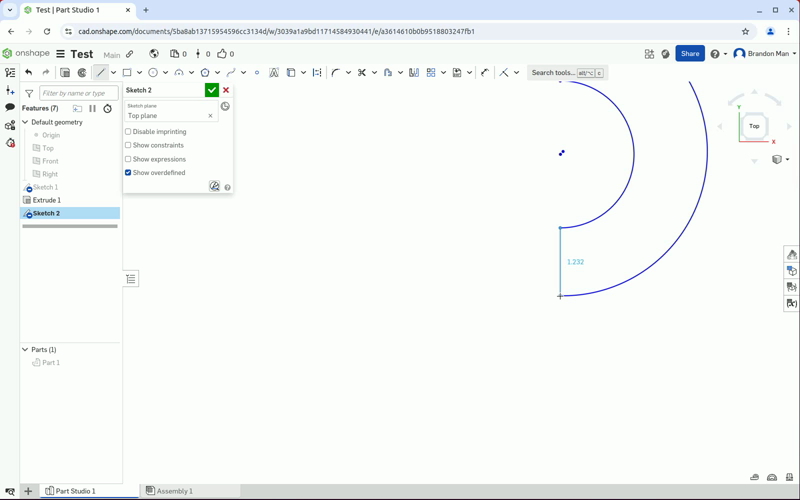
key_up(shift)
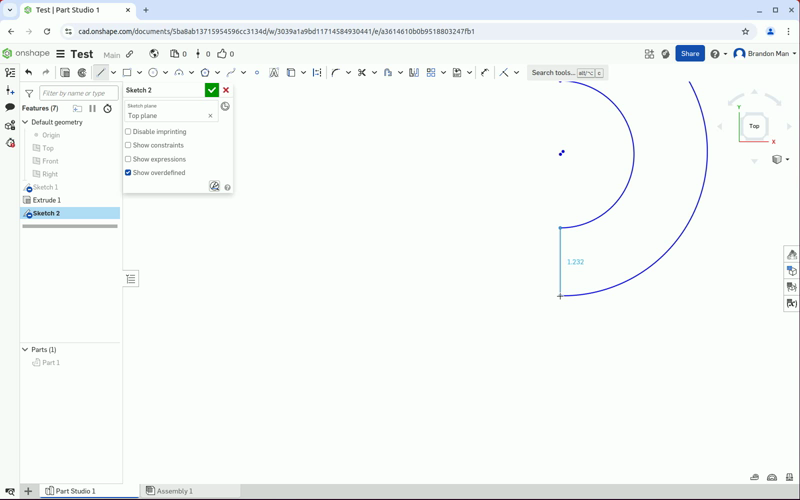
click(560, 295)
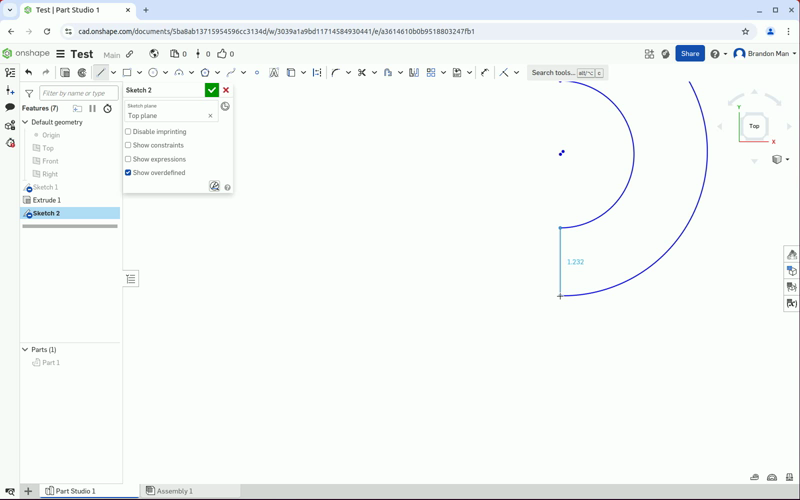
scroll(-6)
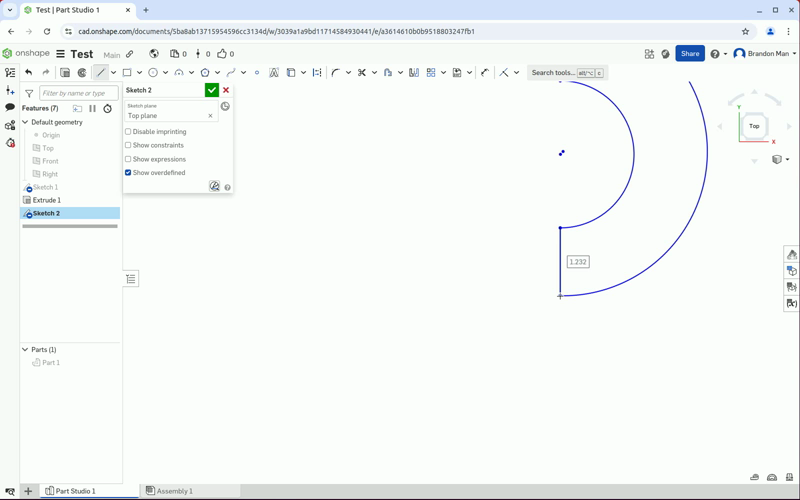
scroll(-6)
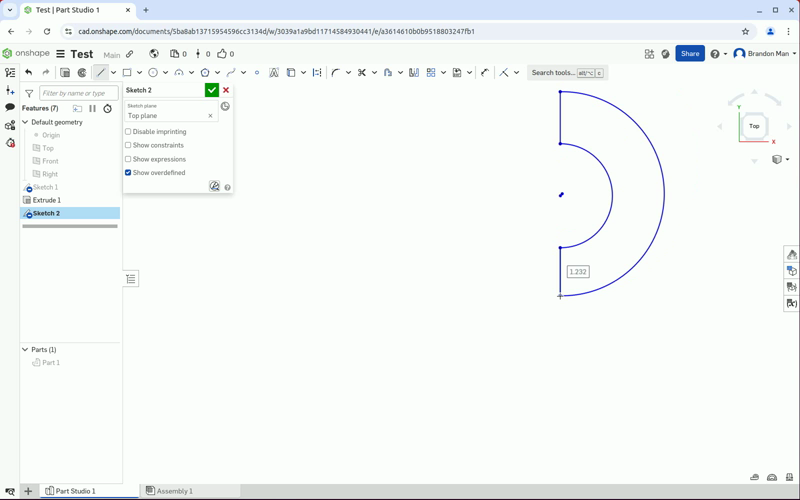
scroll(-6)
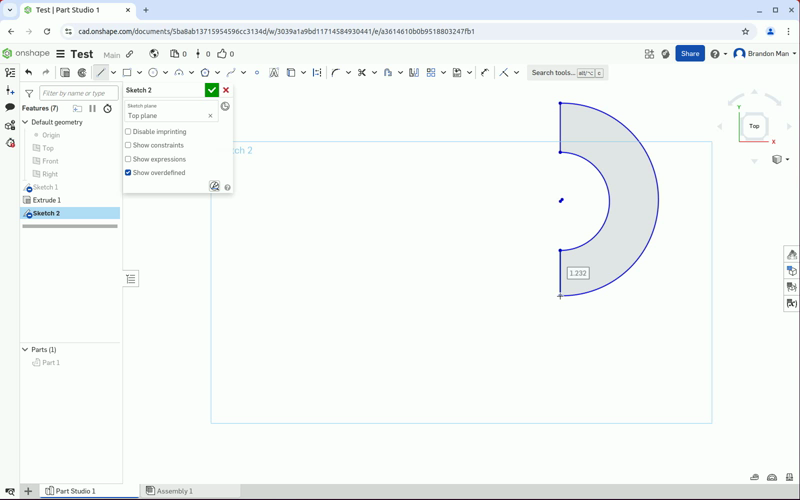
scroll(-6)
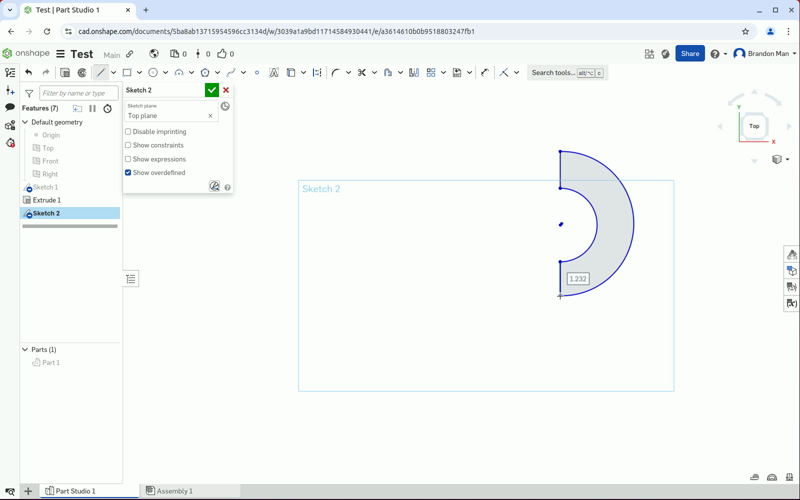
scroll(-6)
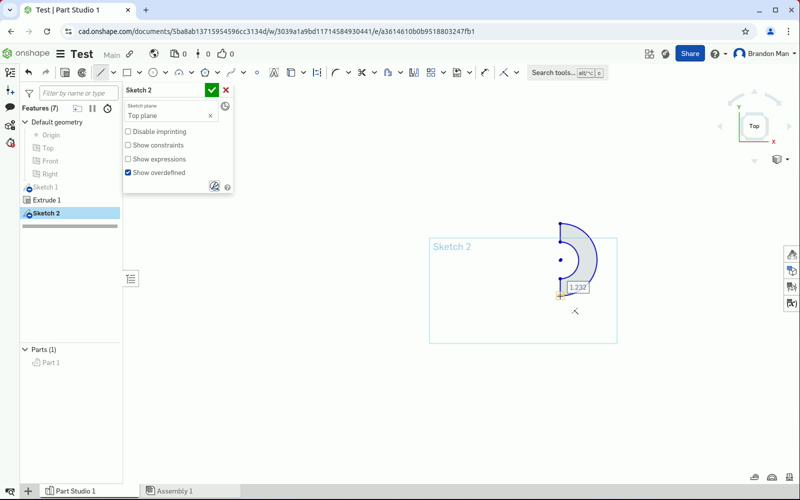
scroll(-6)
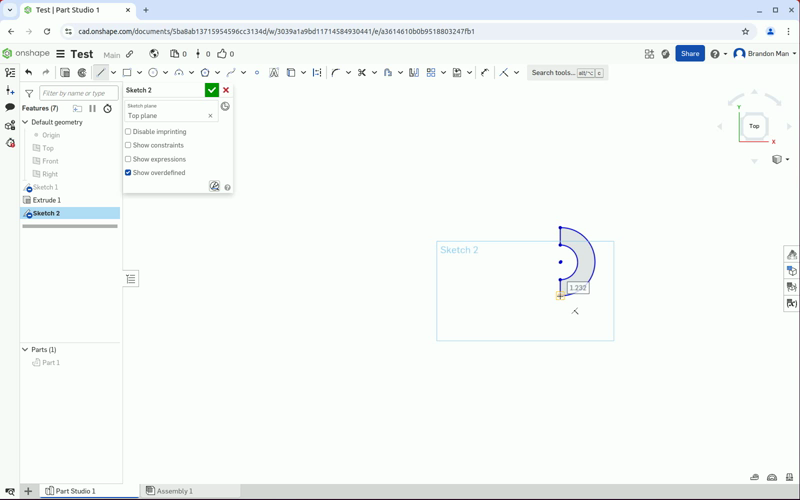
scroll(-6)
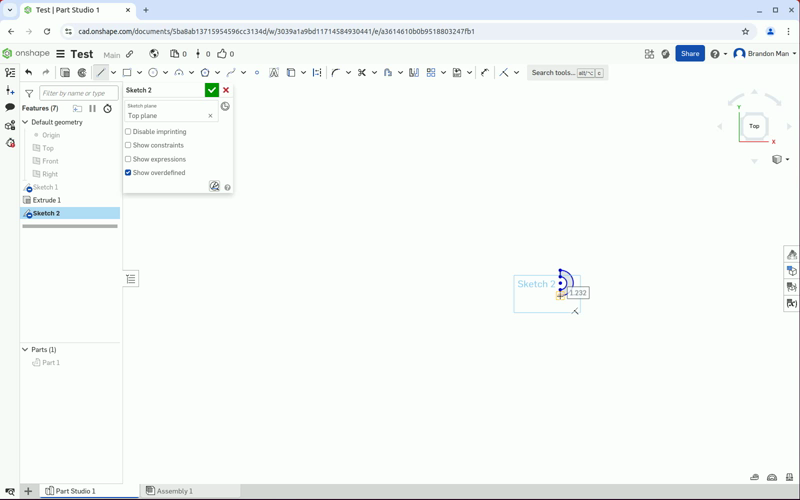
key(esc)
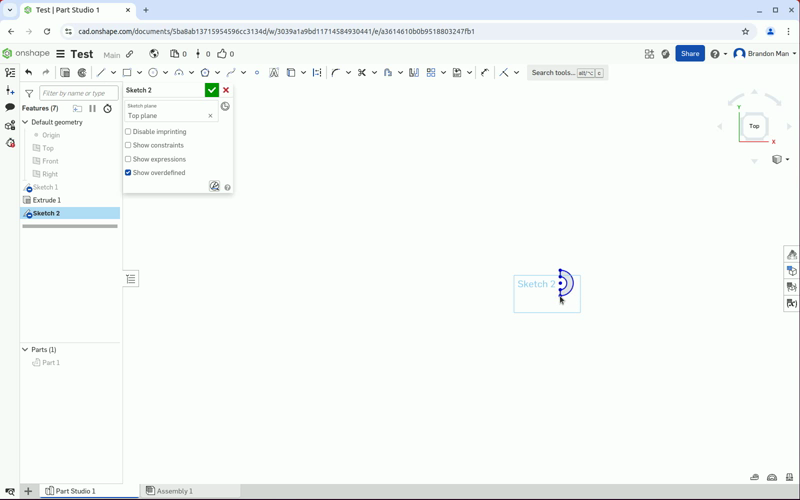
mouse_move(571, 287)
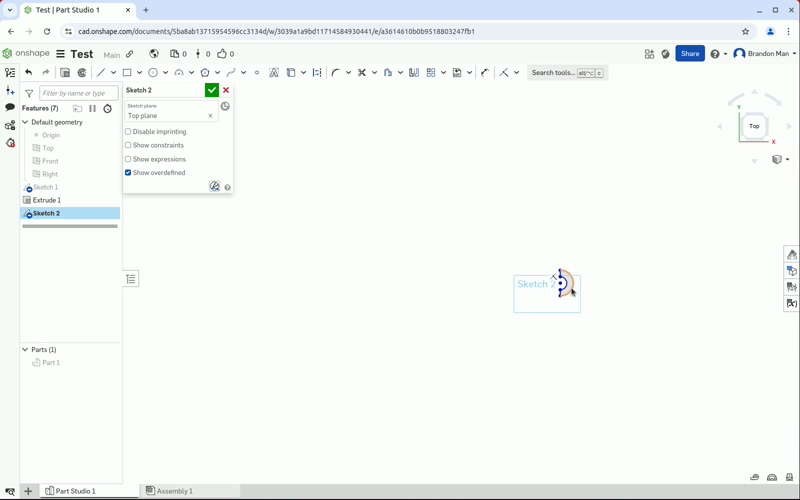
scroll(6)
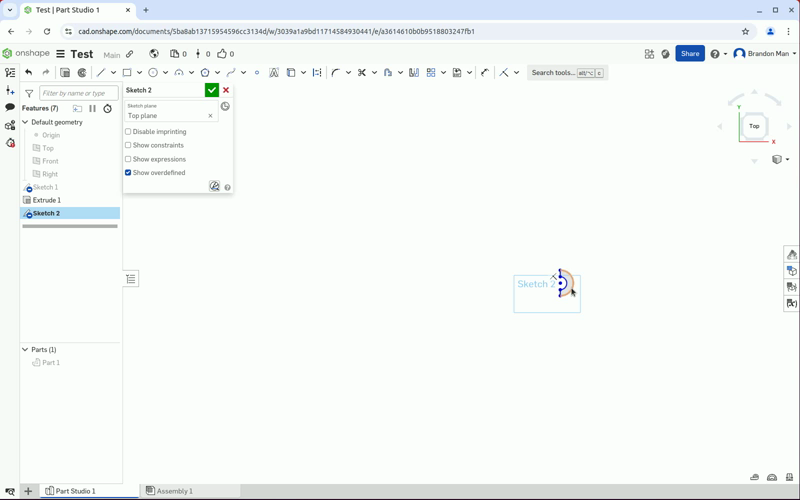
scroll(6)
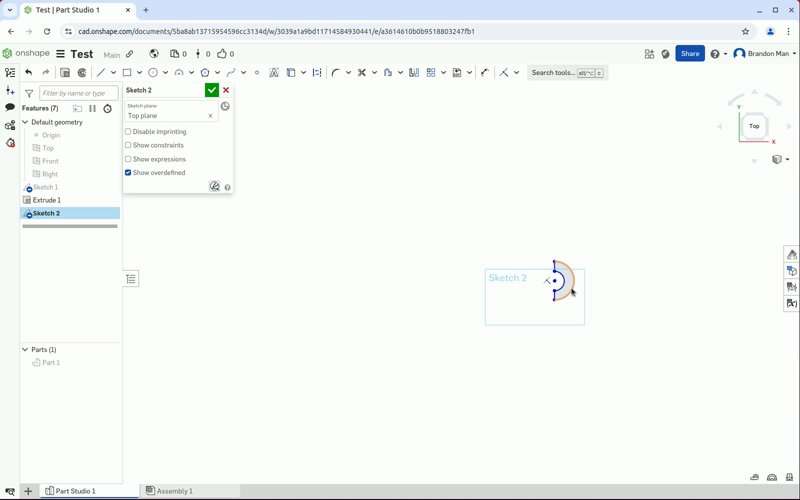
scroll(6)
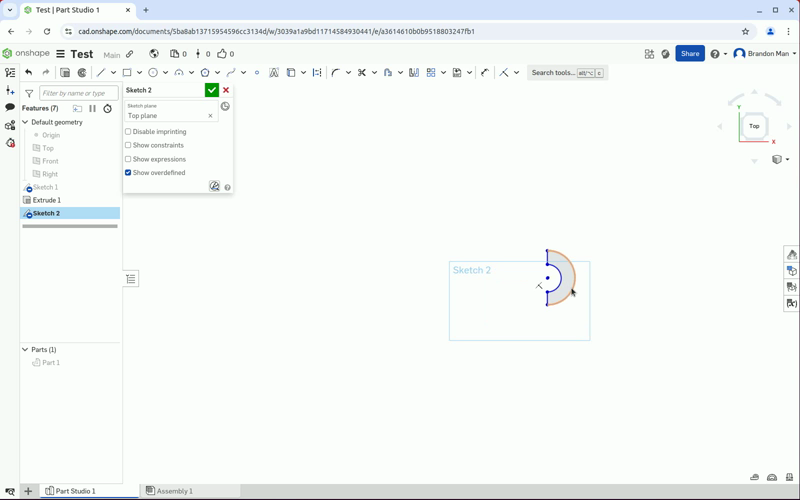
scroll(6)
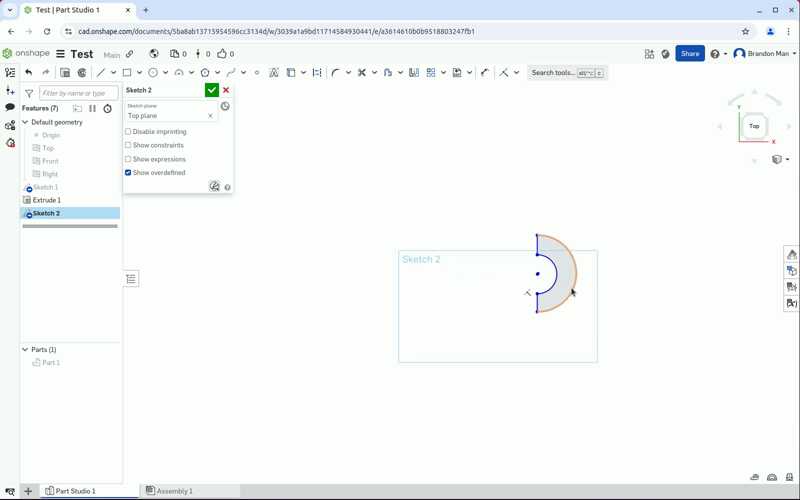
scroll(6)
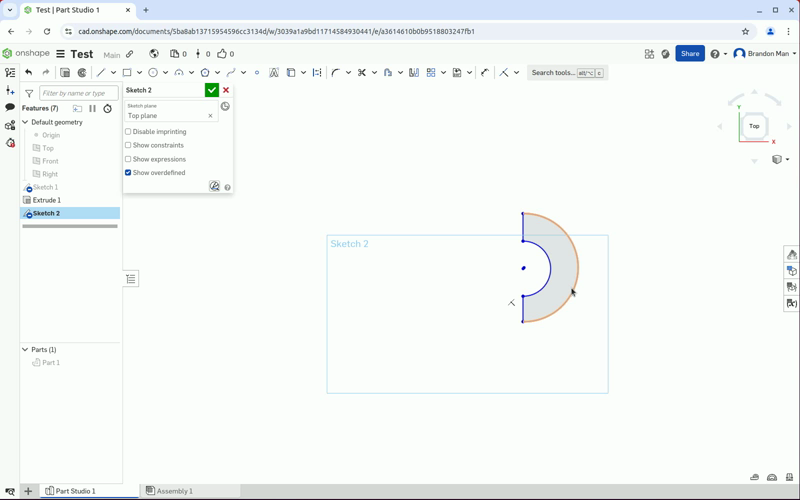
scroll(6)
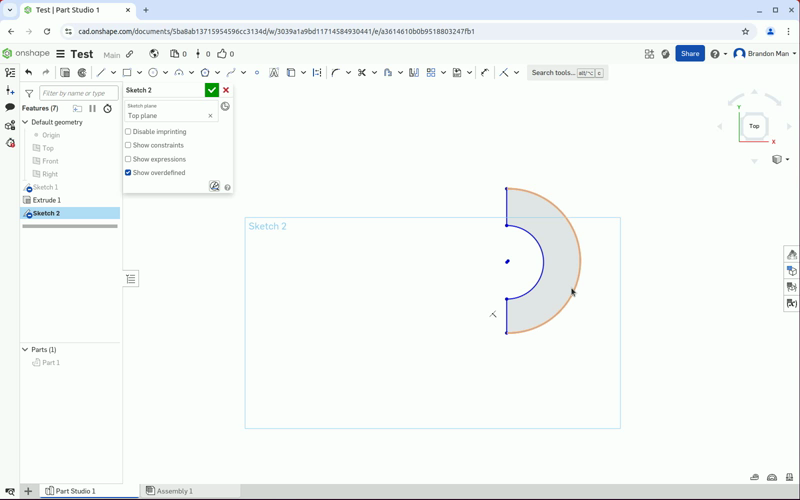
scroll(6)
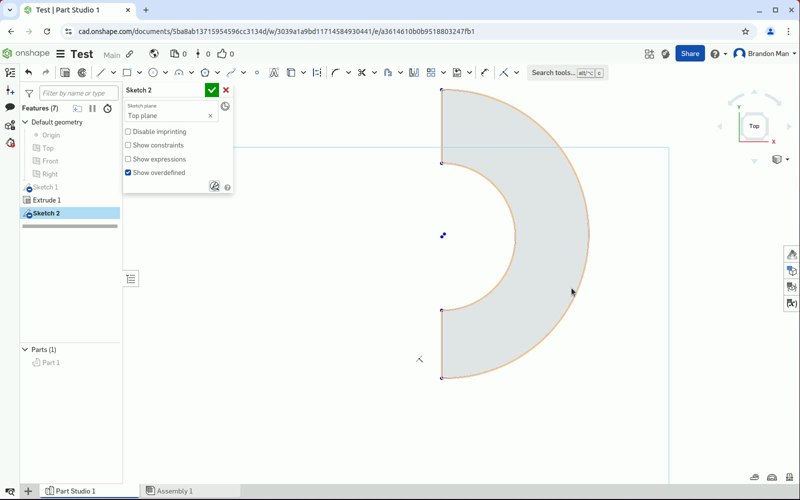
click(571, 287)
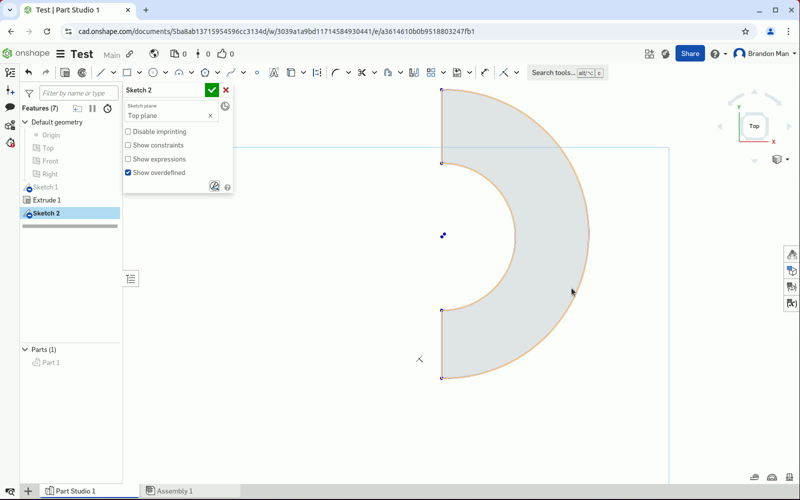
scroll(-6)
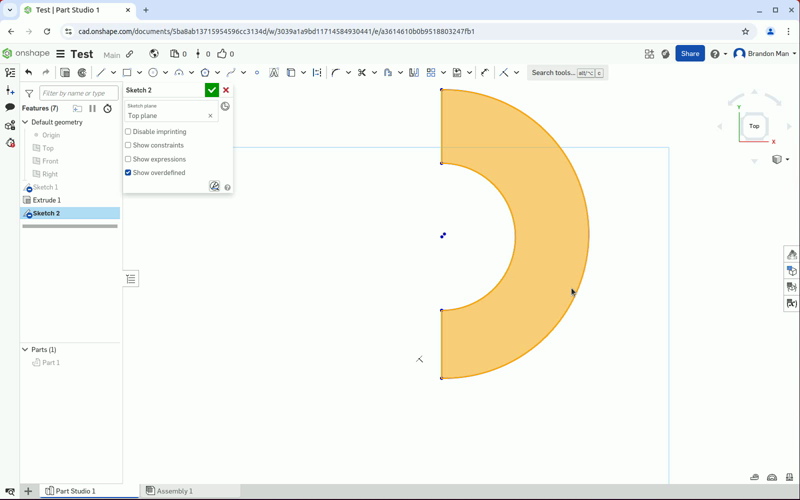
scroll(-6)
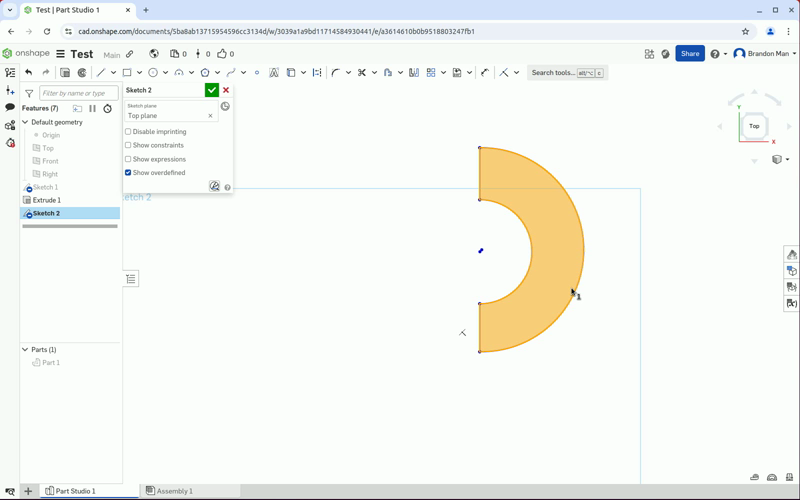
scroll(-6)
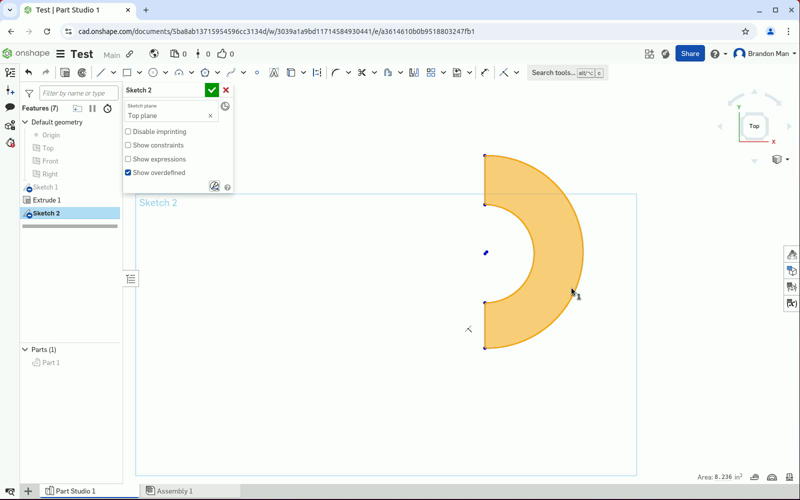
scroll(-6)
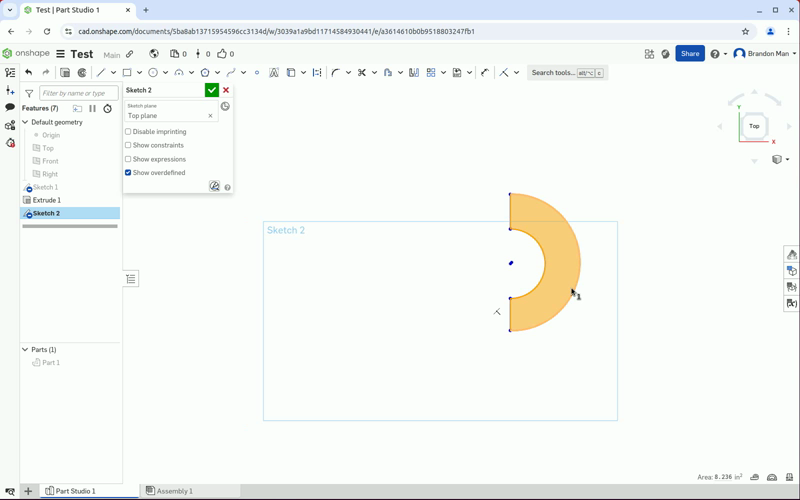
scroll(-6)
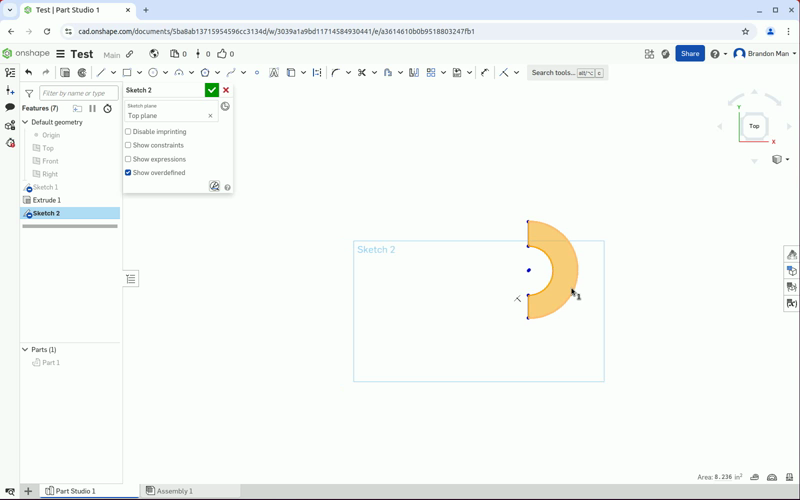
scroll(-6)
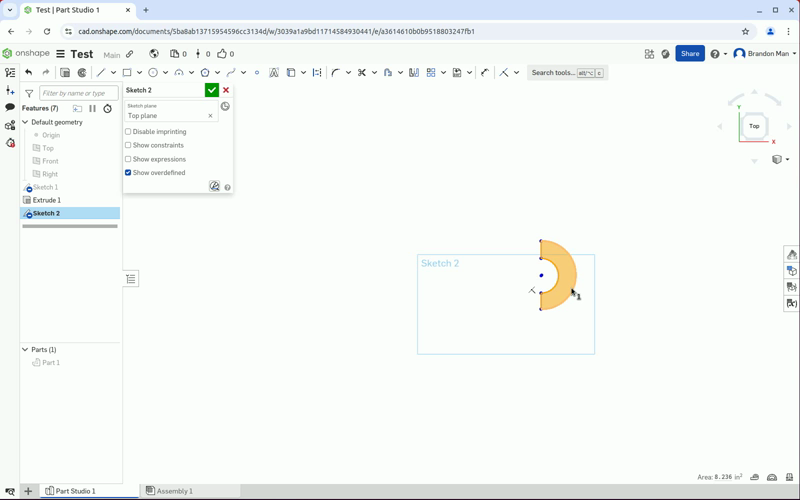
scroll(-6)
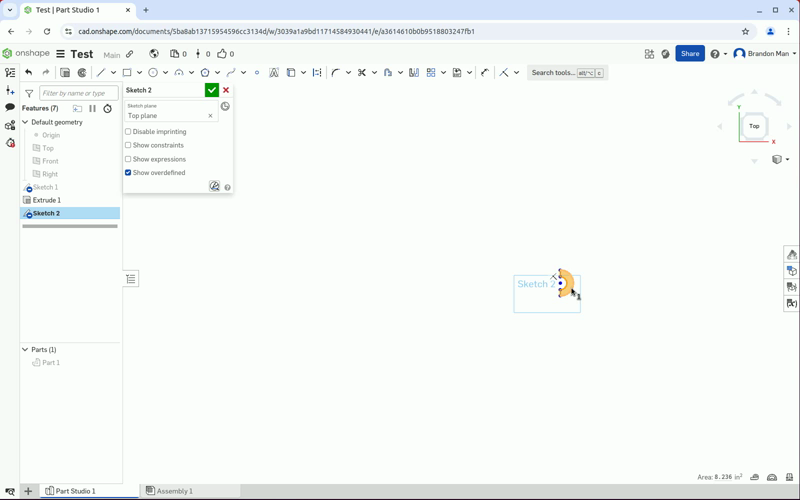
mouse_move(73, 352)
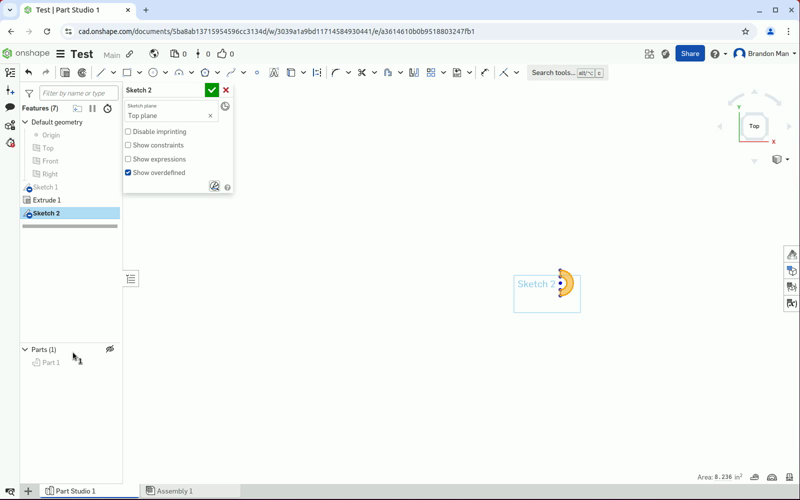
key(shift+y)
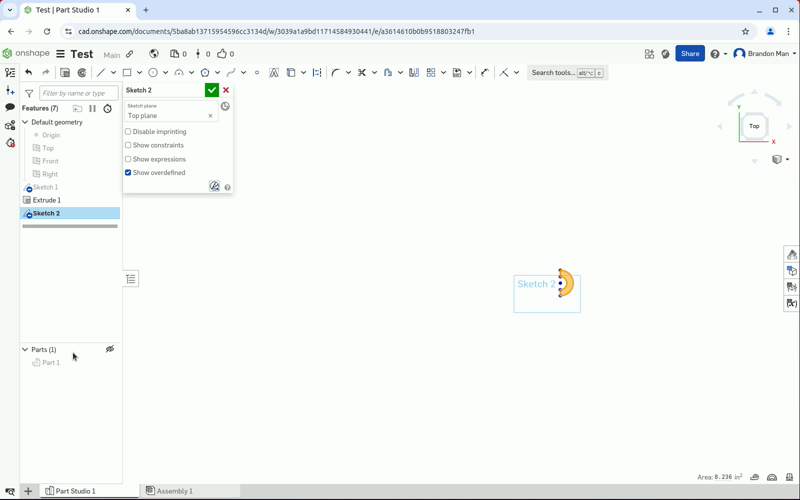
key(shift+e)
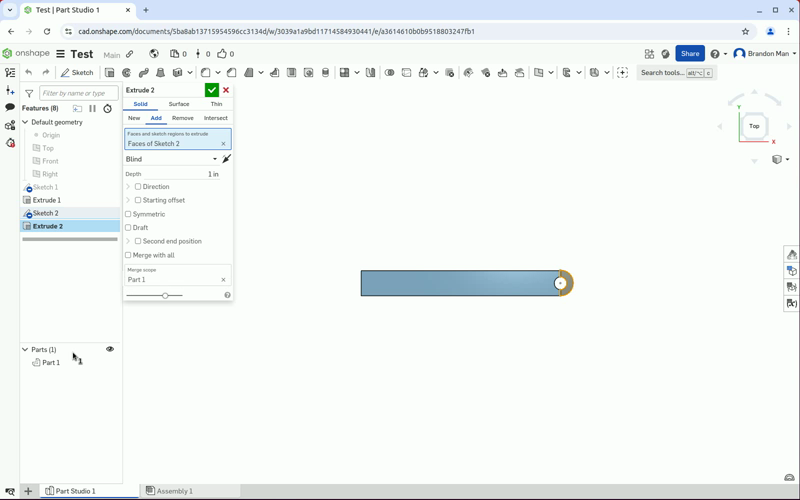
mouse_move(143, 106)
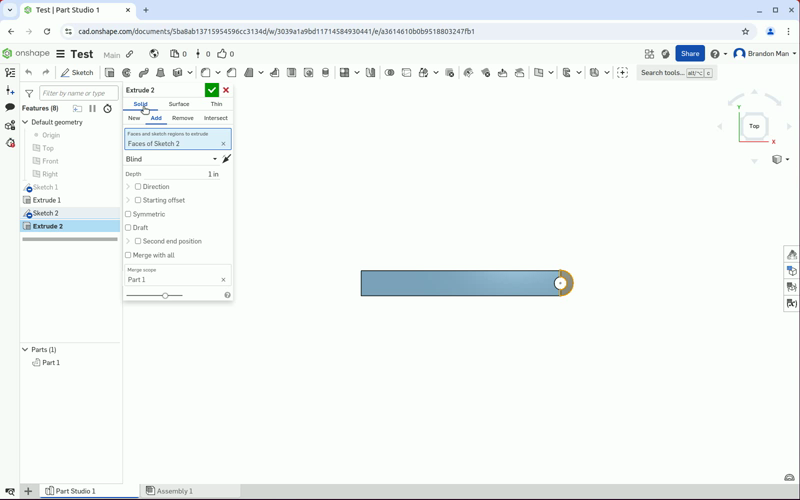
click(143, 106)
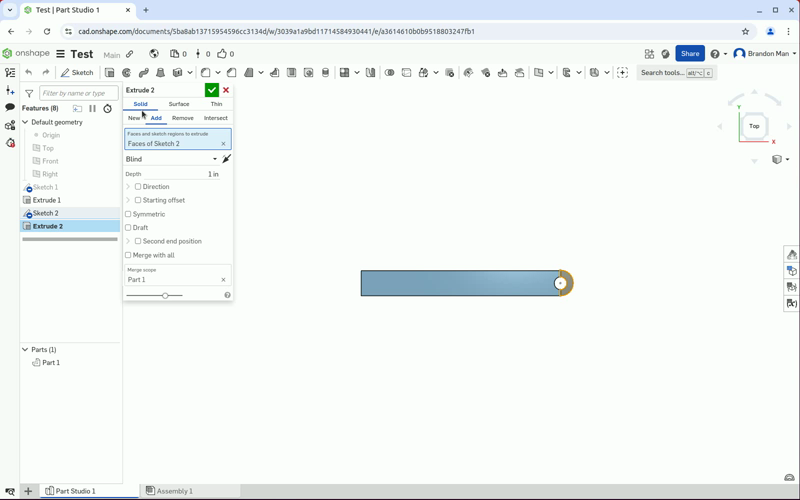
mouse_move(137, 120)
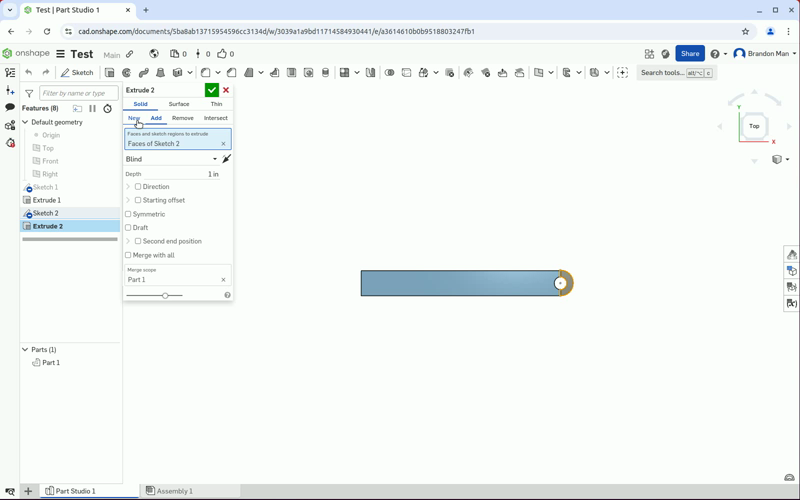
click(137, 120)
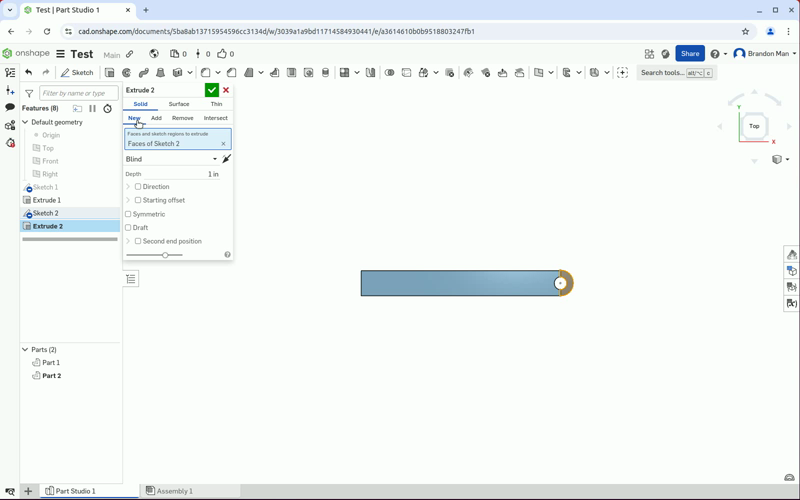
key(tab, 4)
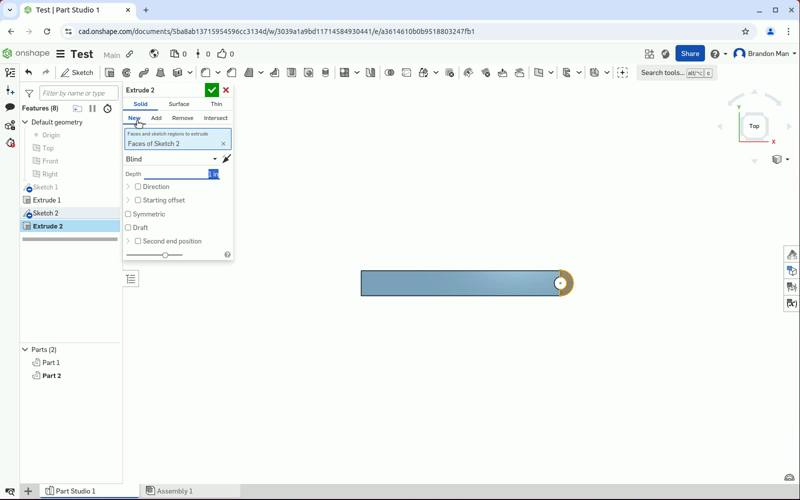
text(10.351)
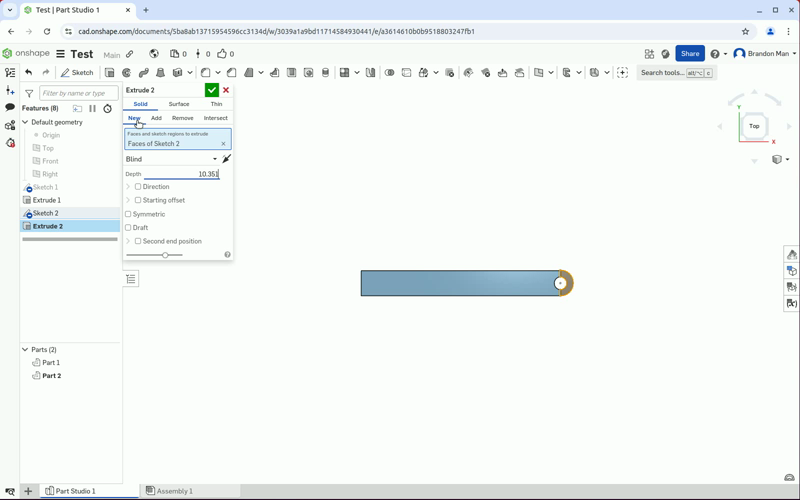
key(enter)
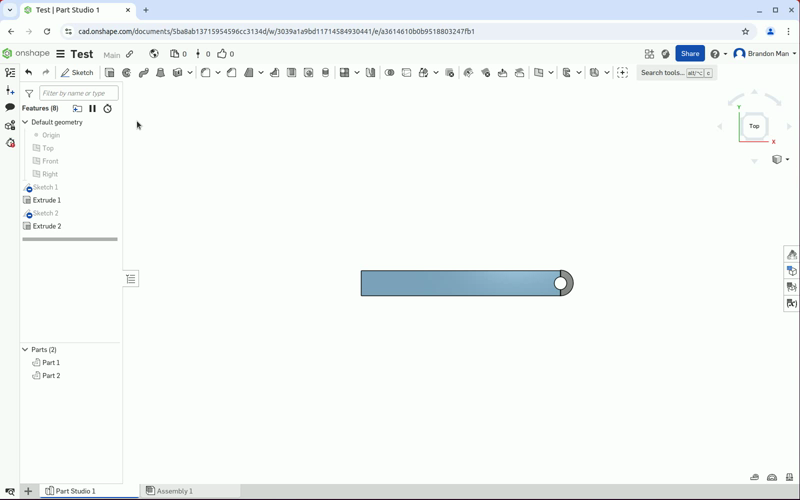
key(shift+h)
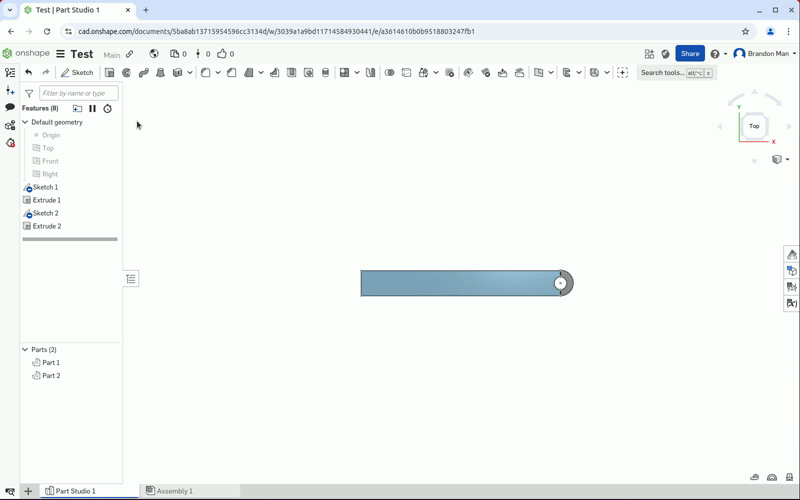
key(shift+h)
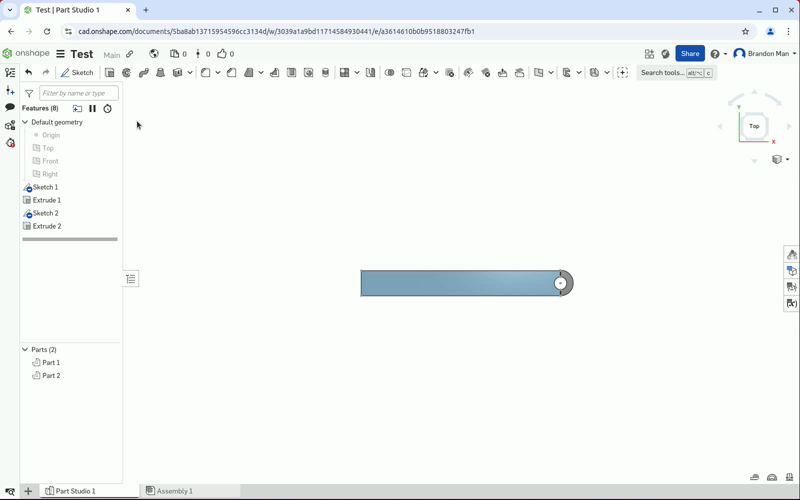
key(shift+7)
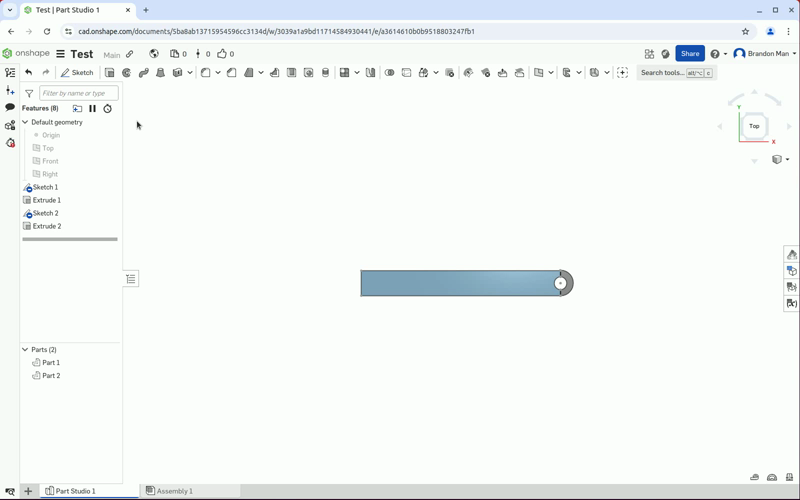
key(up, 3)
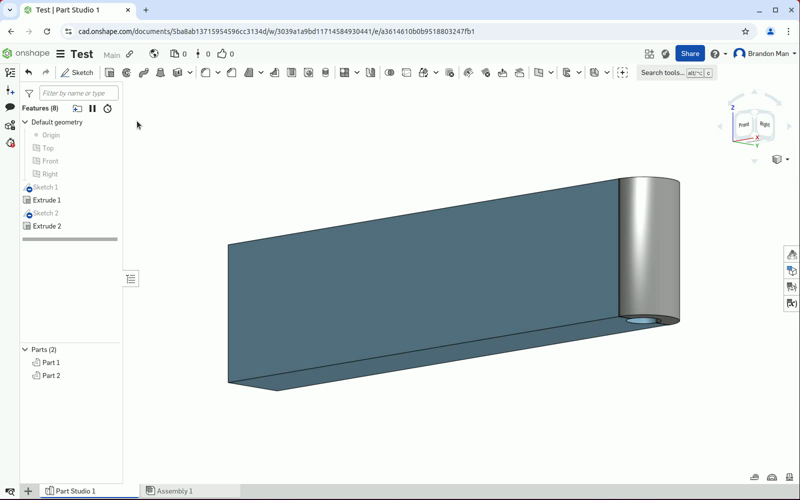
key(left, 3)
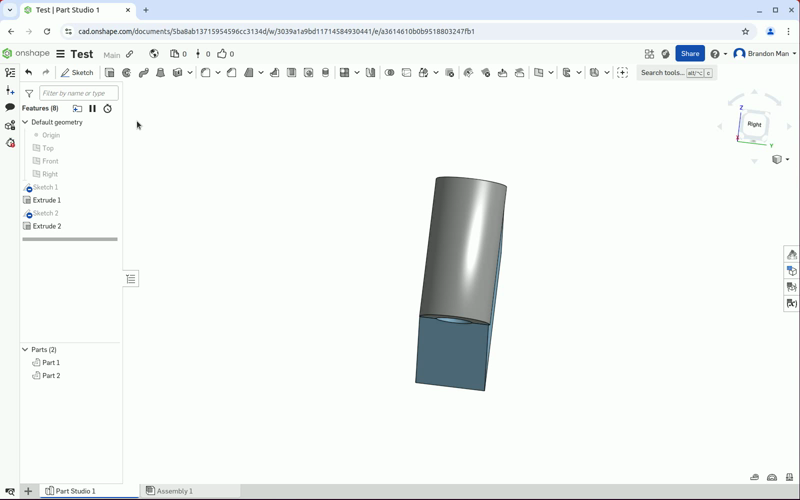
key(right, 3)
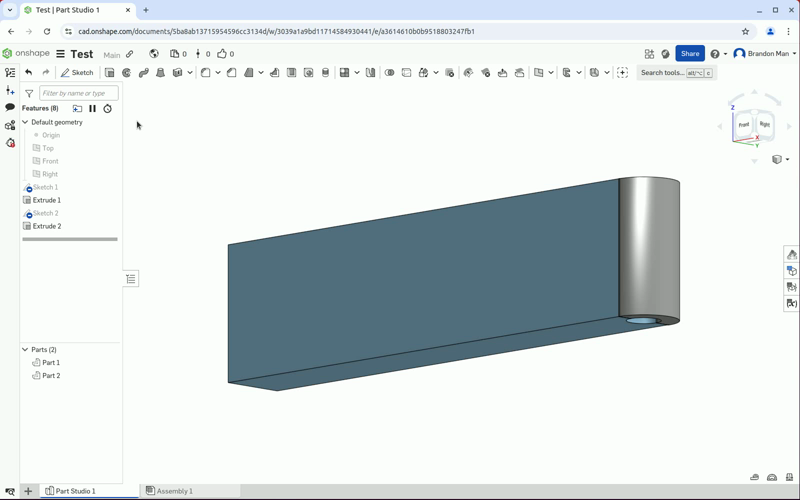
key(down, 3)
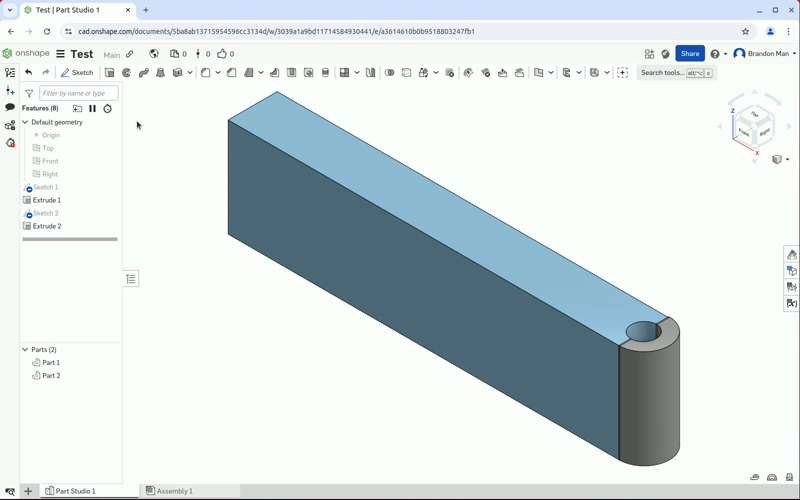
mouse_move(73, 189)
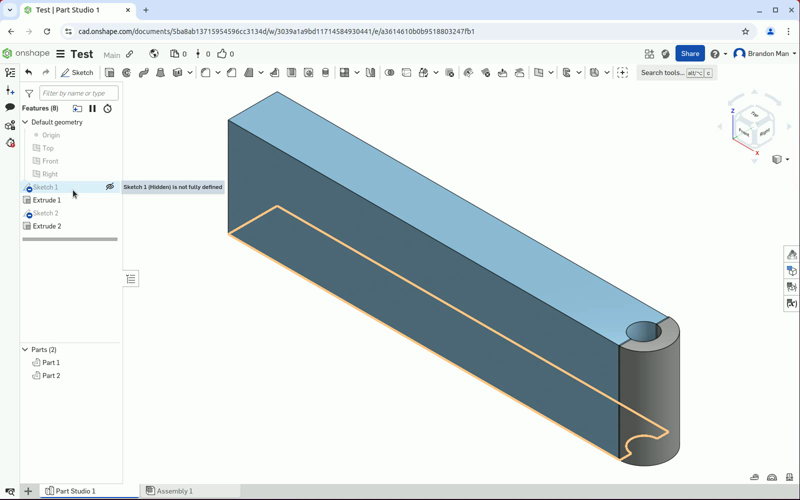
click(73, 189)